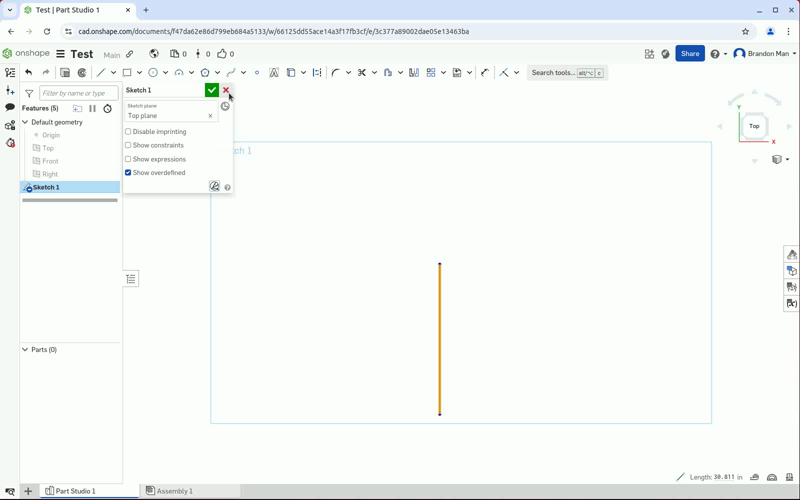
key(shift+h)
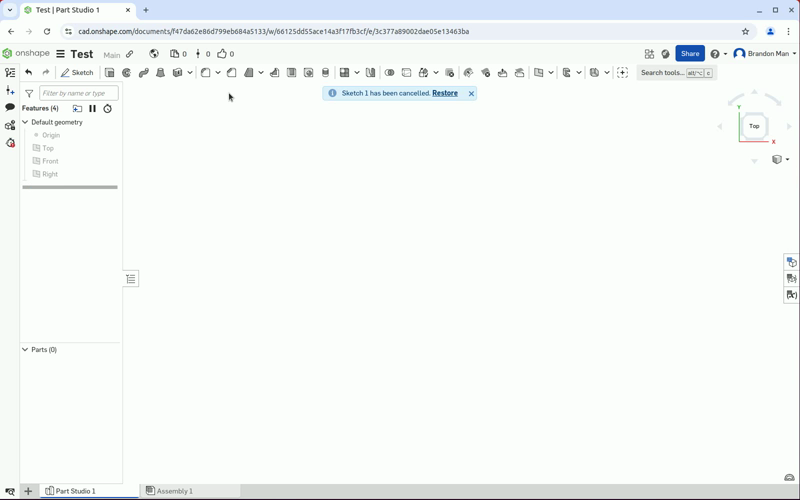
mouse_move(73, 352)
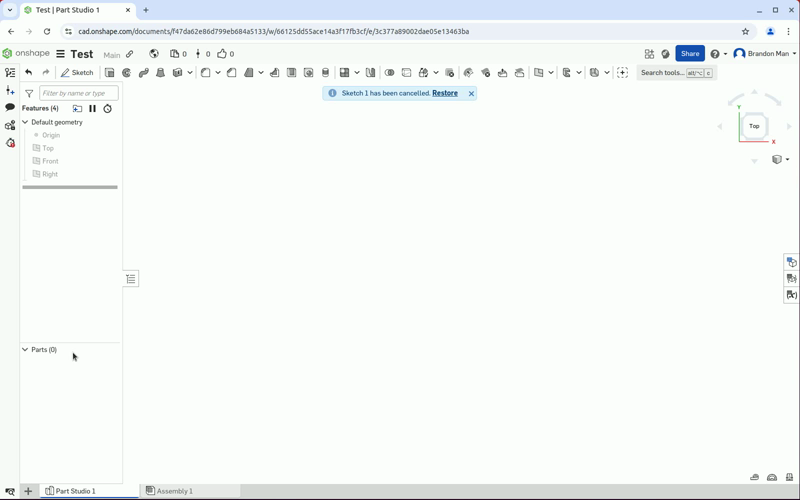
key(y)
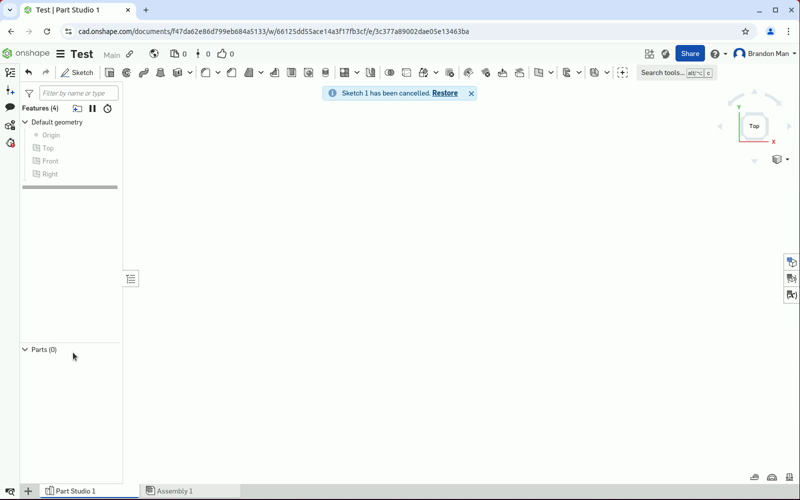
key(shift+p)
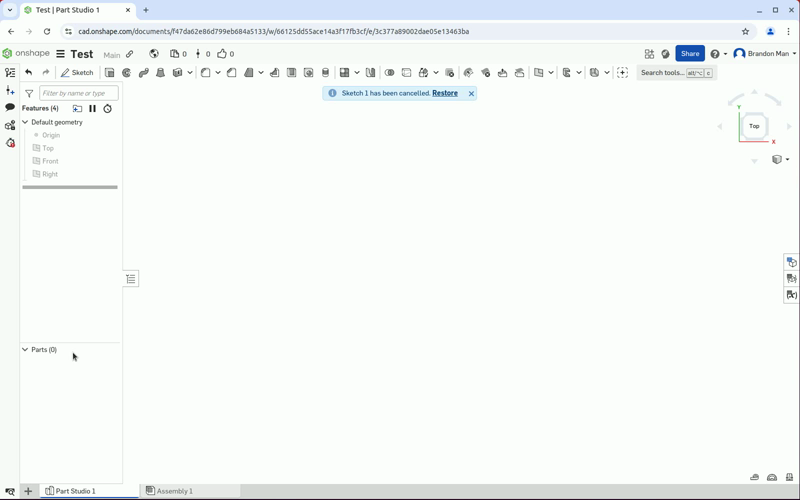
key(space)
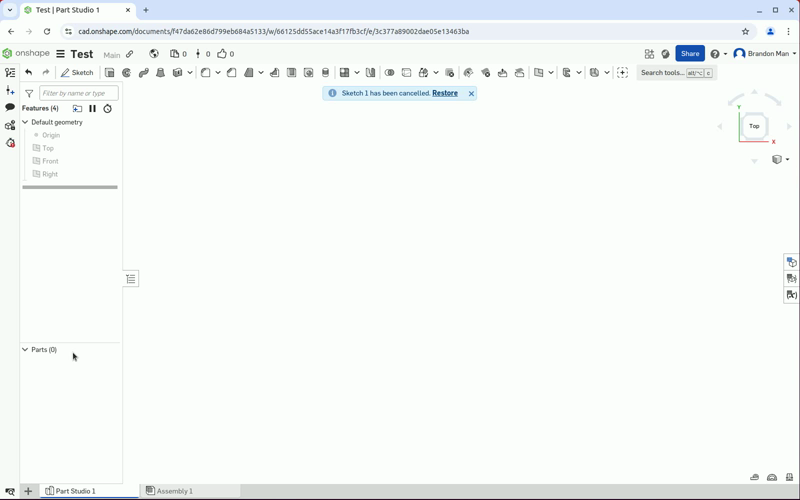
key_down(shift)
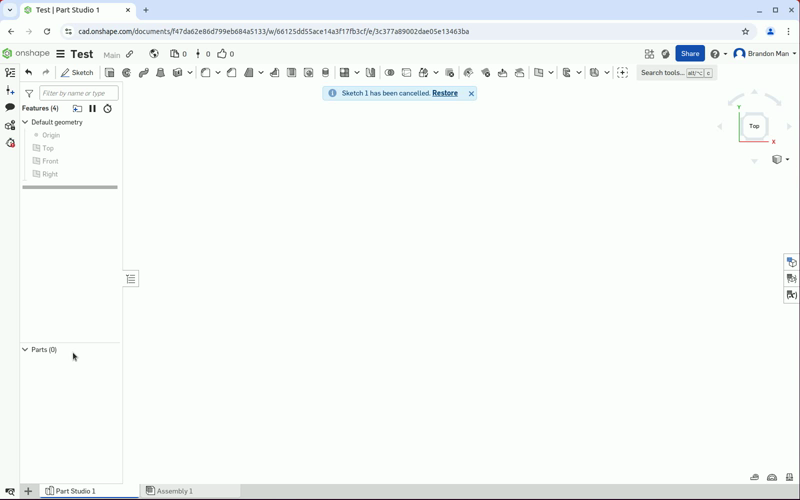
key(up)
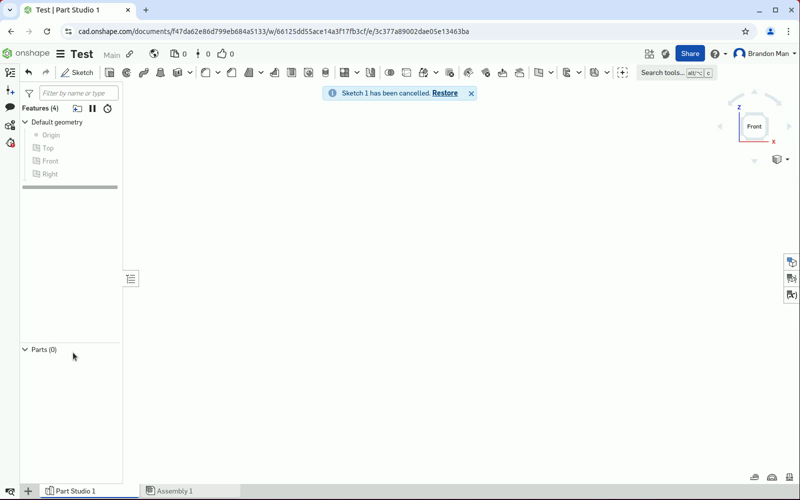
key_up(shift)
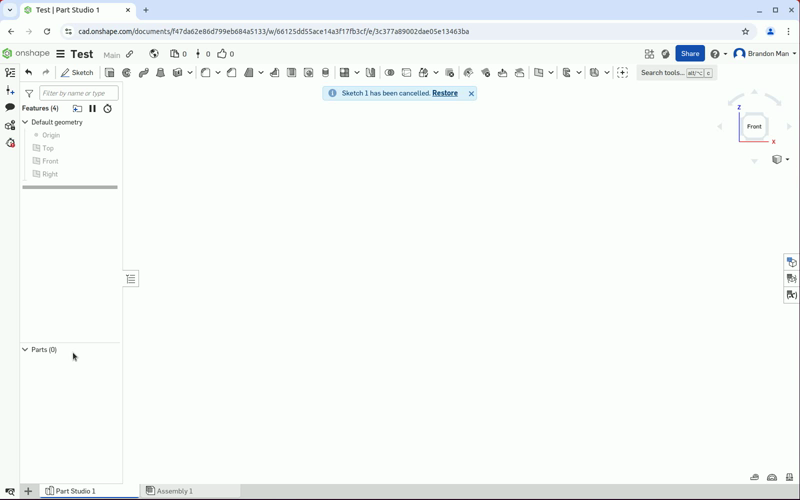
mouse_move(73, 352)
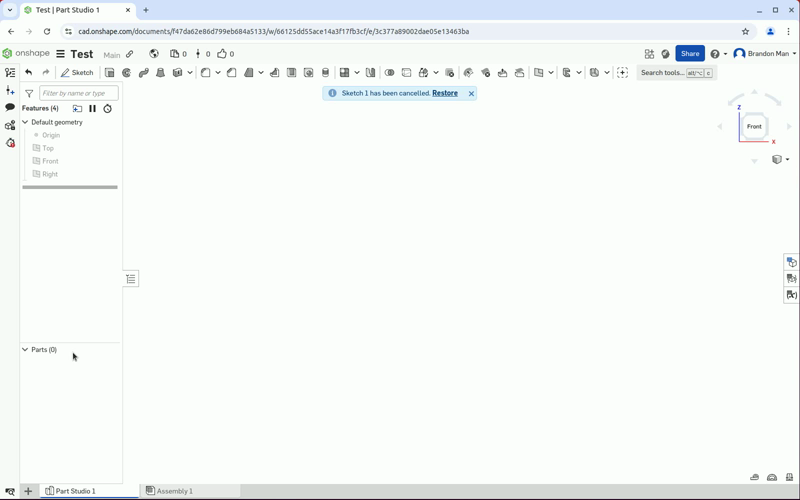
key(shift+y)
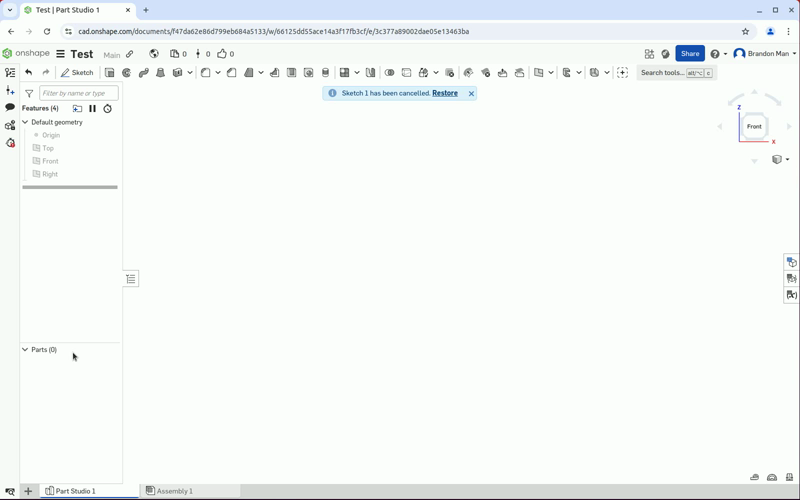
key(shift+s)
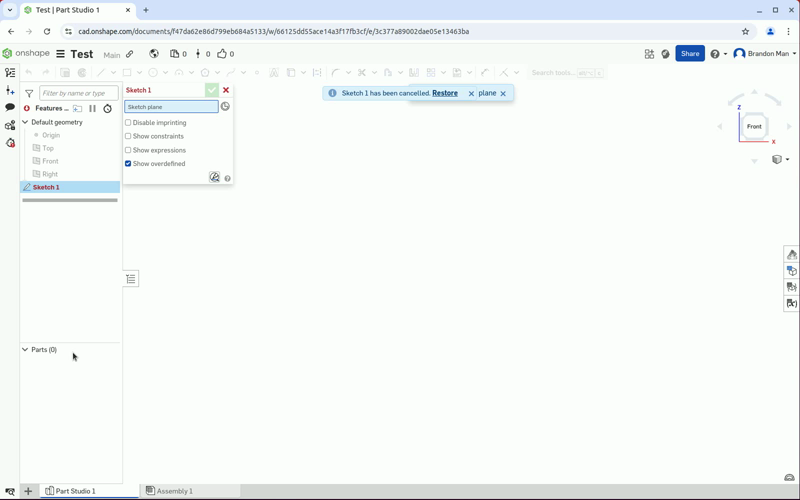
mouse_move(73, 163)
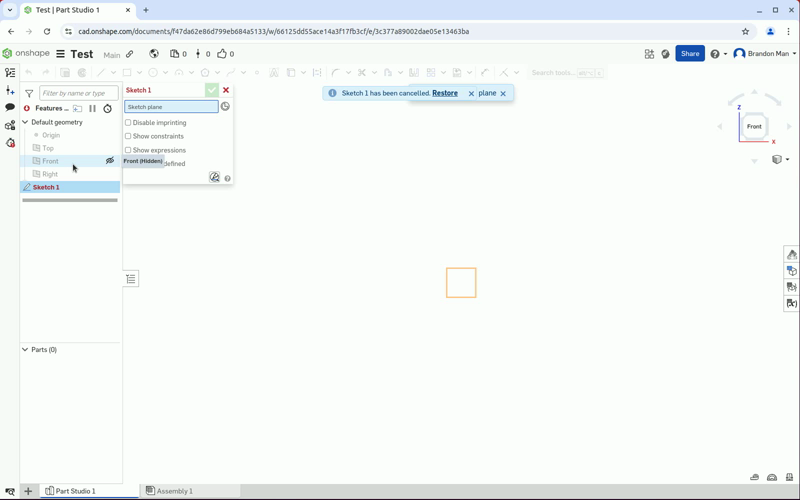
click(73, 163)
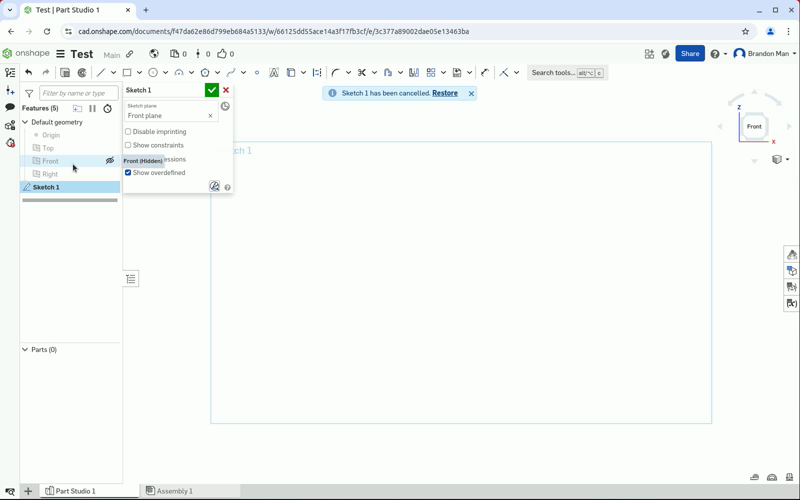
mouse_move(73, 352)
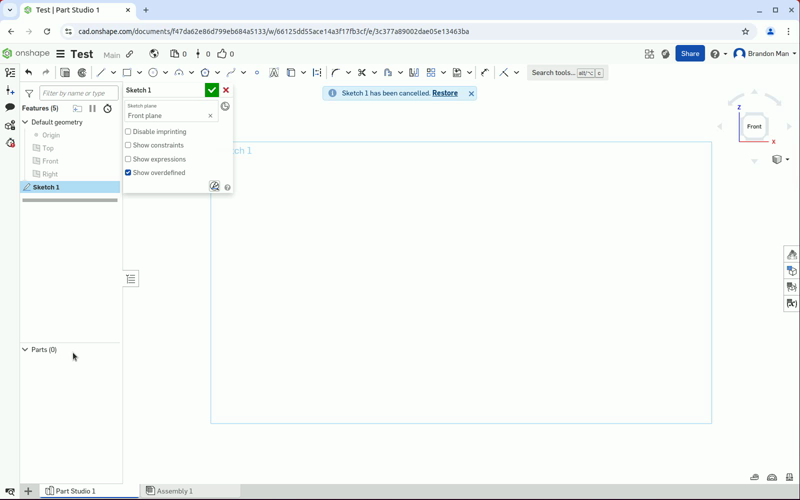
key(y)
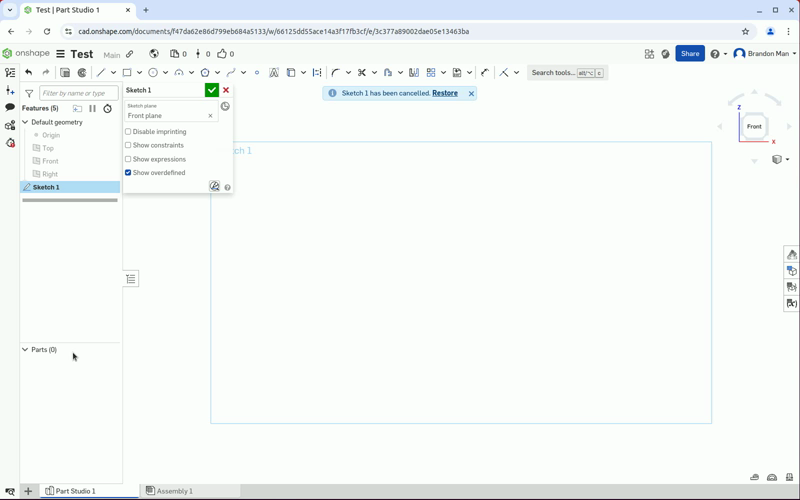
key(l)
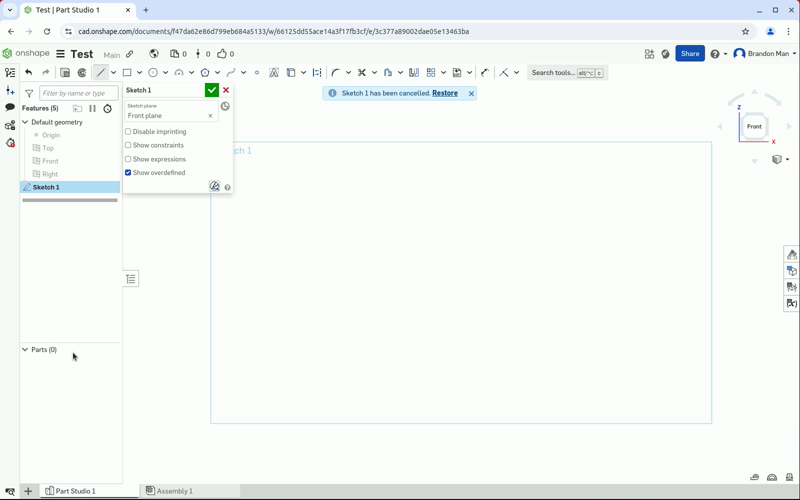
key_down(shift)
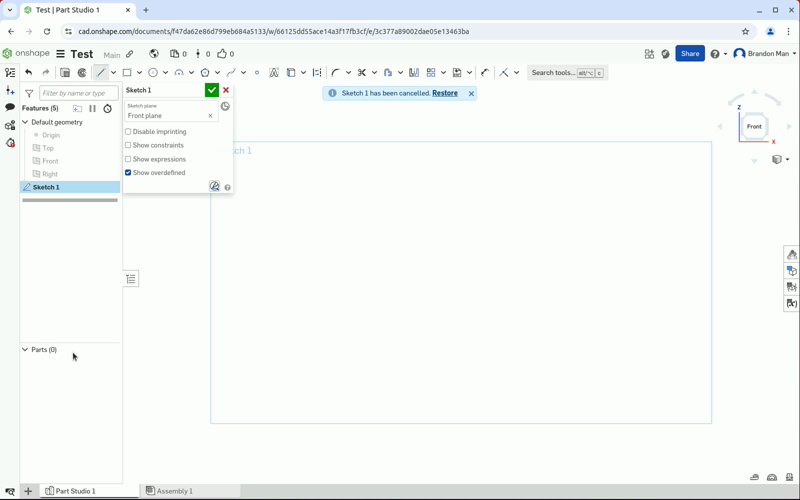
mouse_move(454, 281)
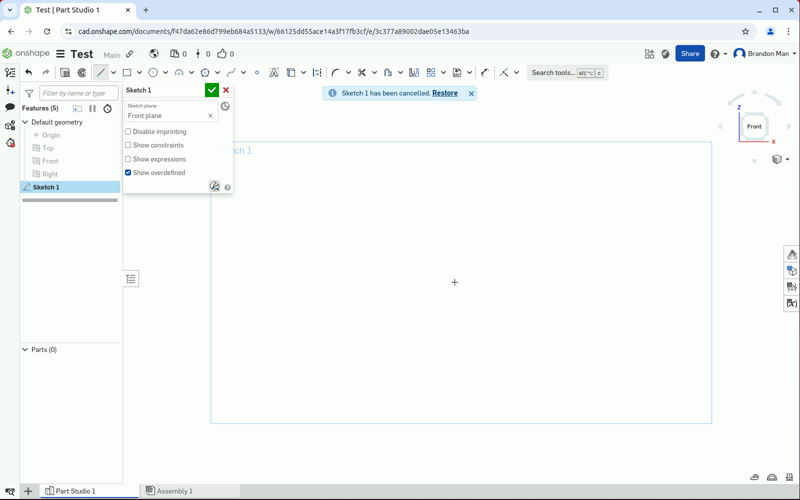
click(454, 281)
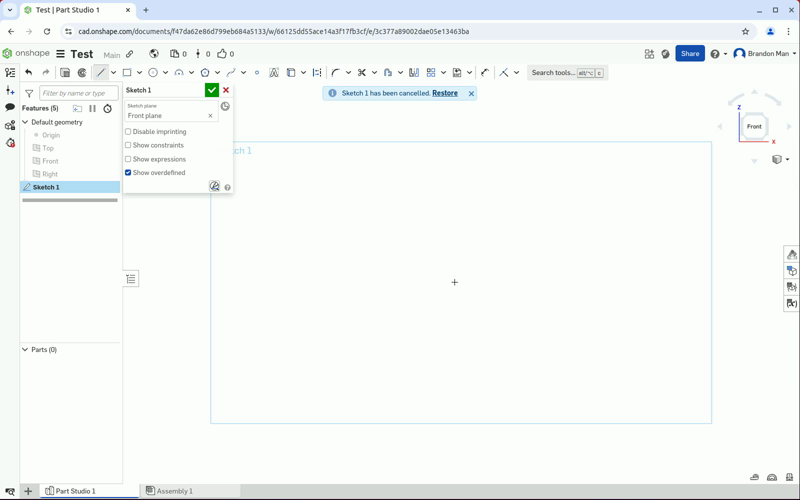
key_up(shift)
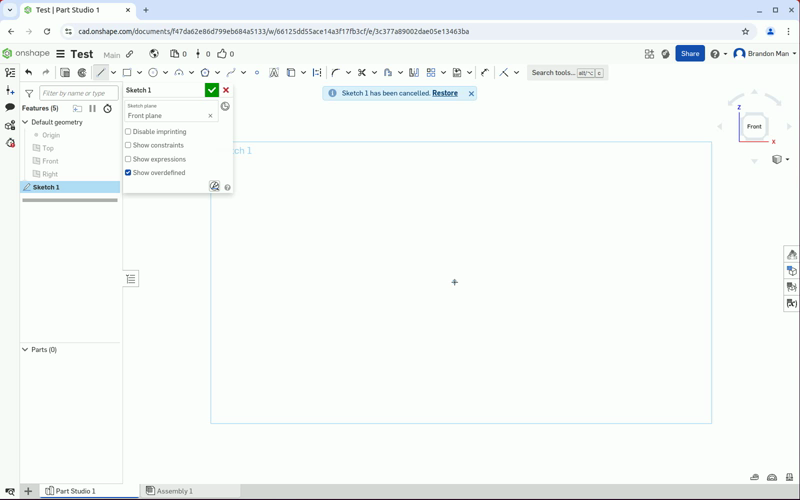
key_down(shift)
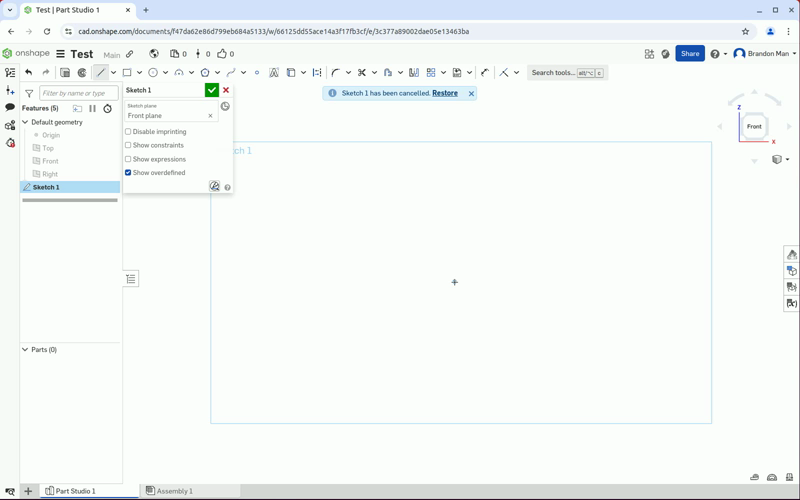
mouse_move(484, 281)
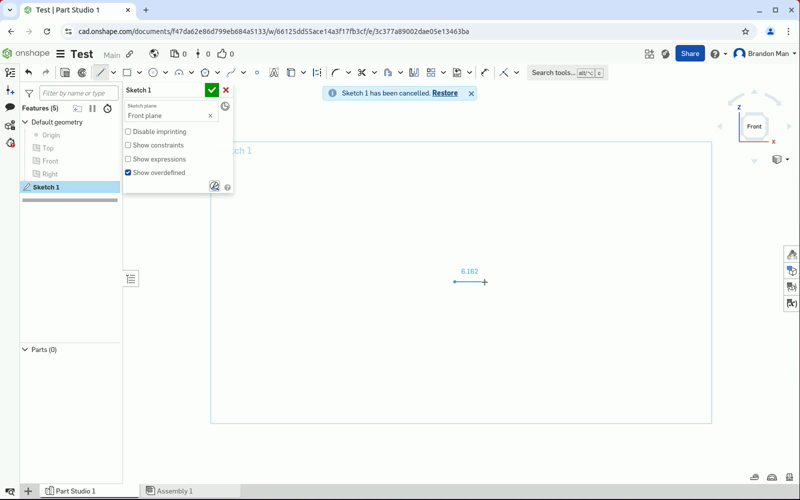
mouse_move(455, 281)
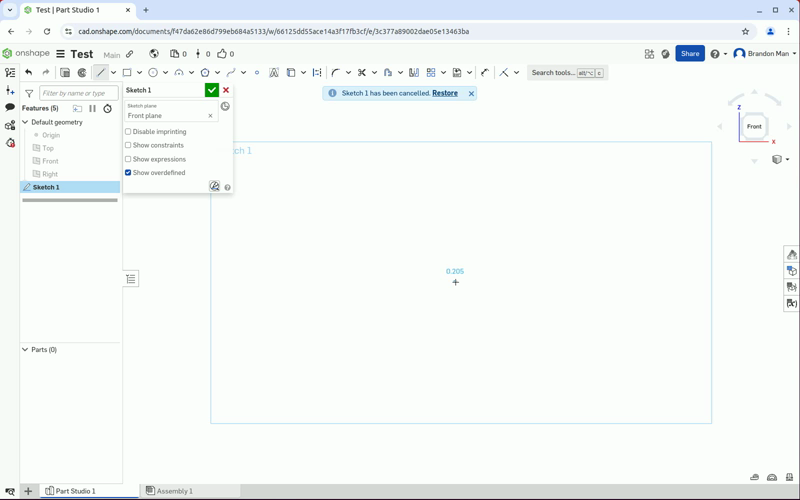
scroll(6)
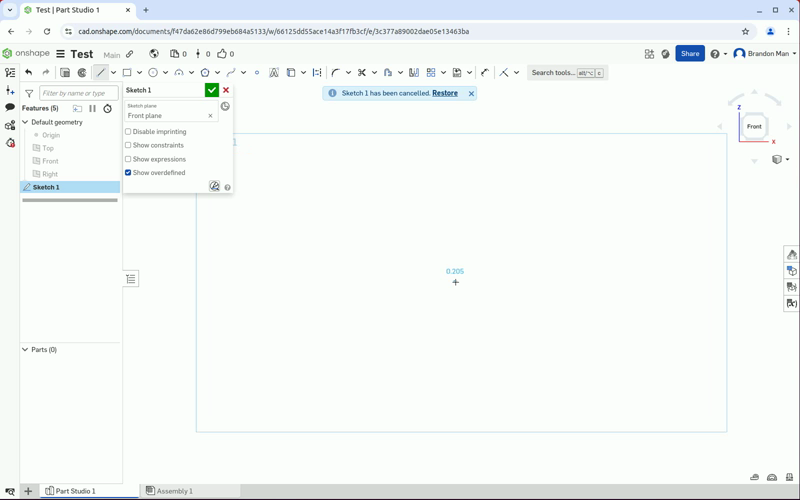
scroll(6)
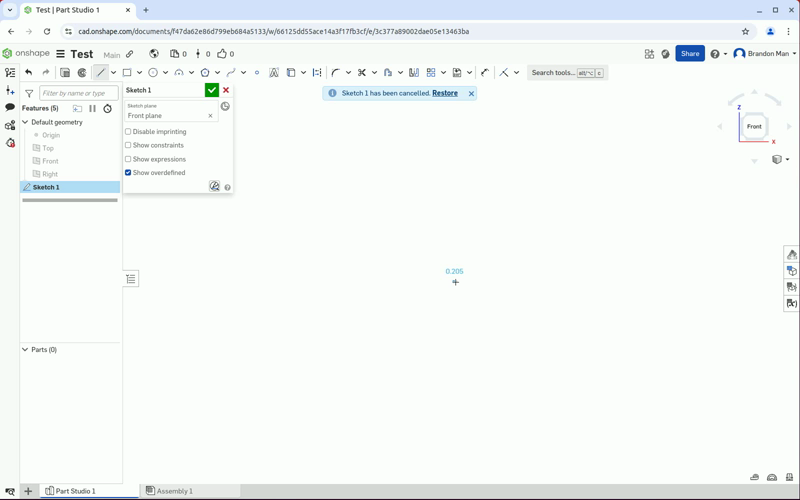
scroll(6)
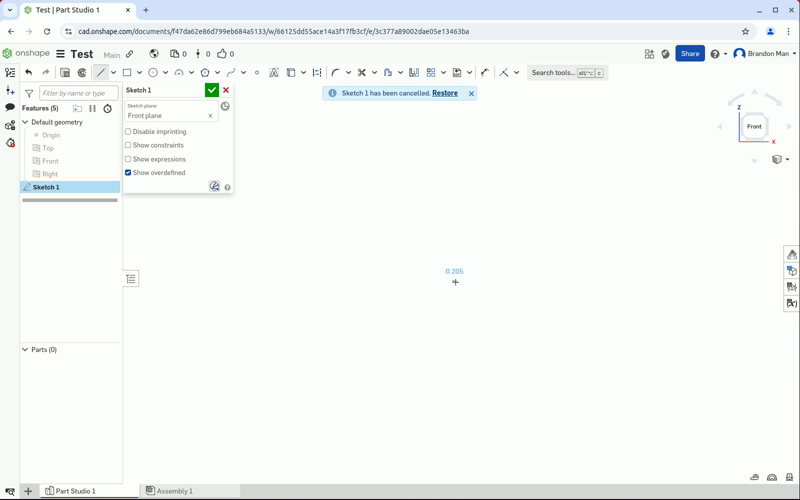
scroll(6)
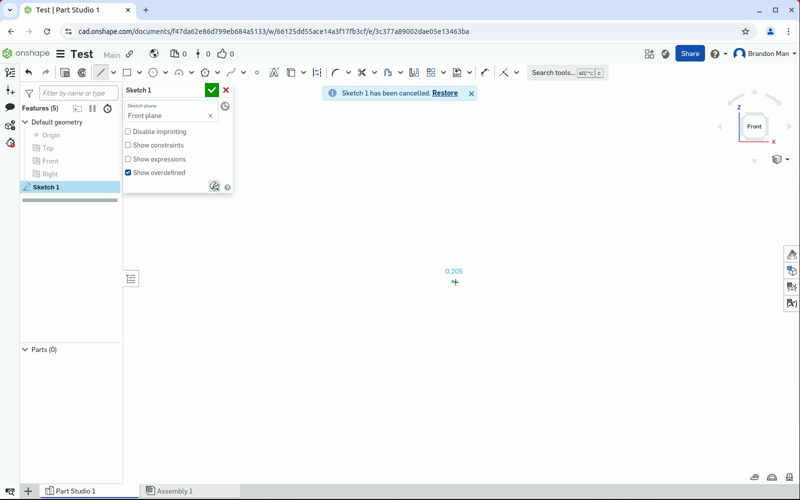
scroll(6)
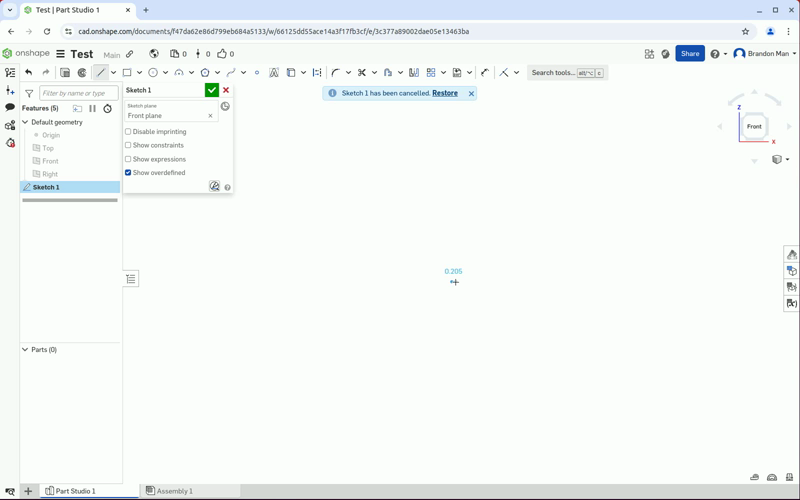
scroll(6)
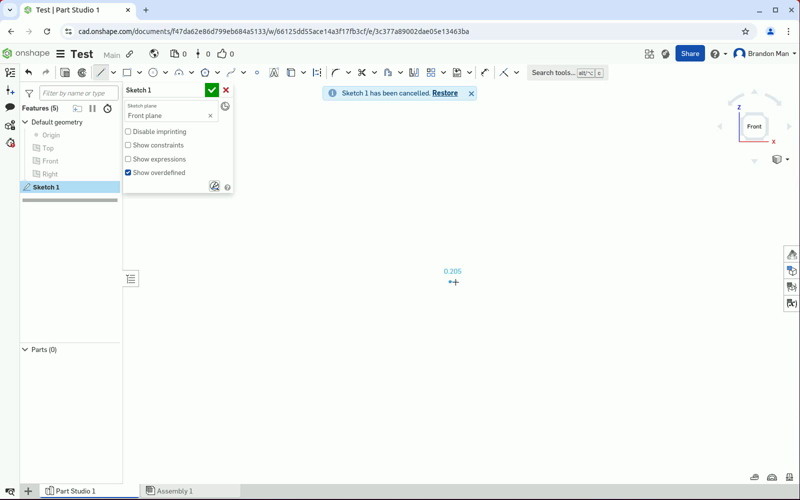
scroll(6)
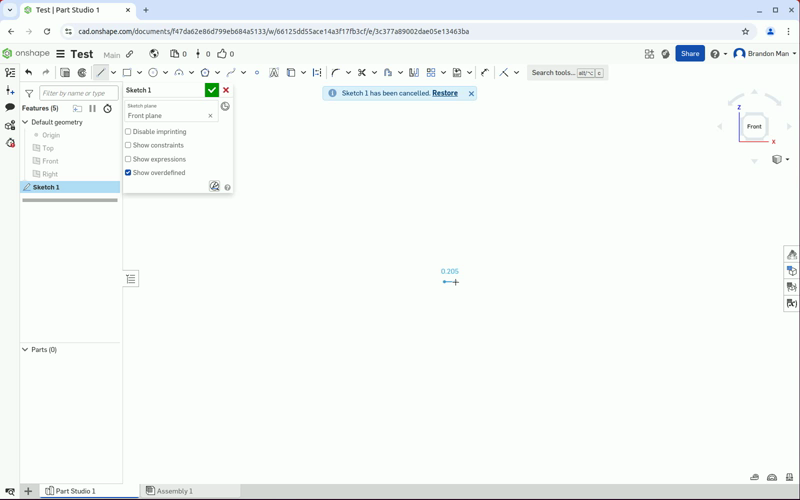
click(455, 281)
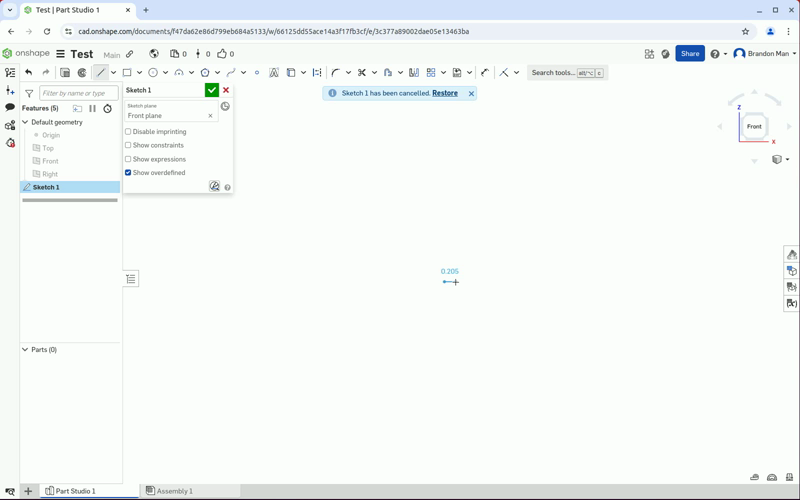
scroll(-6)
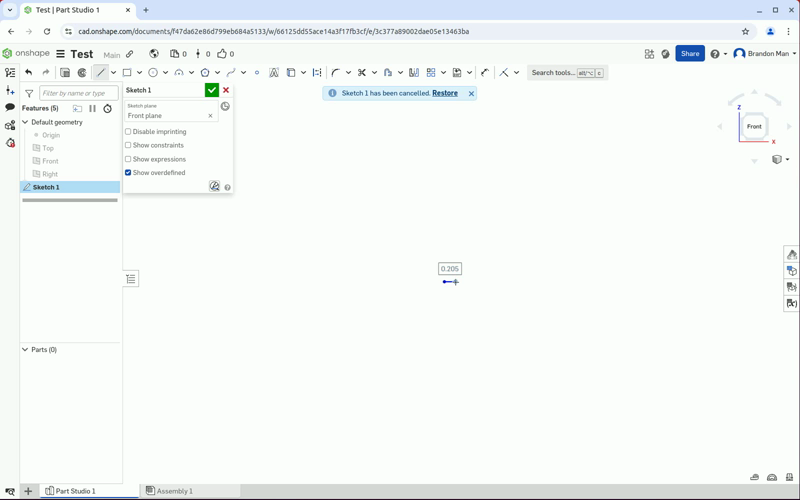
scroll(-6)
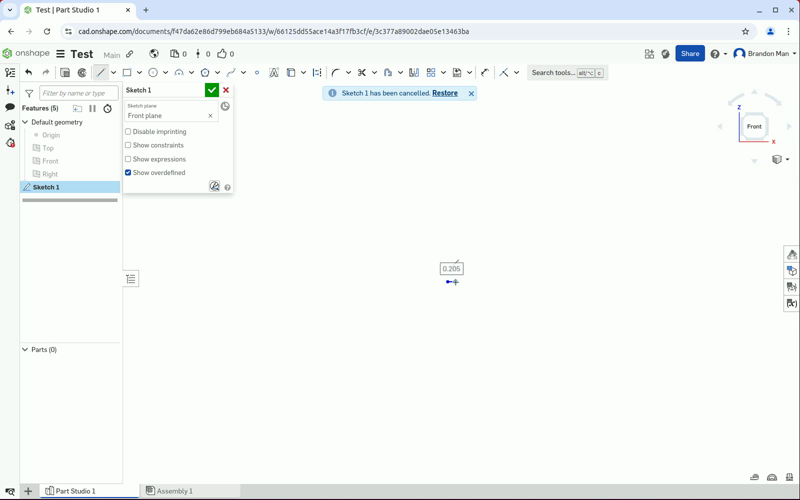
scroll(-6)
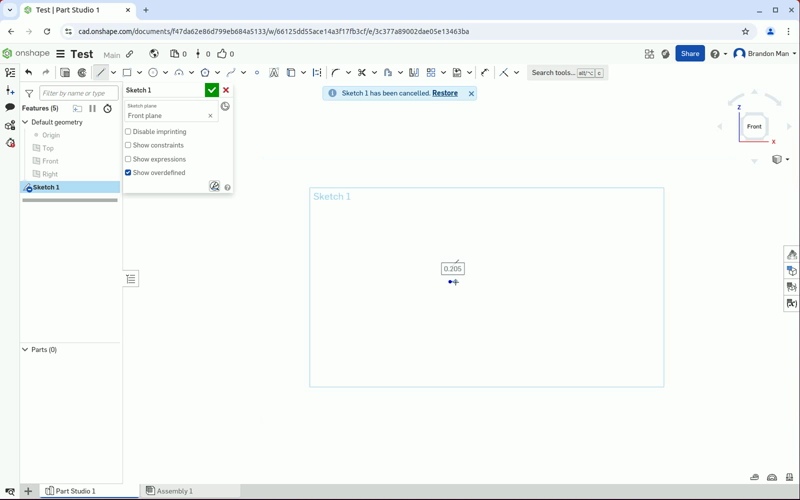
scroll(-6)
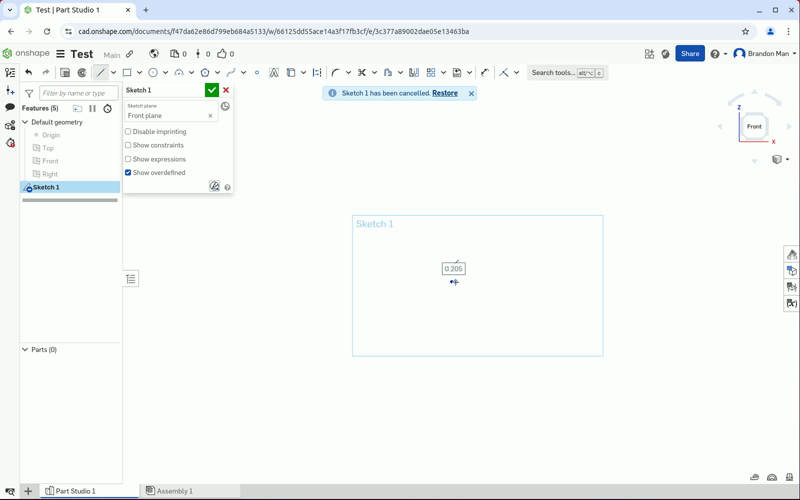
scroll(-6)
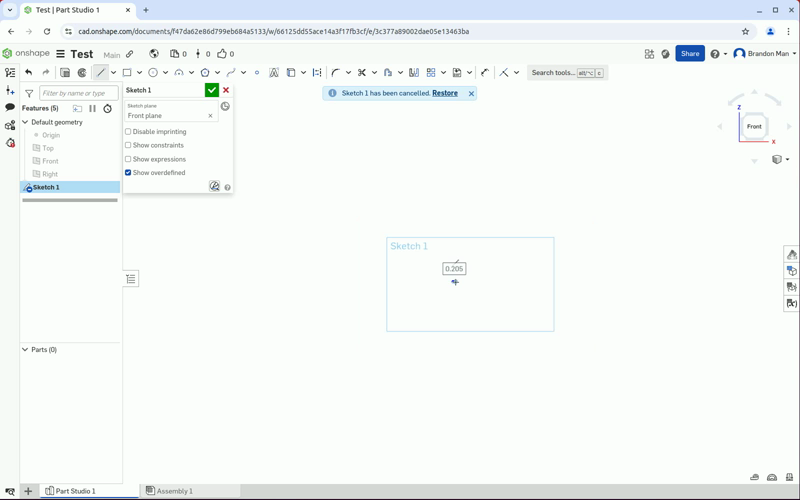
scroll(-6)
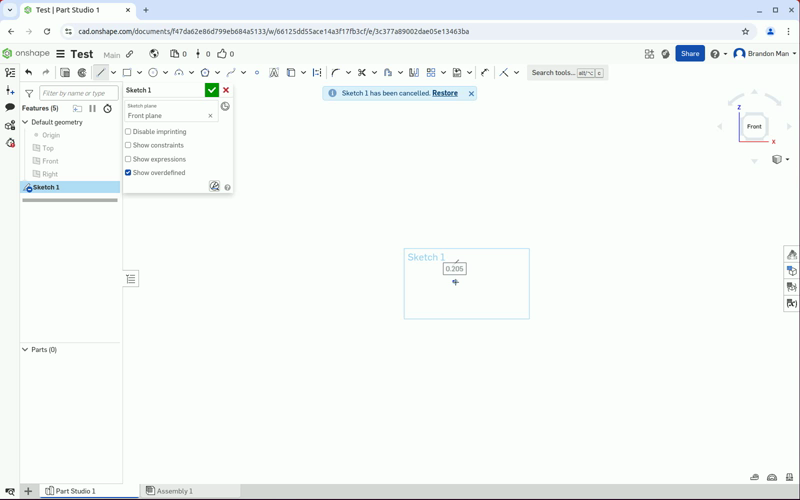
scroll(-6)
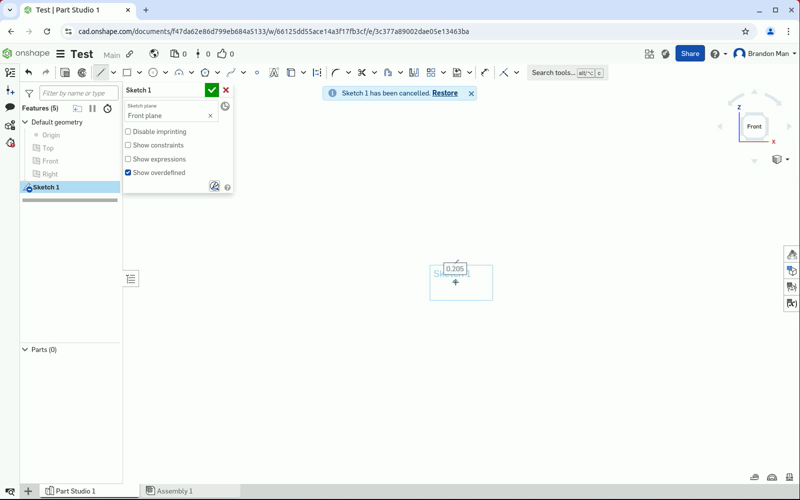
key_up(shift)
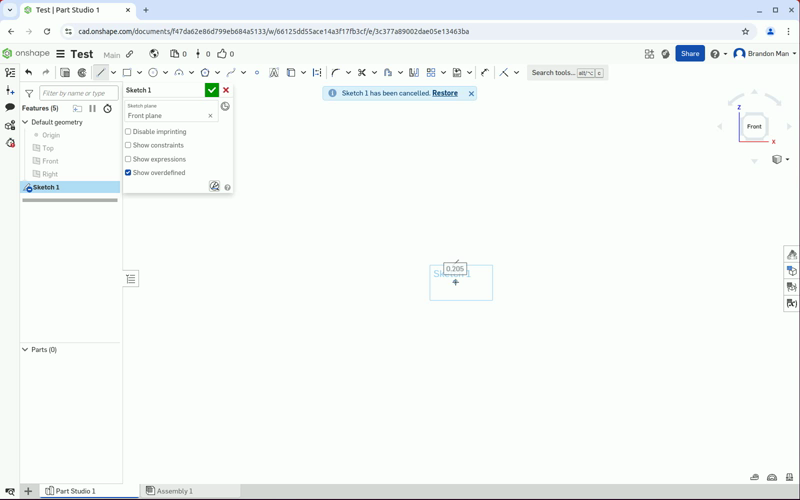
key_down(shift)
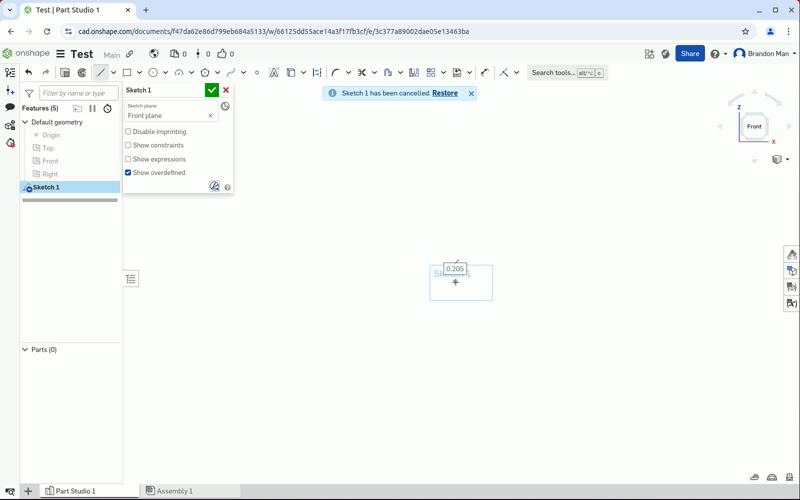
mouse_move(485, 281)
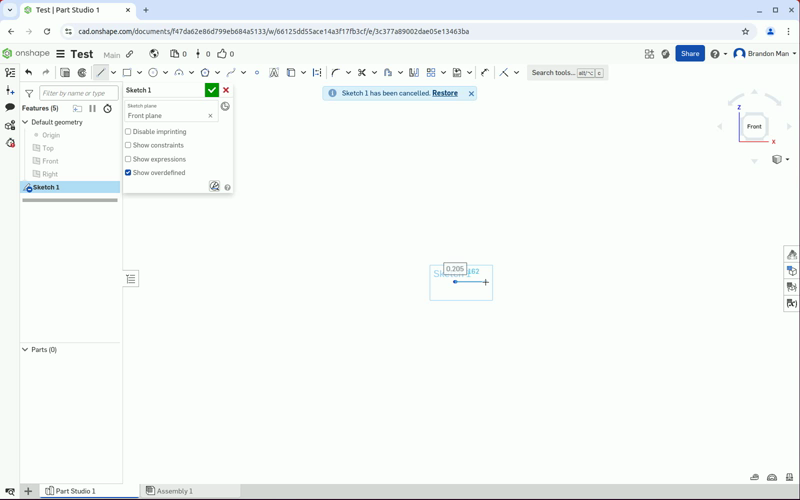
mouse_move(455, 258)
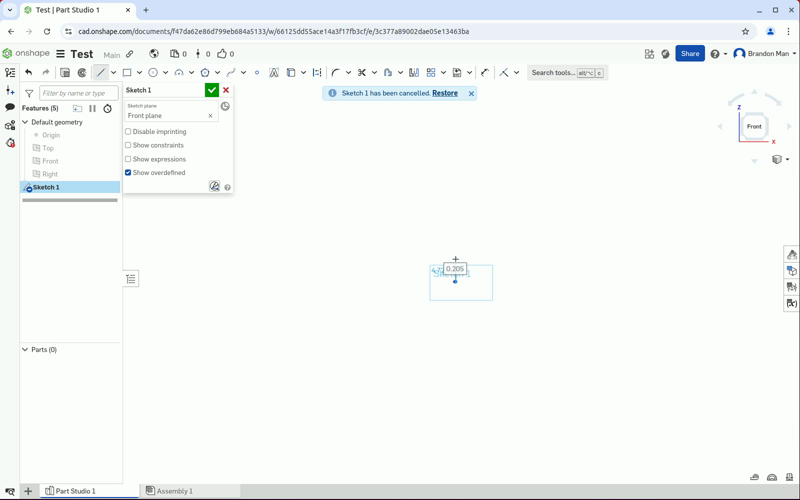
click(455, 258)
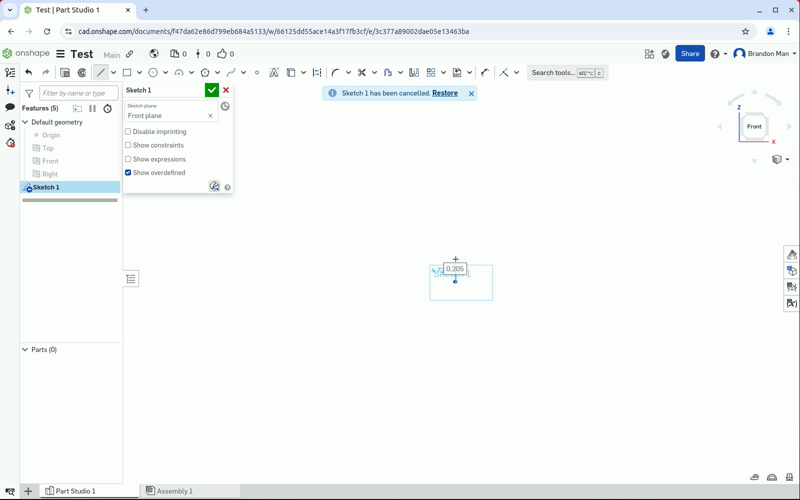
key_up(shift)
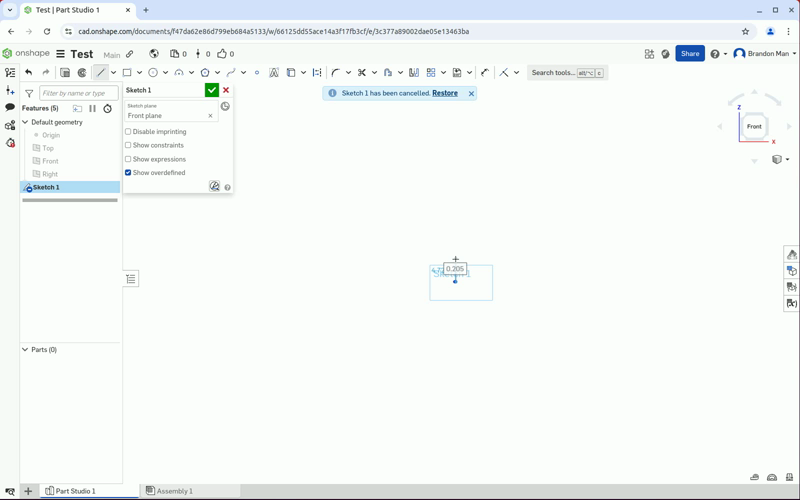
key_down(shift)
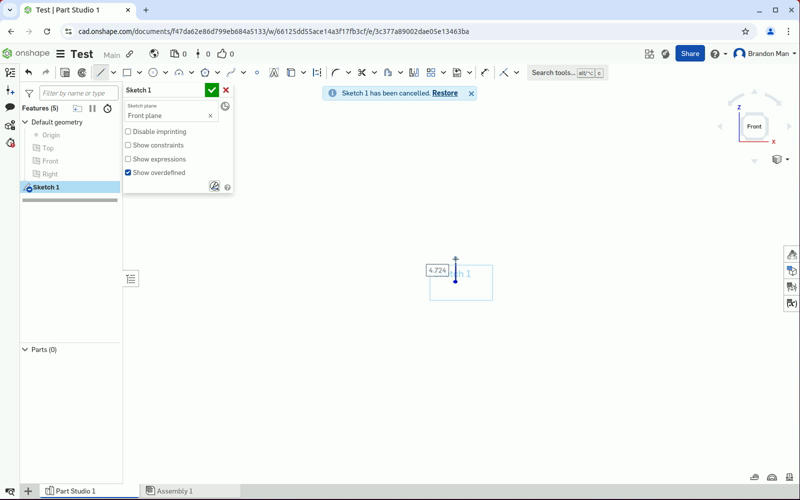
mouse_move(485, 258)
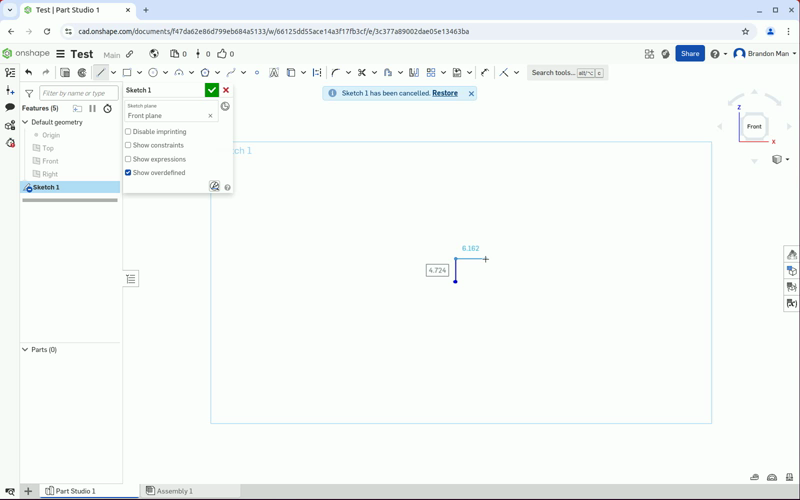
mouse_move(454, 258)
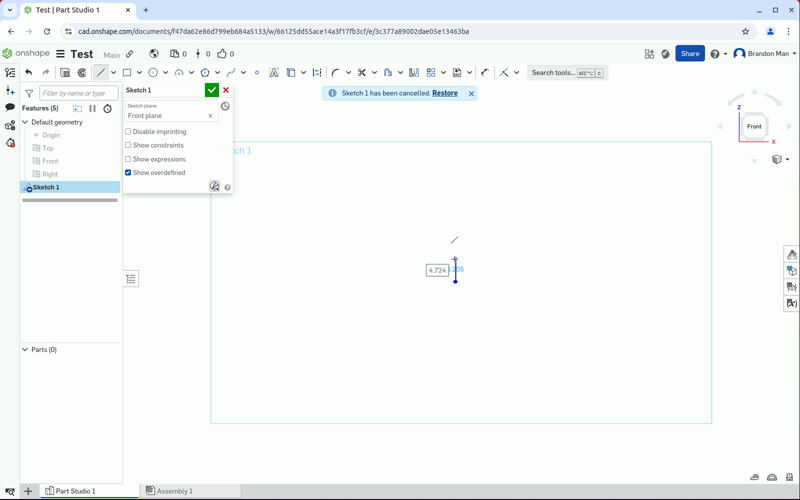
scroll(6)
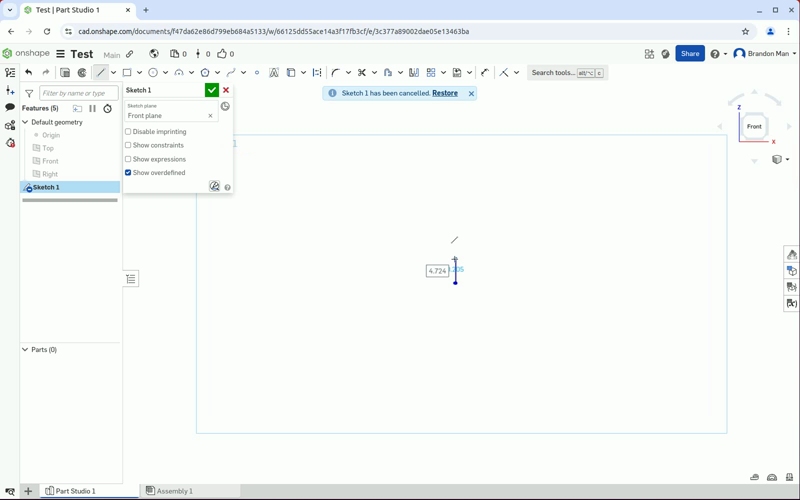
scroll(6)
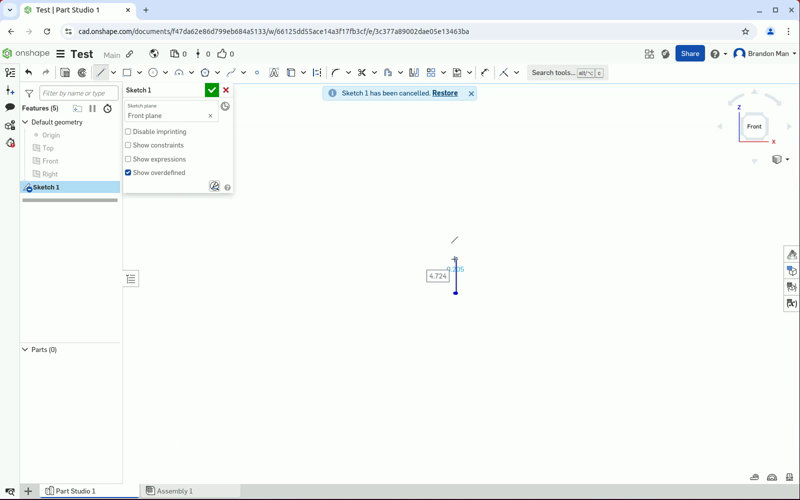
scroll(6)
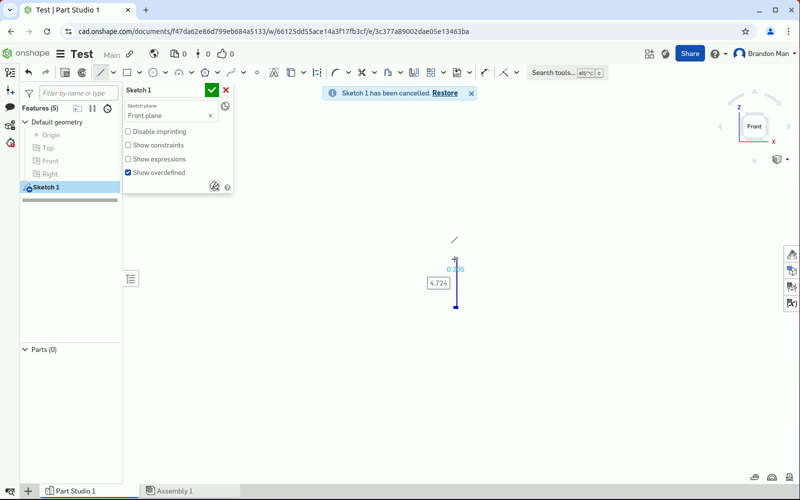
scroll(6)
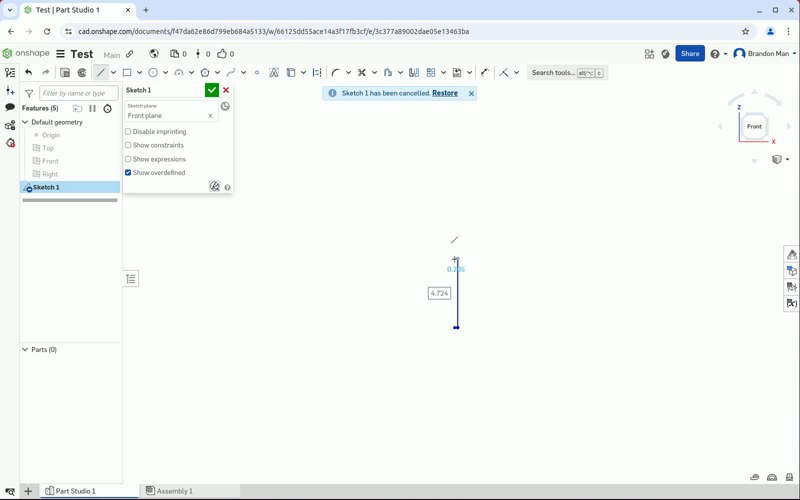
scroll(6)
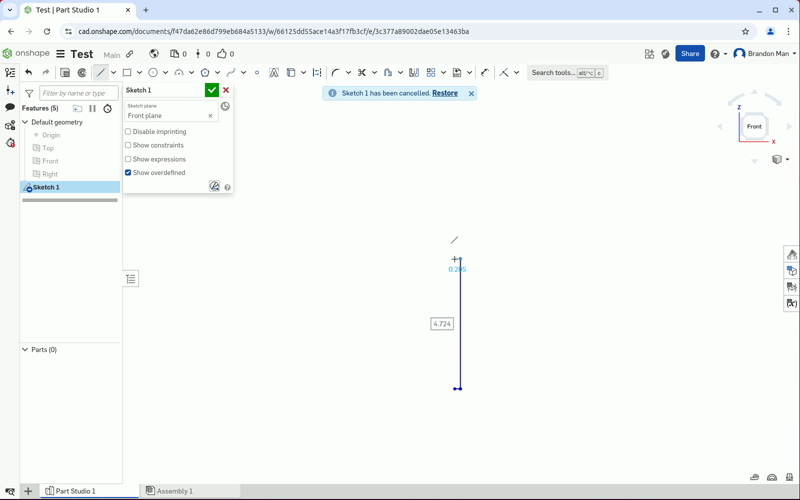
scroll(6)
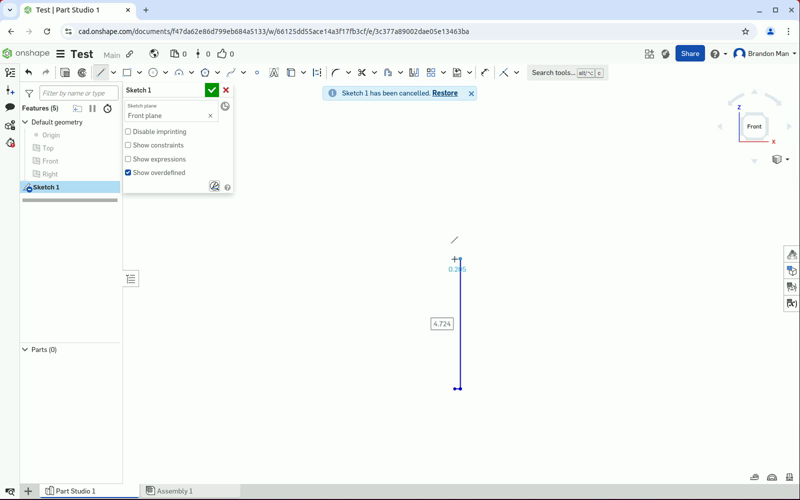
scroll(6)
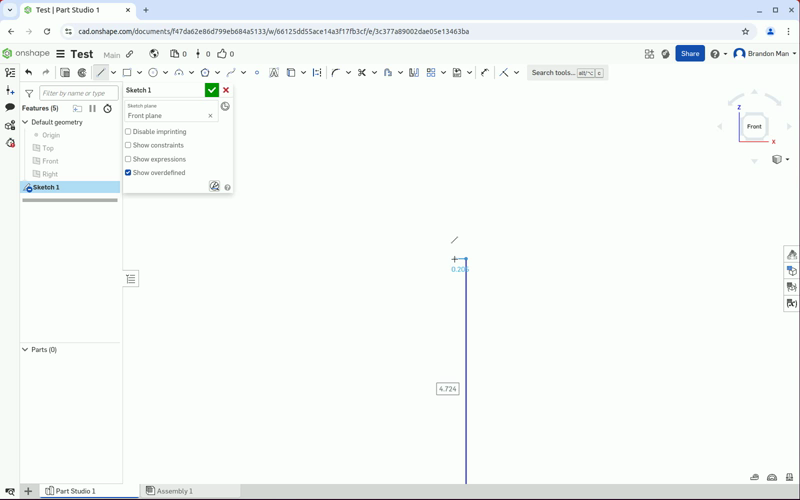
click(454, 258)
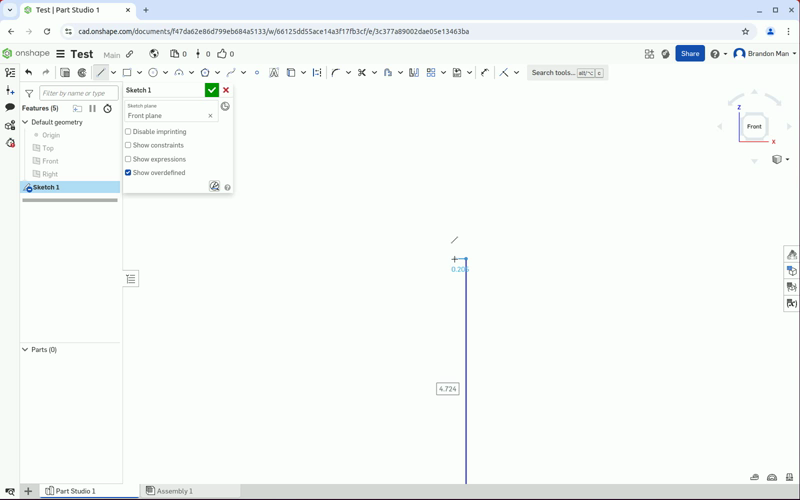
scroll(-6)
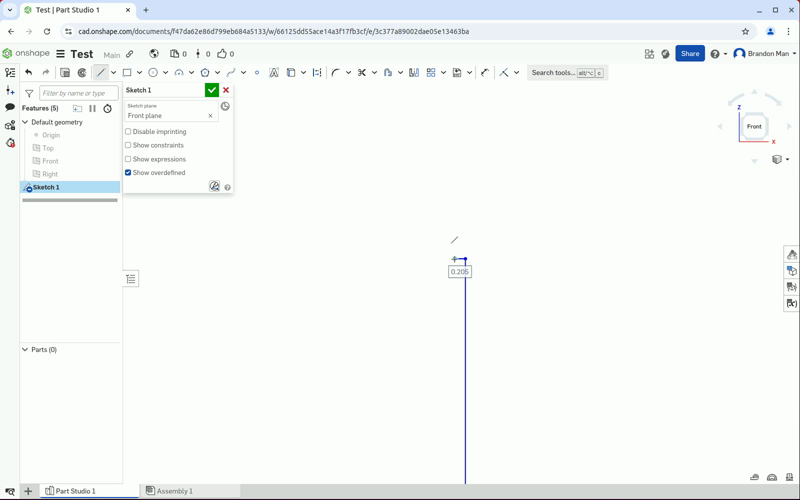
scroll(-6)
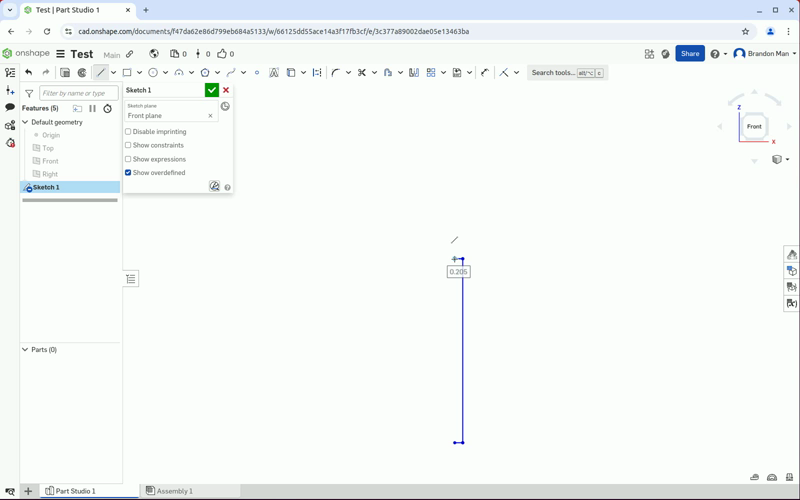
scroll(-6)
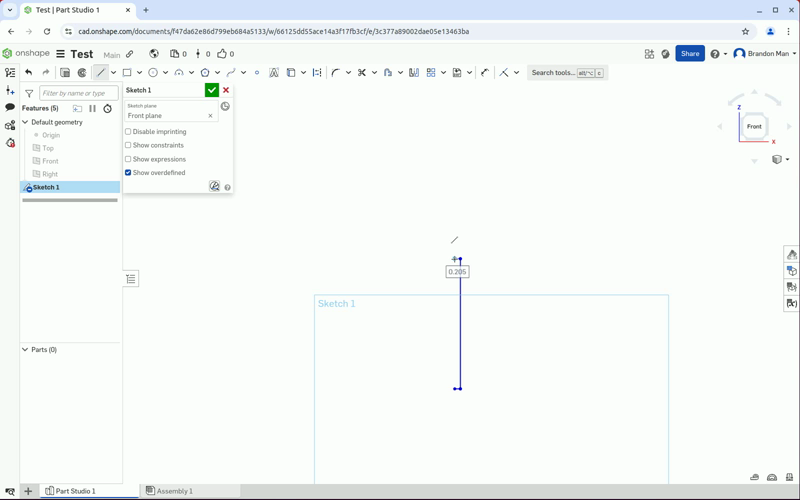
scroll(-6)
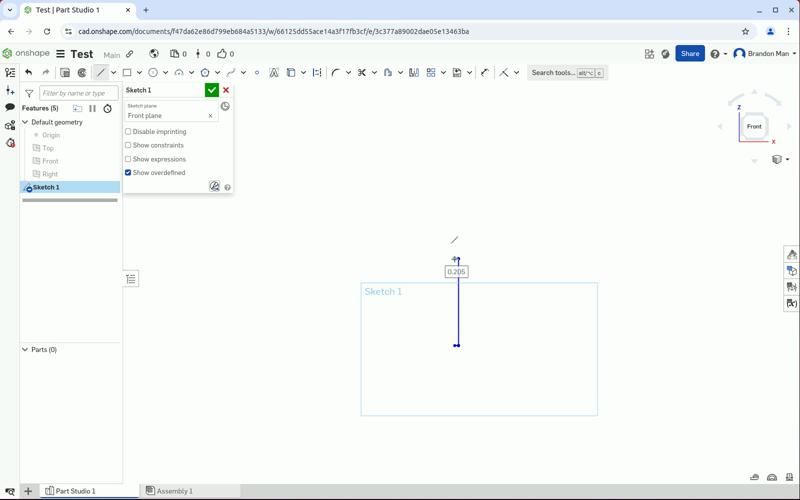
scroll(-6)
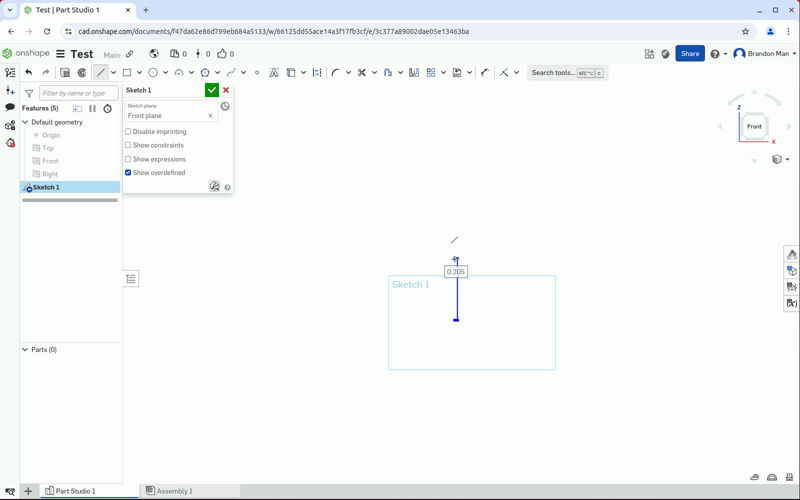
scroll(-6)
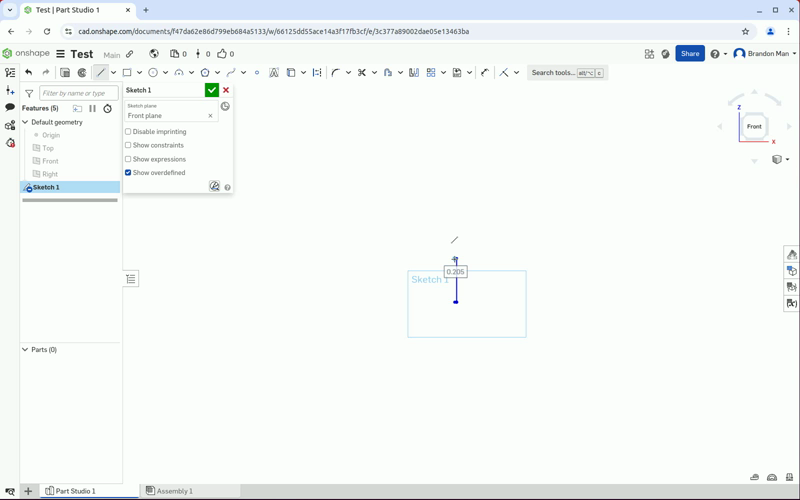
scroll(-6)
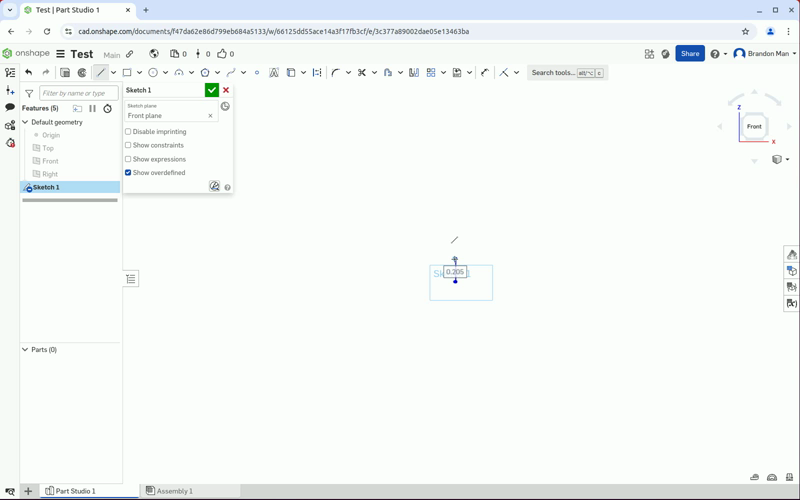
key_up(shift)
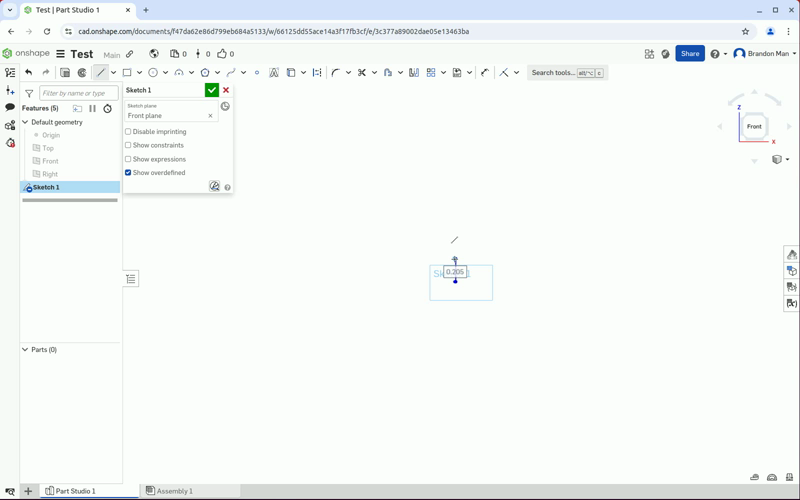
mouse_move(484, 258)
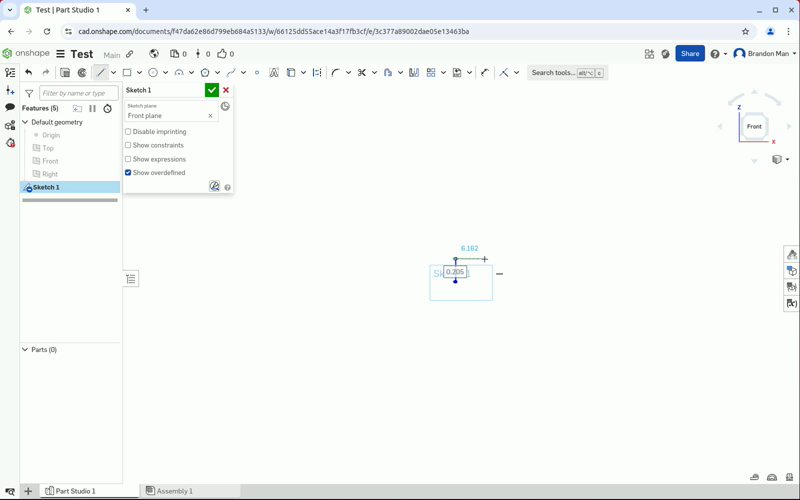
key_down(shift)
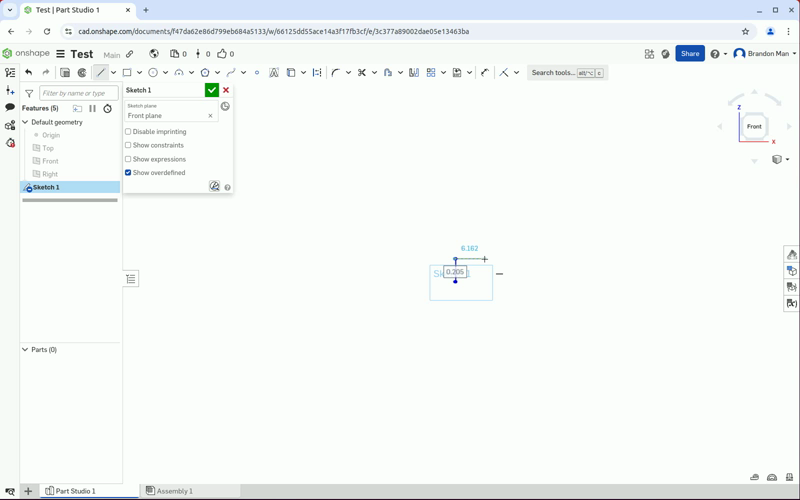
mouse_move(454, 281)
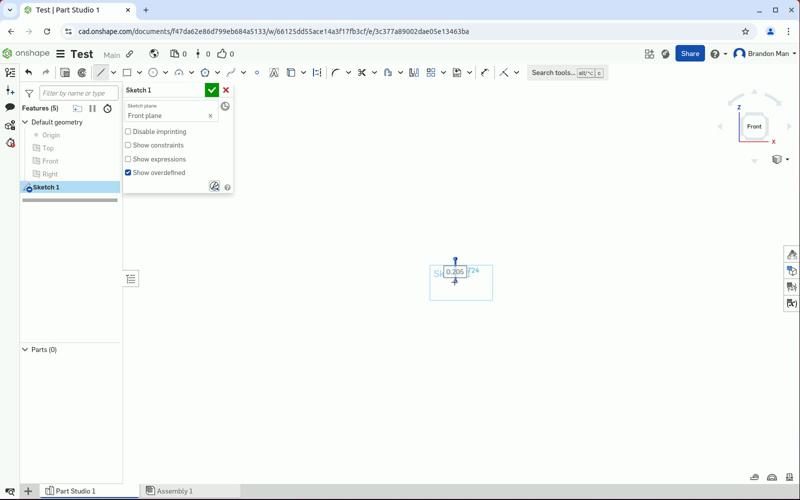
scroll(6)
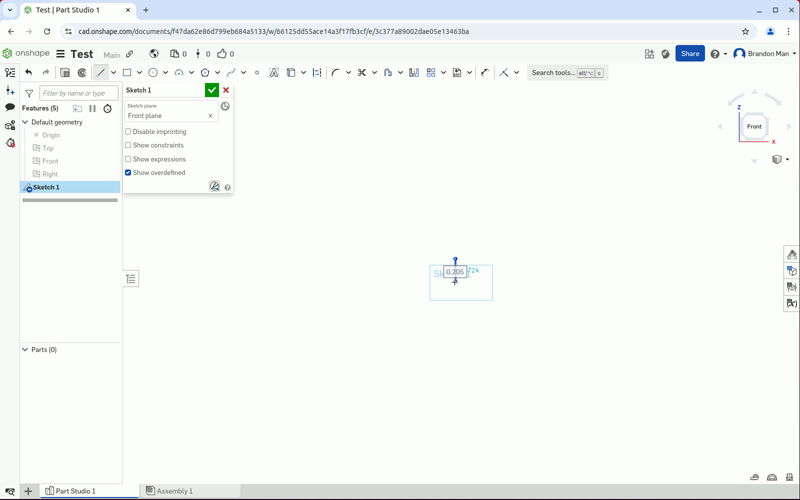
scroll(6)
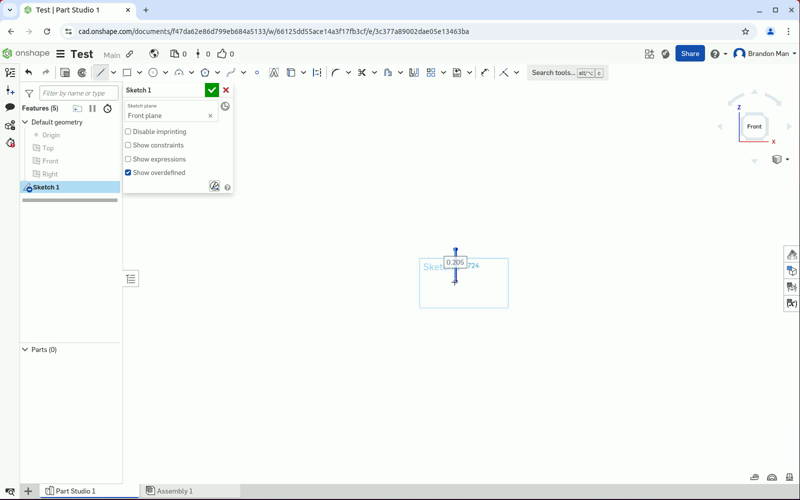
scroll(6)
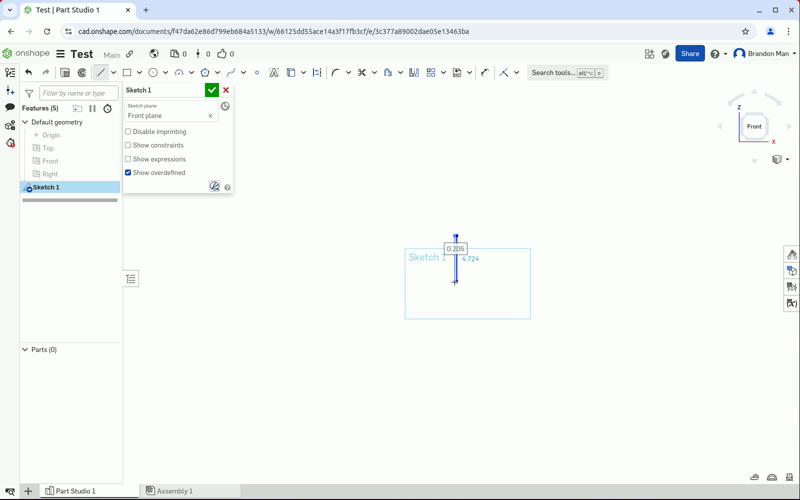
scroll(6)
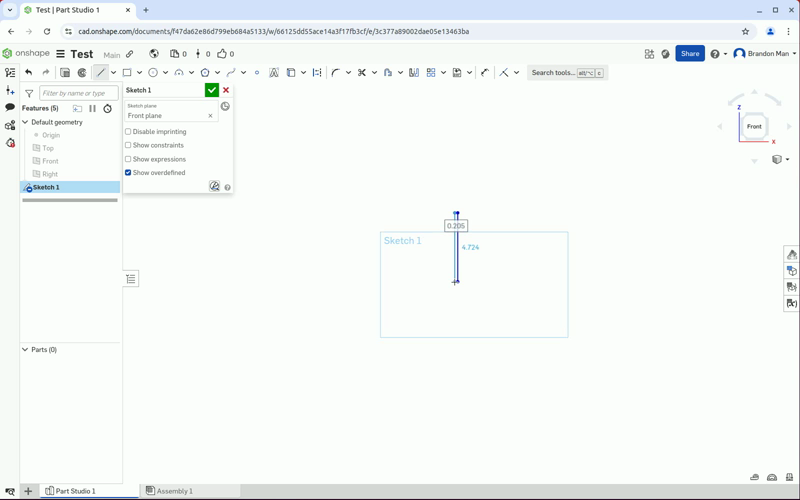
scroll(6)
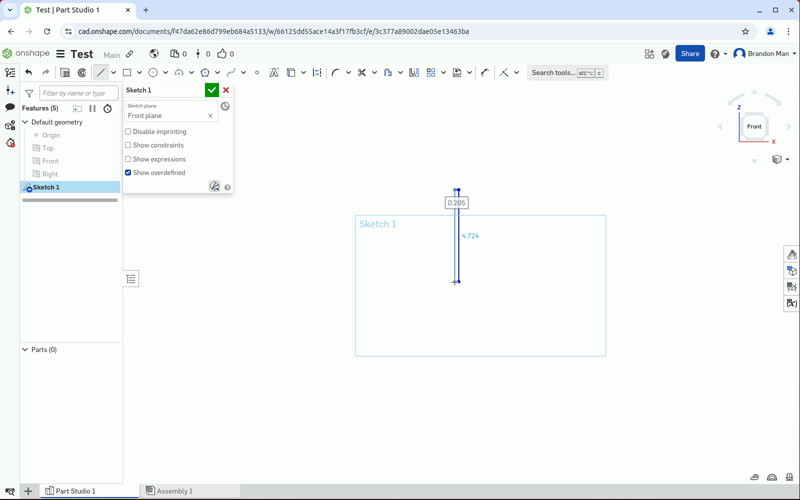
scroll(6)
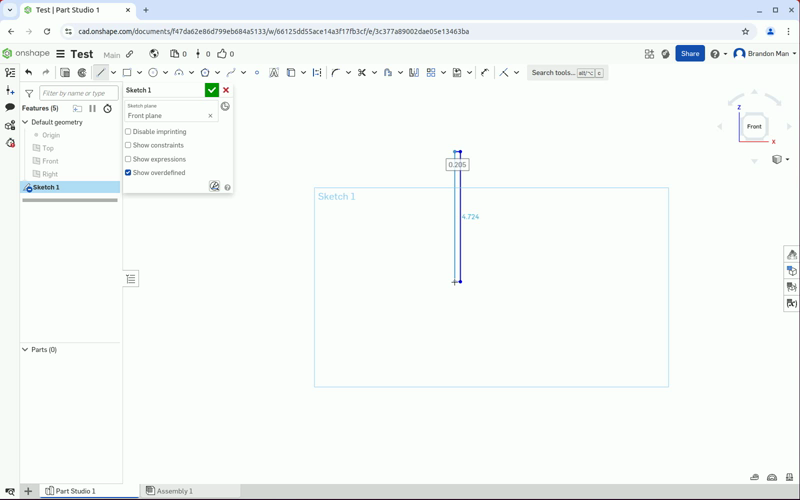
scroll(6)
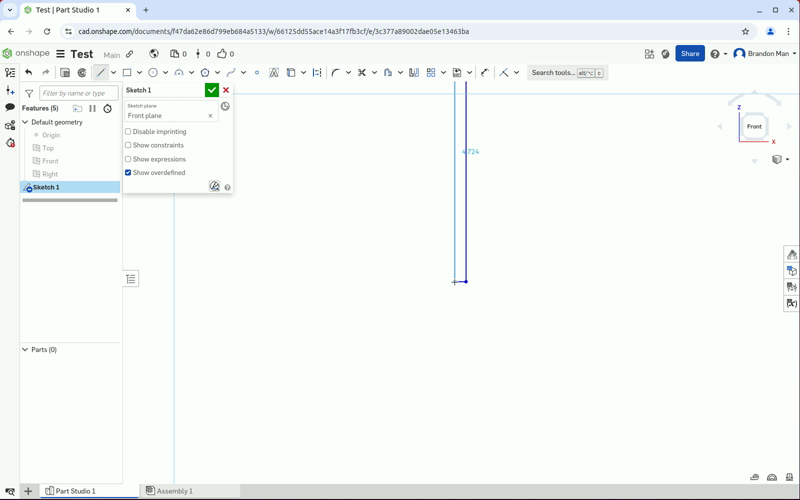
key_up(shift)
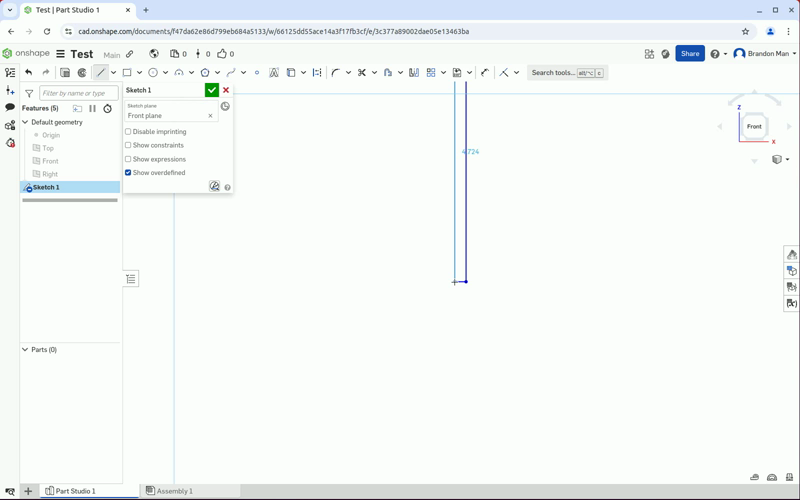
click(454, 281)
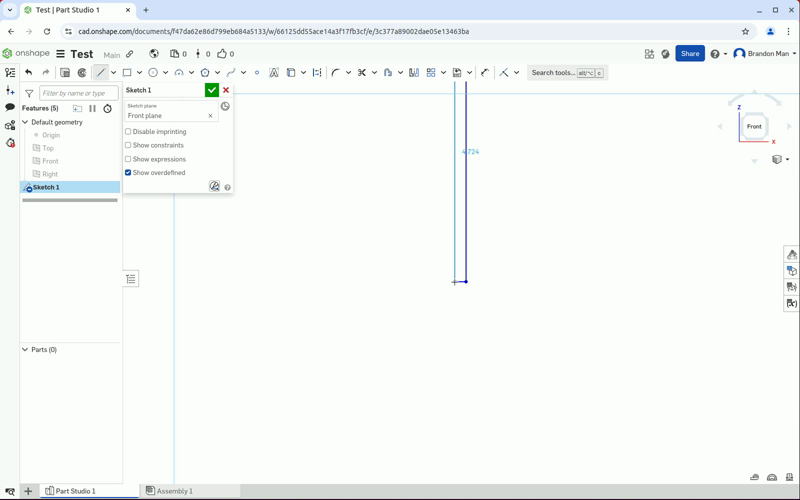
scroll(-6)
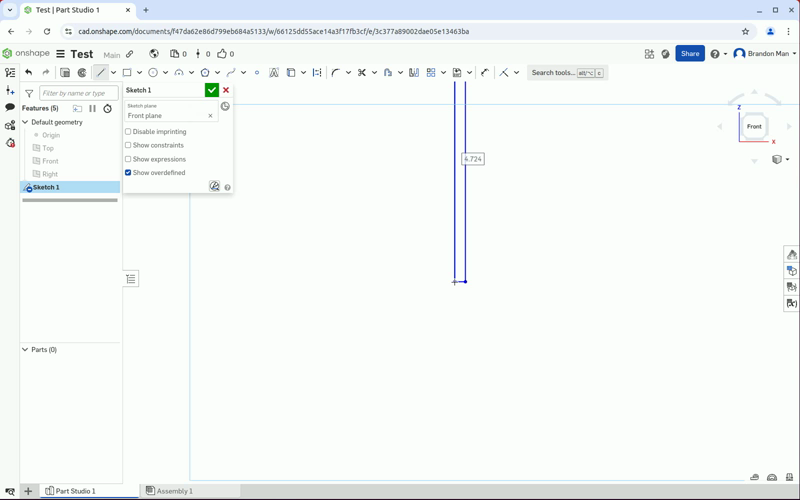
scroll(-6)
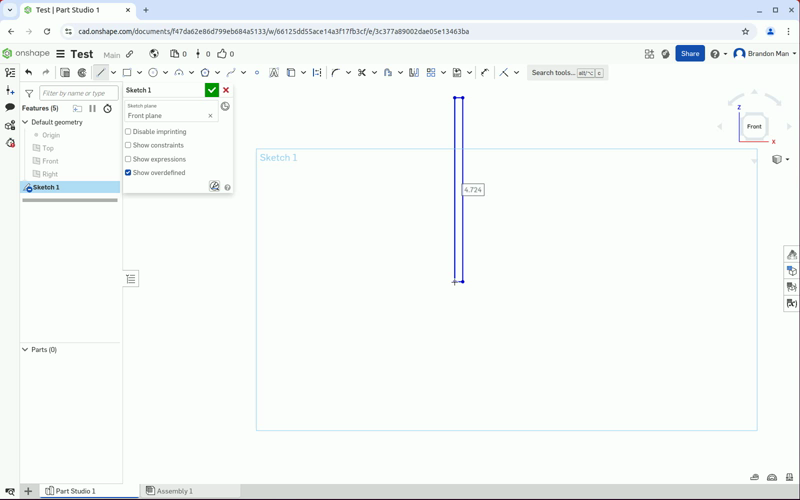
scroll(-6)
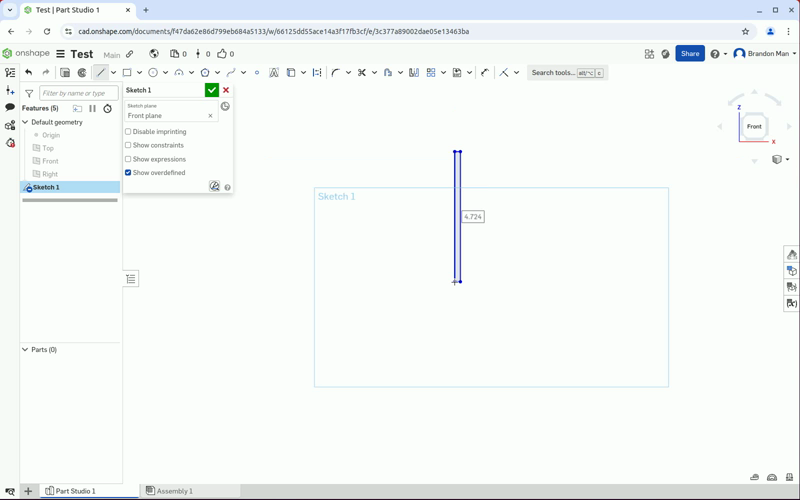
scroll(-6)
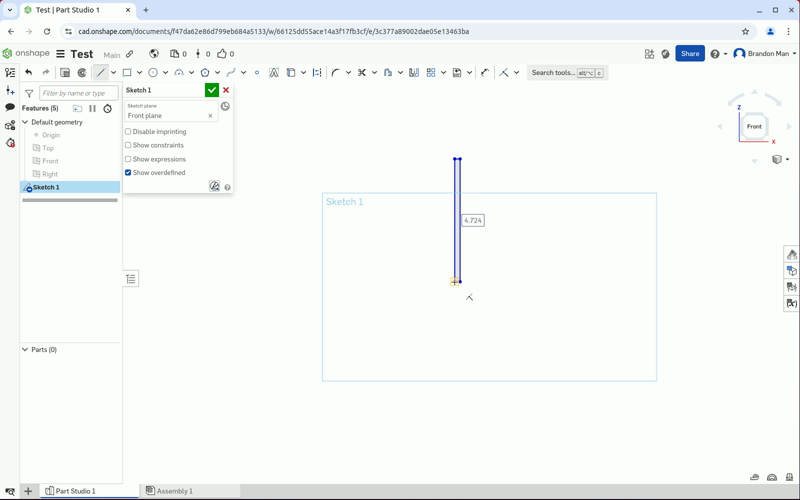
scroll(-6)
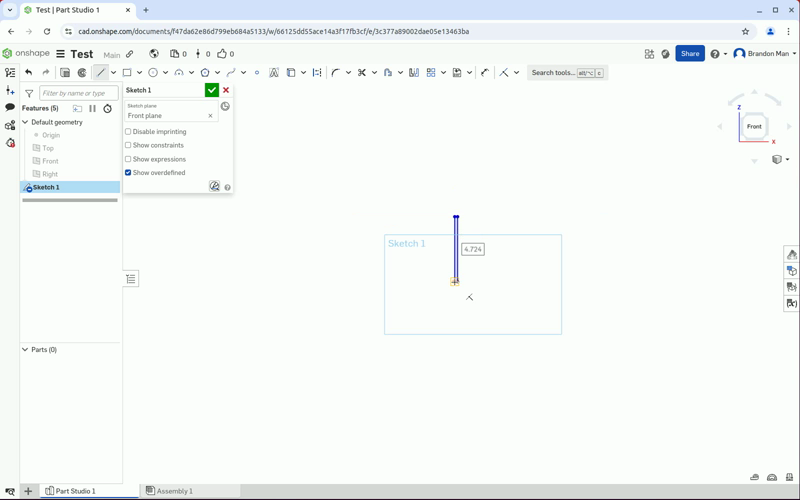
scroll(-6)
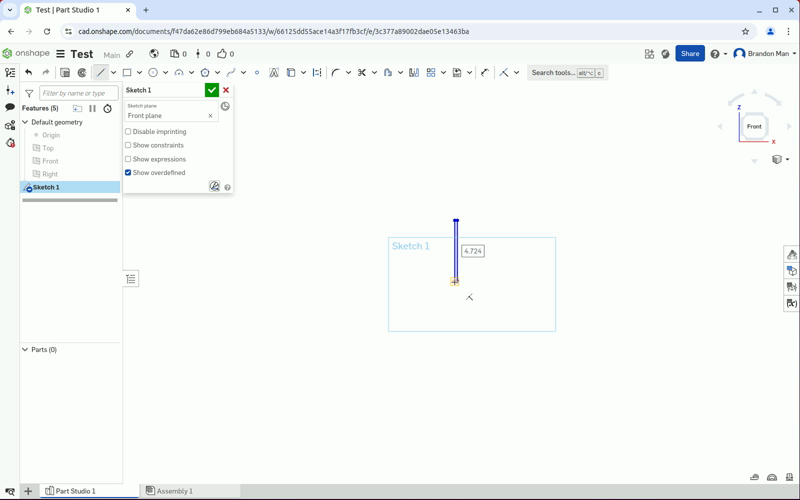
scroll(-6)
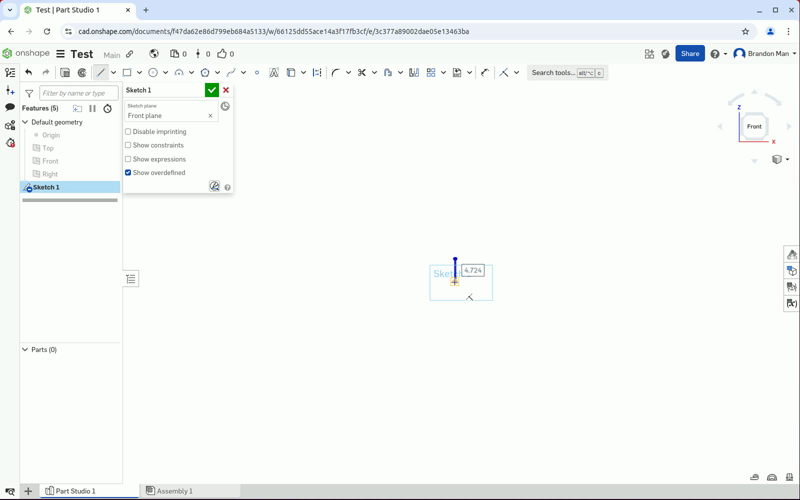
key(esc)
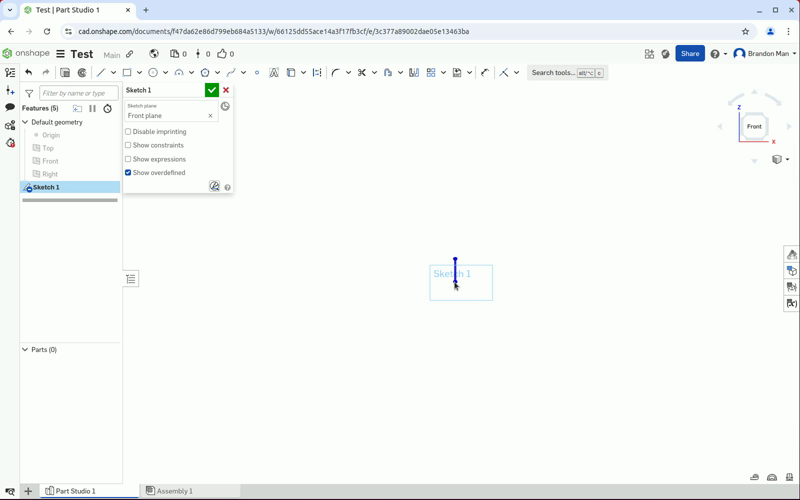
mouse_move(454, 265)
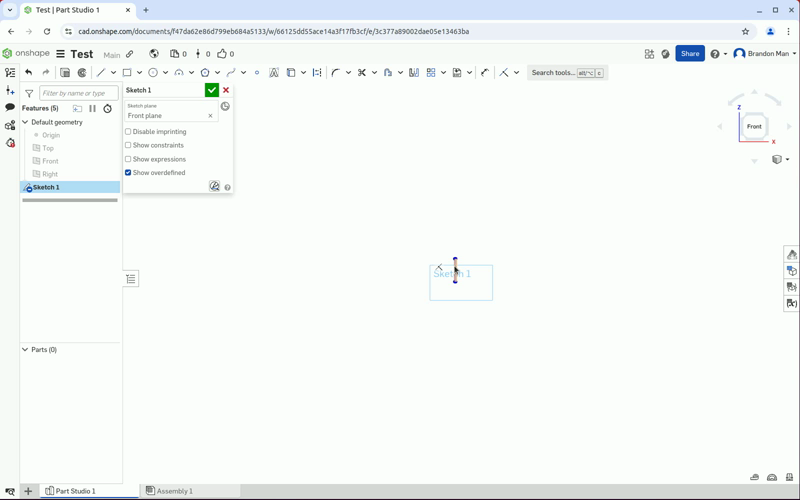
scroll(6)
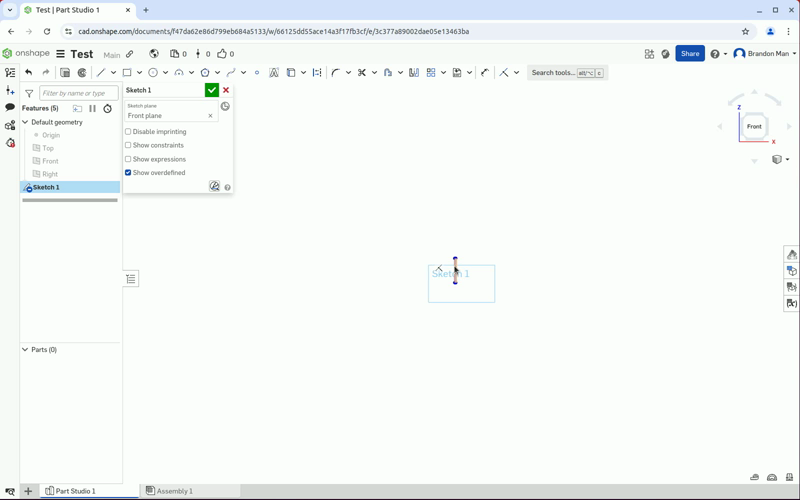
scroll(6)
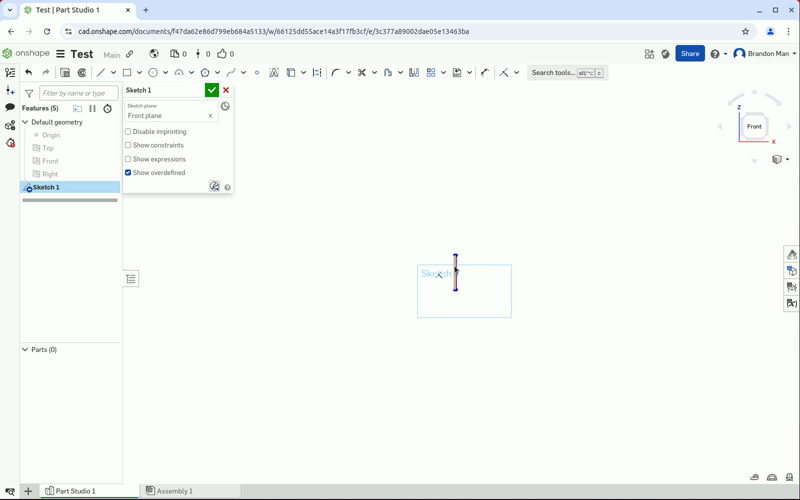
scroll(6)
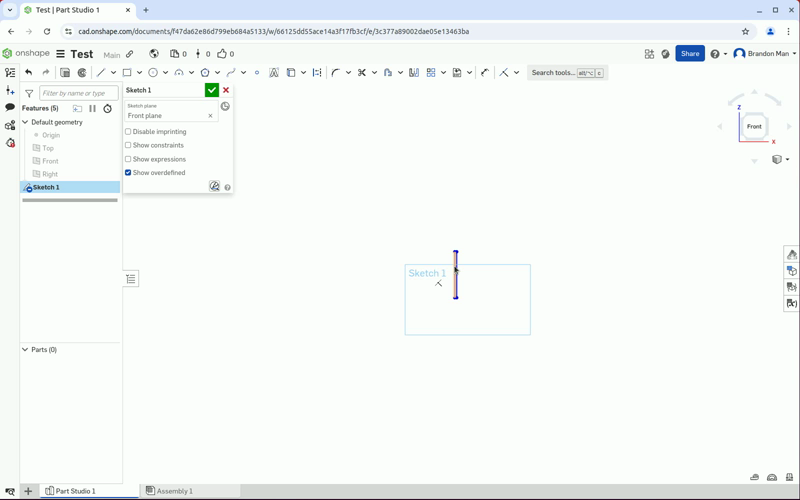
scroll(6)
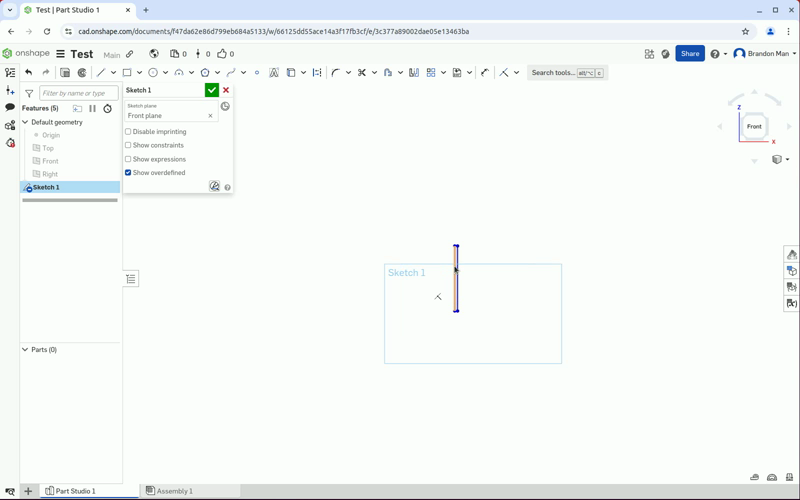
scroll(6)
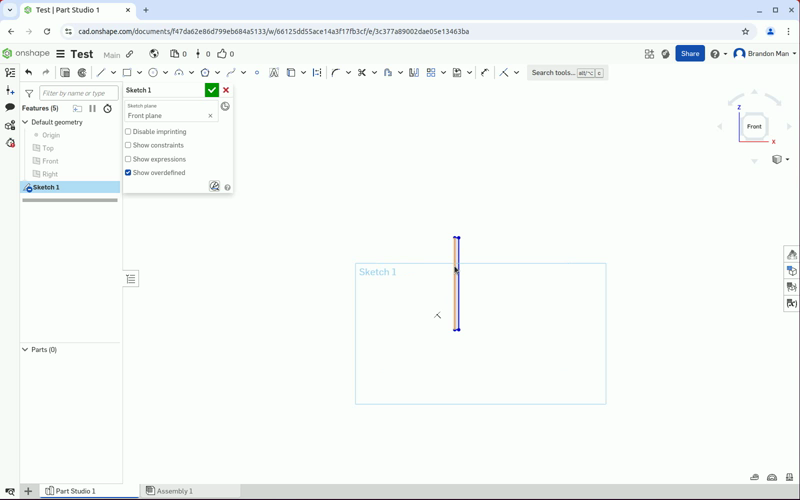
scroll(6)
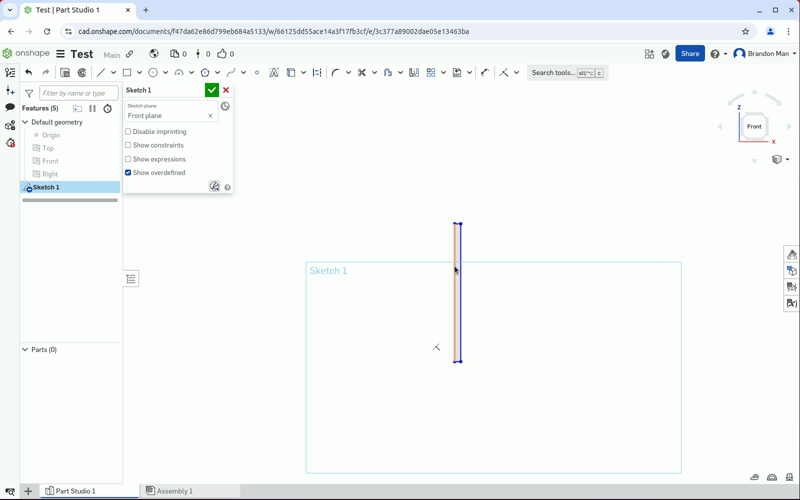
scroll(6)
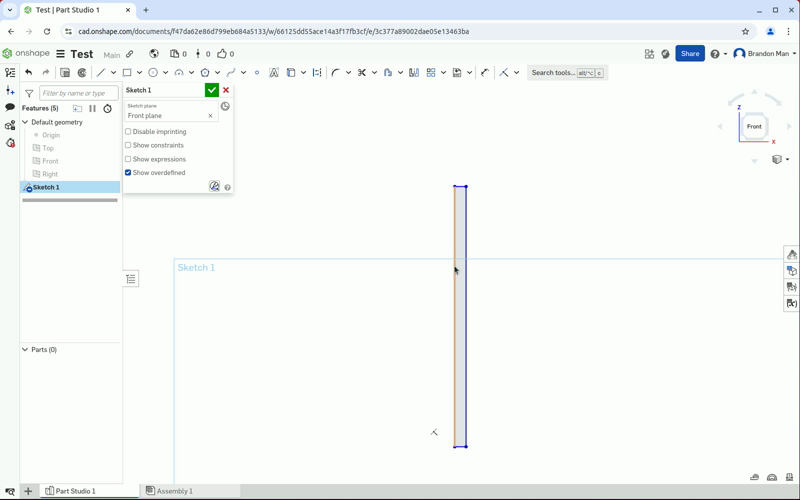
click(454, 265)
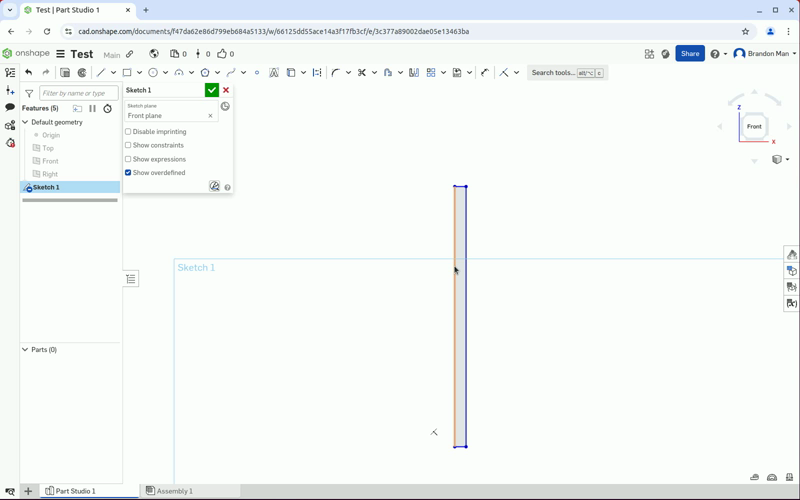
scroll(-6)
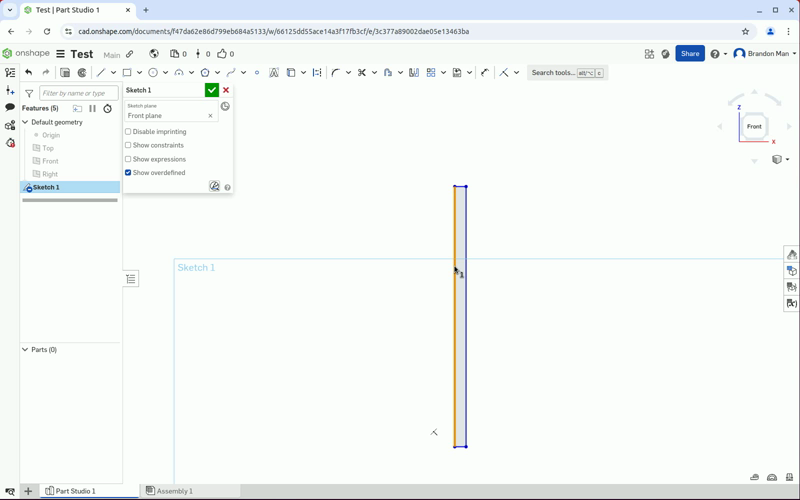
scroll(-6)
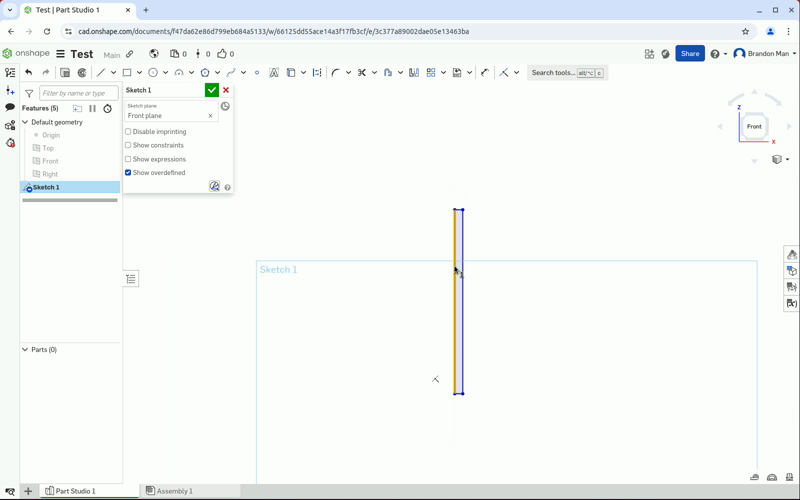
scroll(-6)
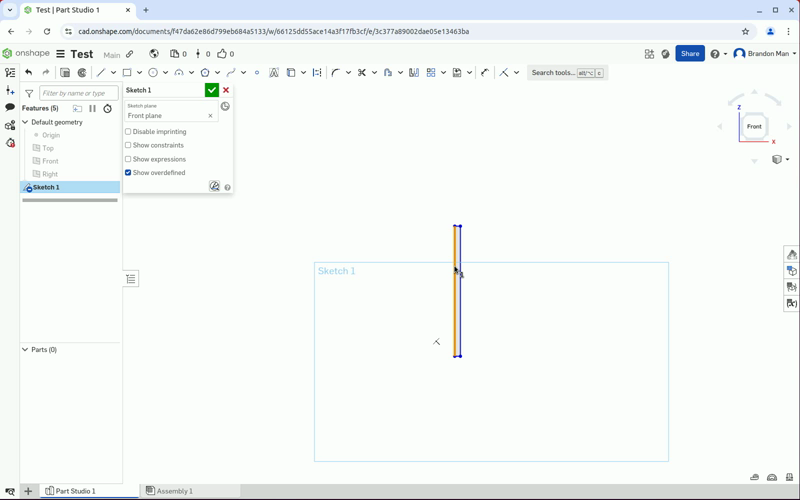
scroll(-6)
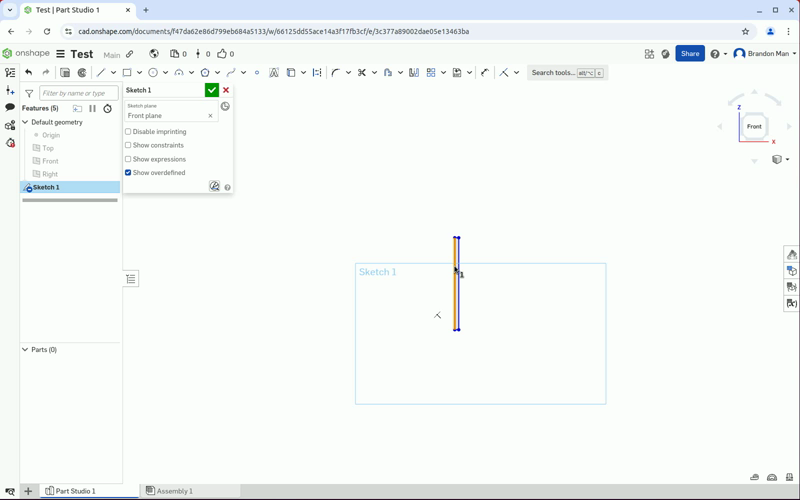
scroll(-6)
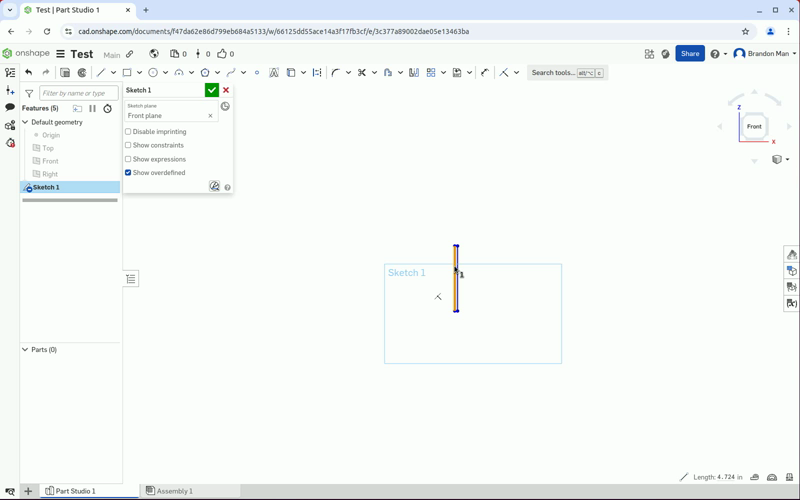
scroll(-6)
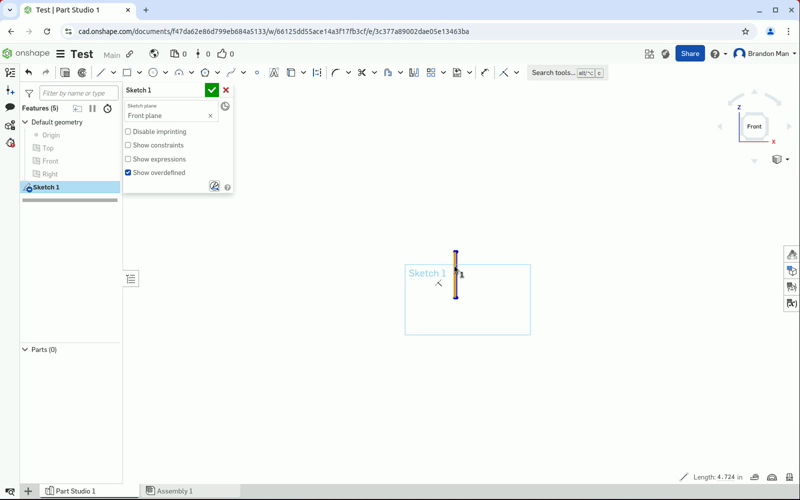
scroll(-6)
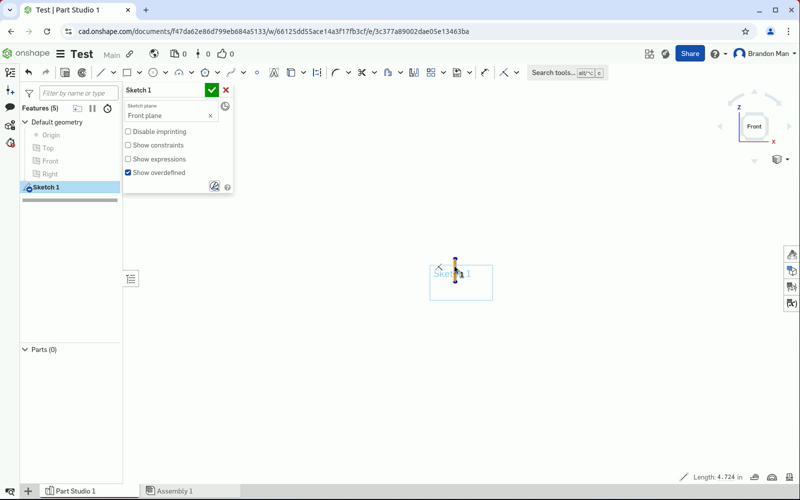
mouse_move(73, 352)
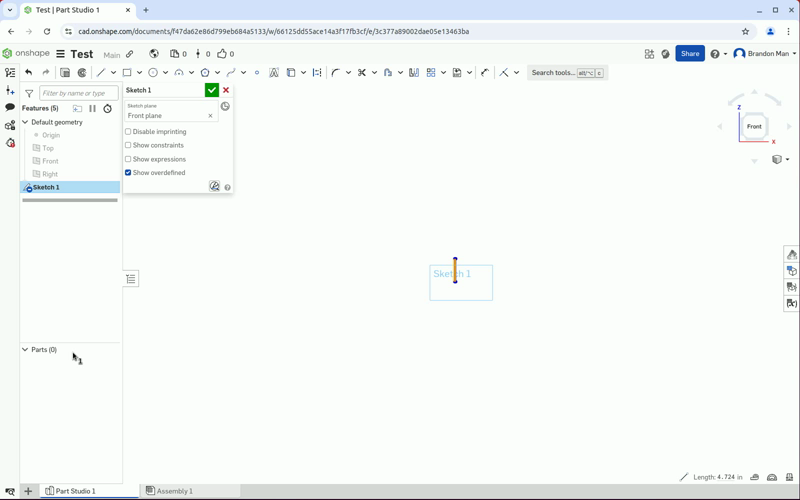
key(shift+y)
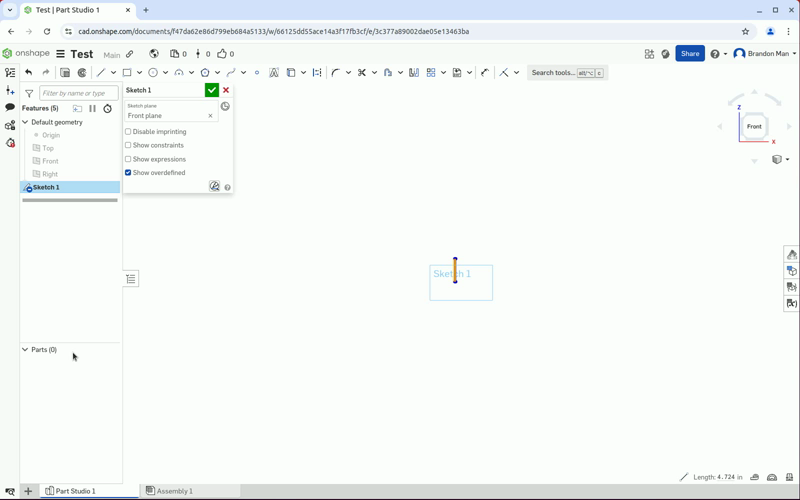
key(shift+e)
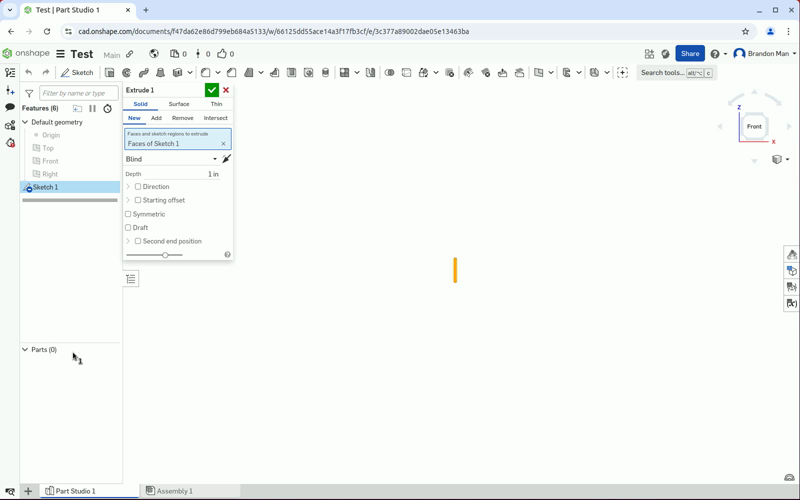
mouse_move(143, 106)
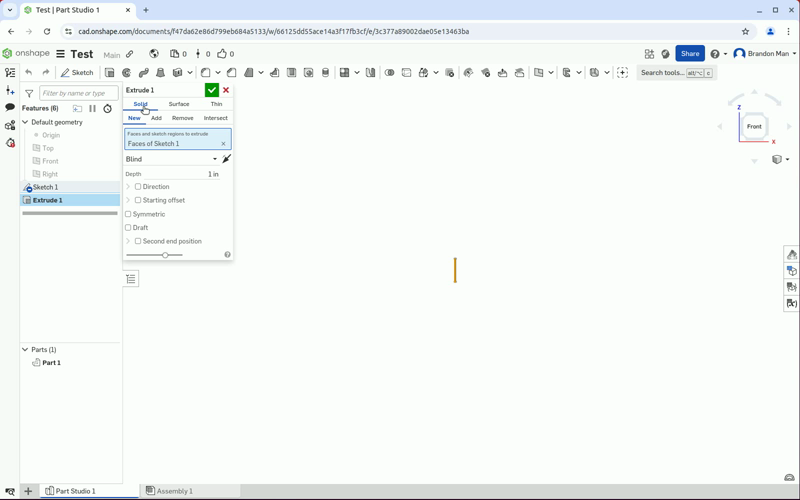
click(143, 106)
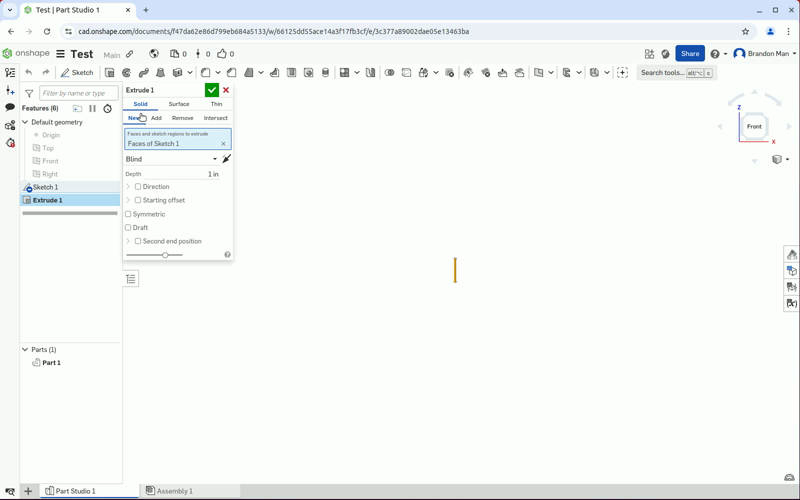
mouse_move(137, 120)
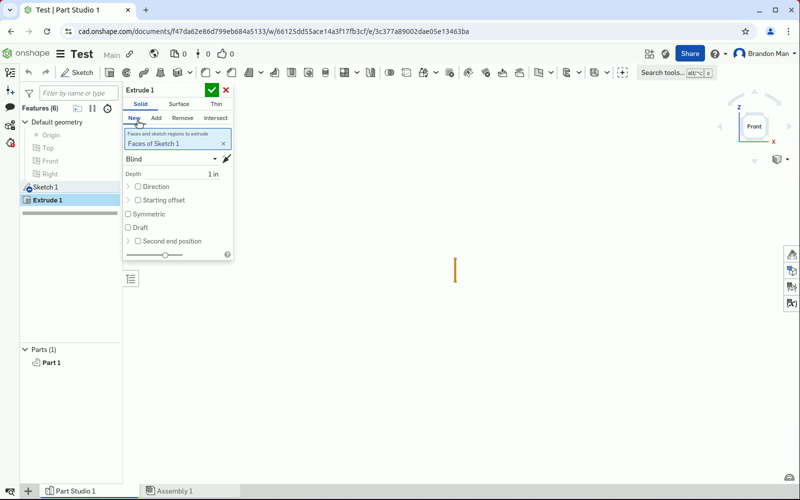
click(137, 120)
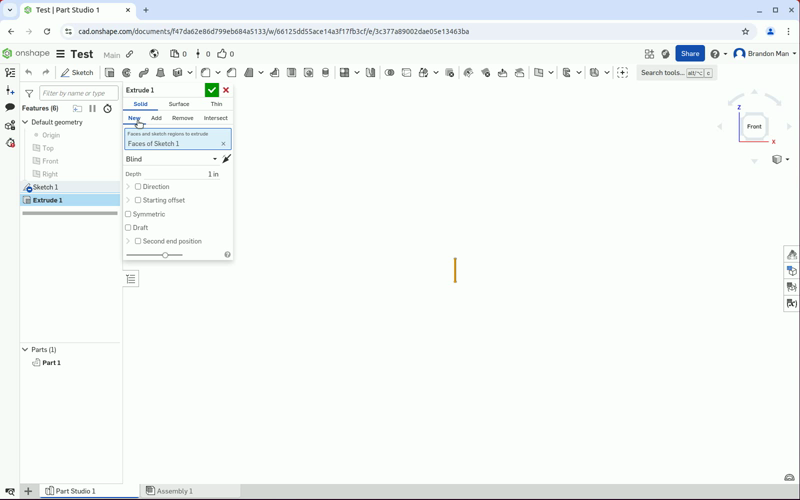
key(tab, 4)
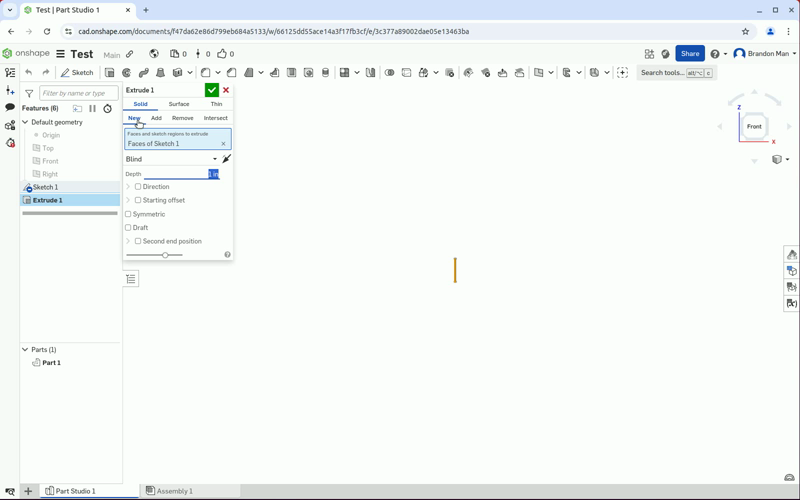
text(23.108)
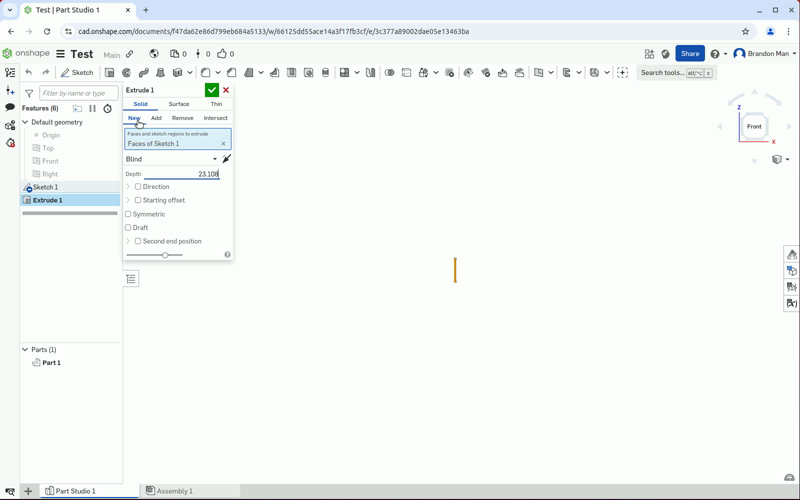
key(enter)
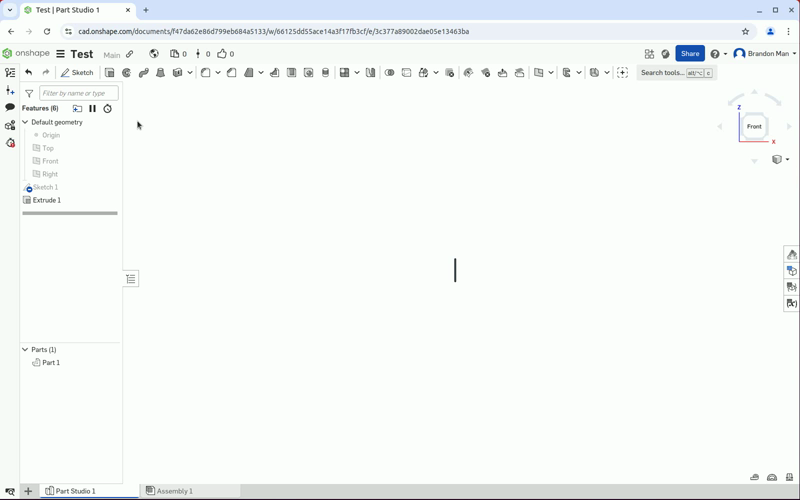
key(shift+h)
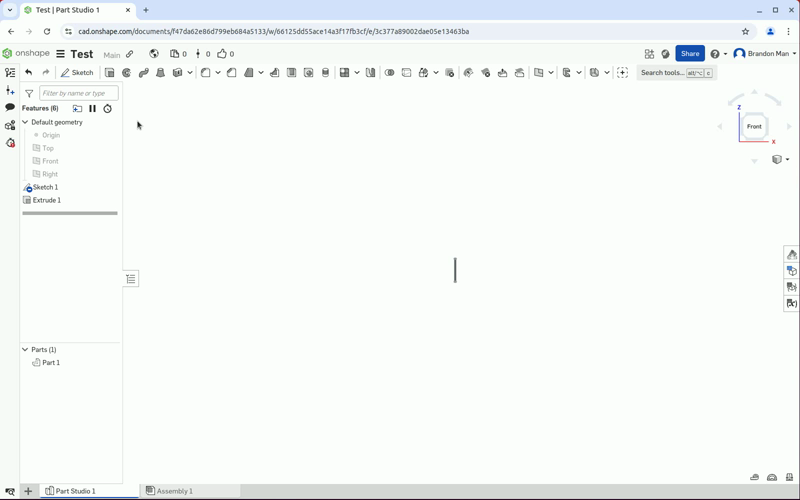
key(shift+h)
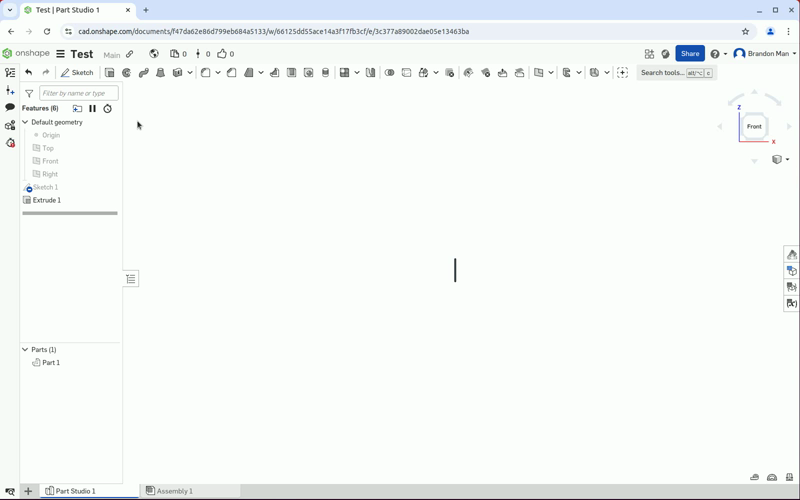
mouse_move(73, 189)
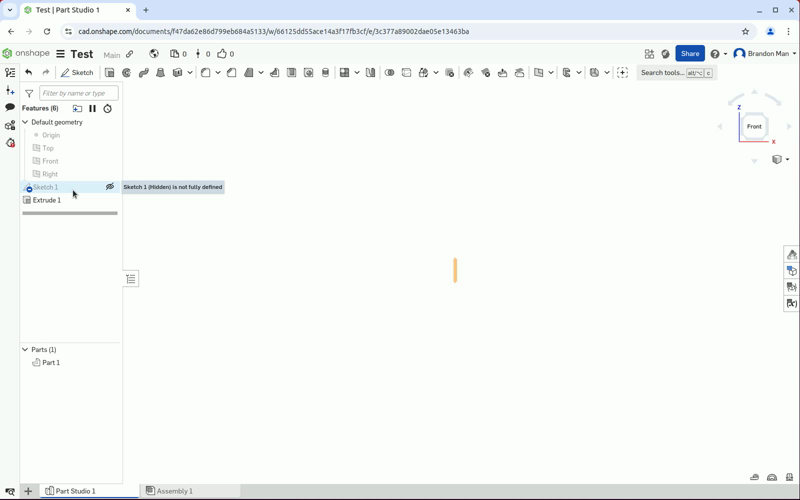
click(73, 189)
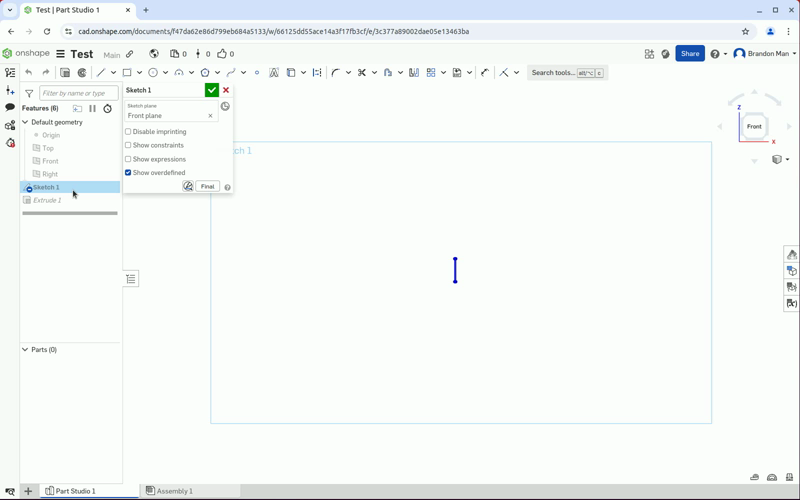
mouse_move(229, 92)
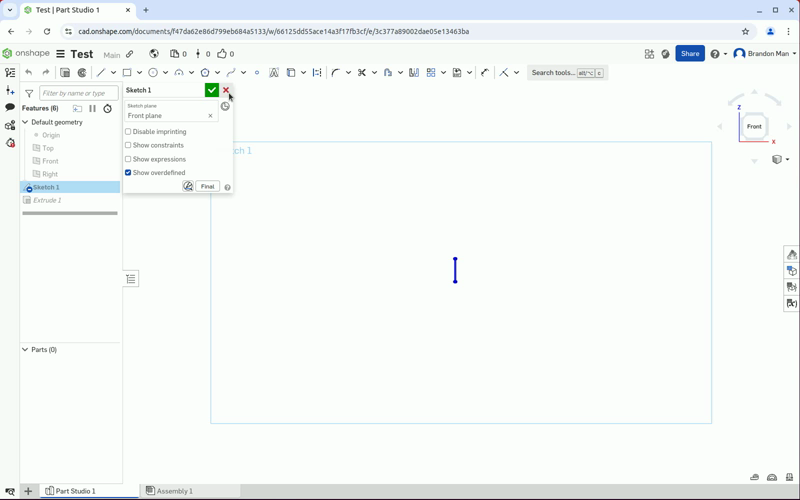
click(229, 92)
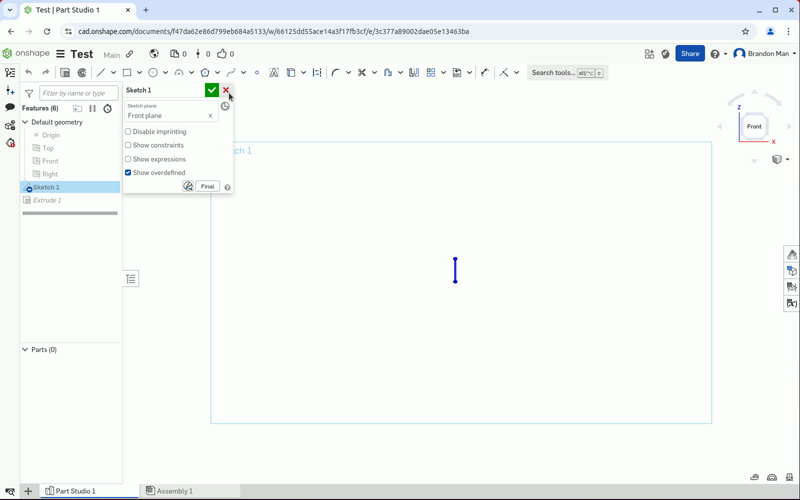
key(shift+s)
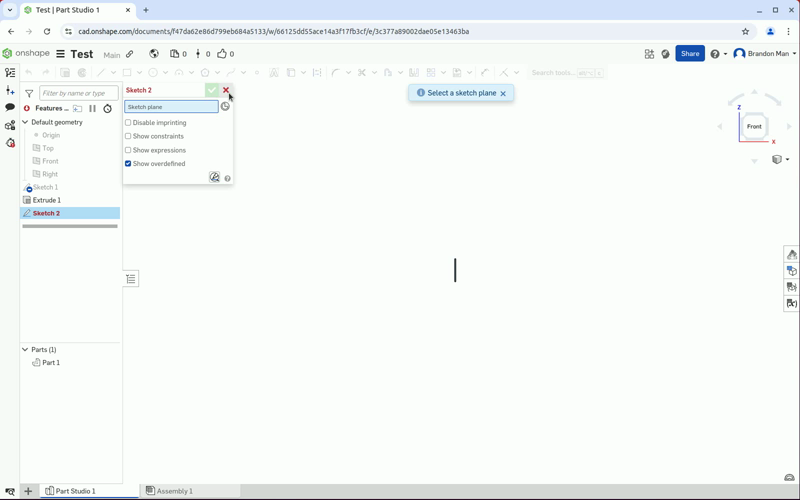
mouse_move(73, 163)
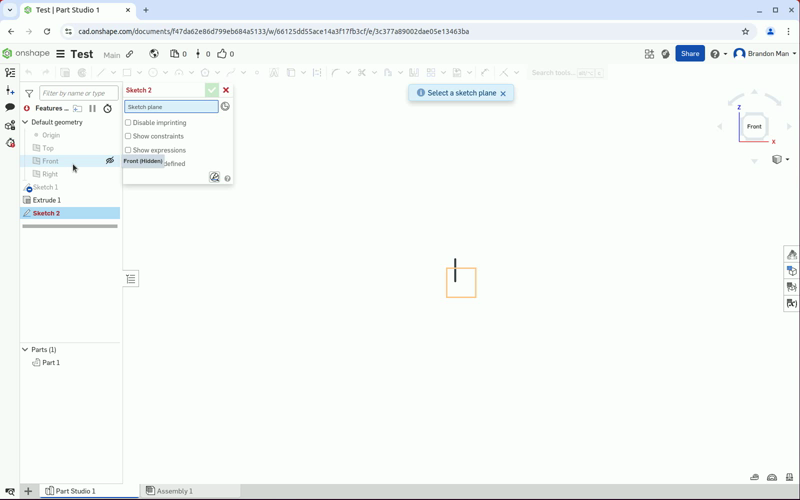
click(73, 163)
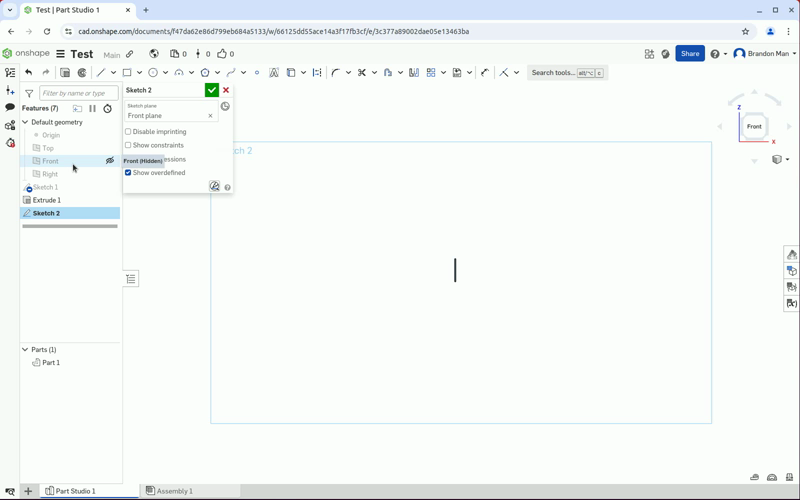
mouse_move(73, 352)
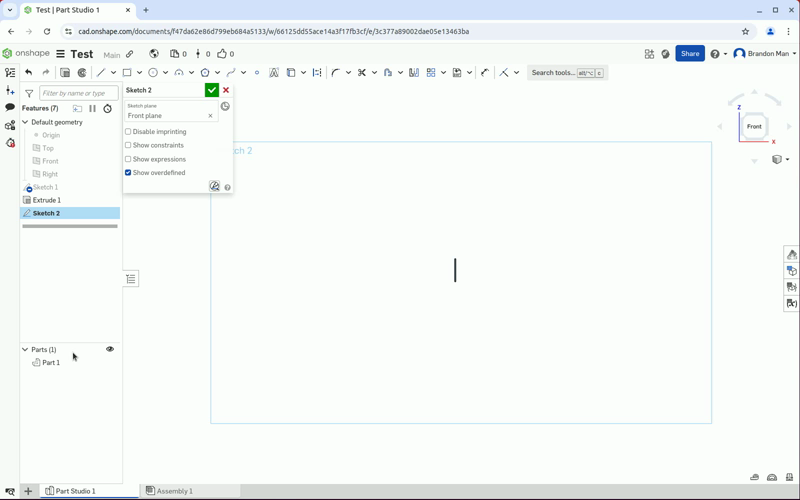
key(y)
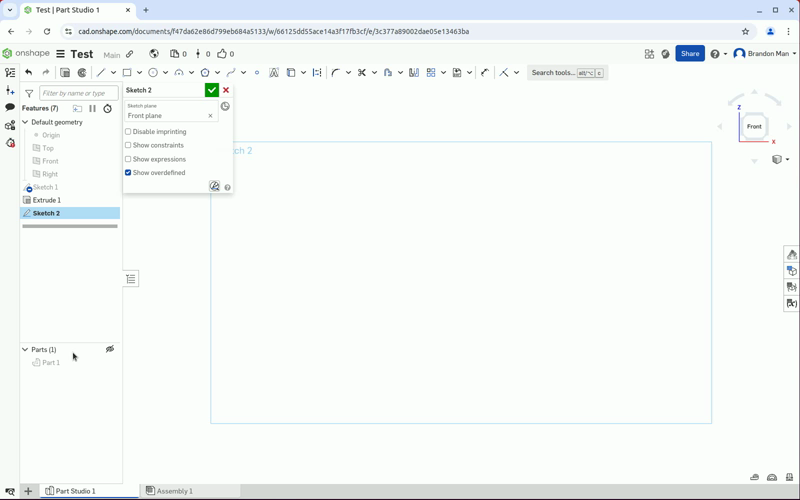
key(l)
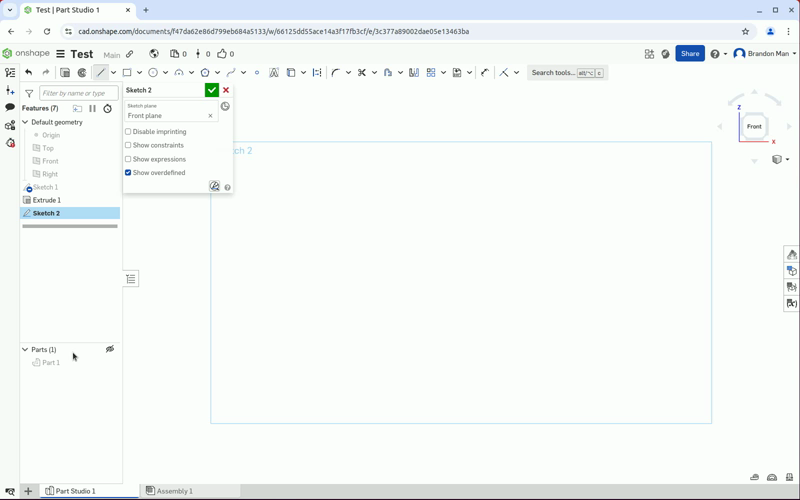
key_down(shift)
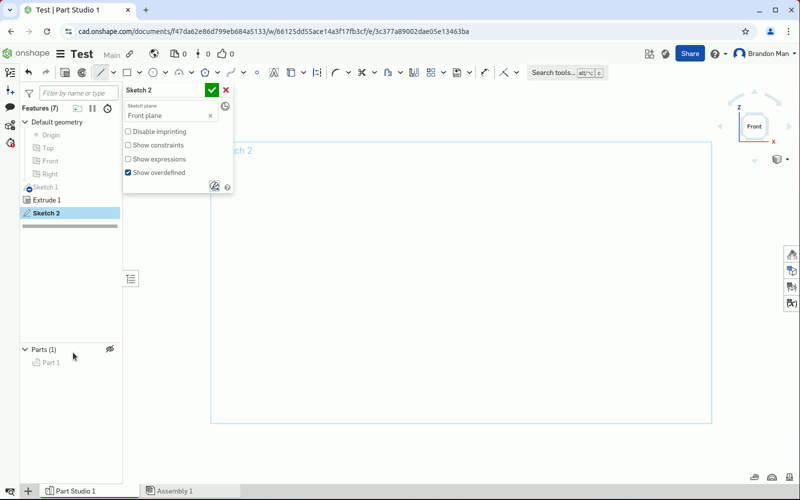
mouse_move(454, 282)
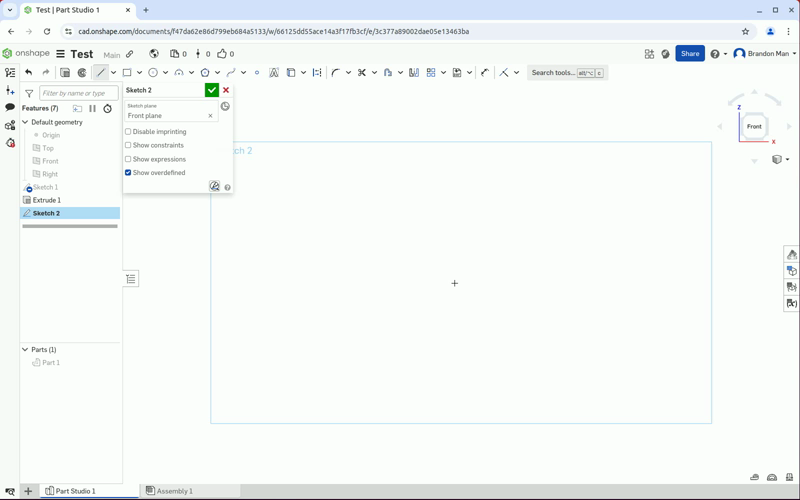
click(454, 282)
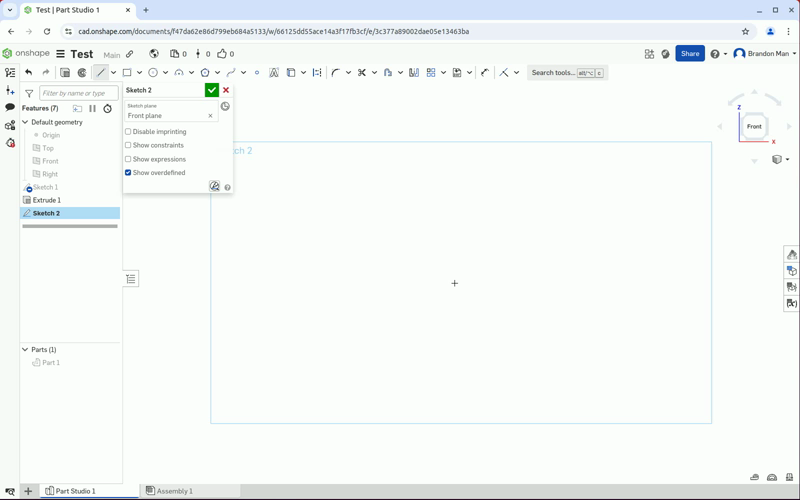
key_up(shift)
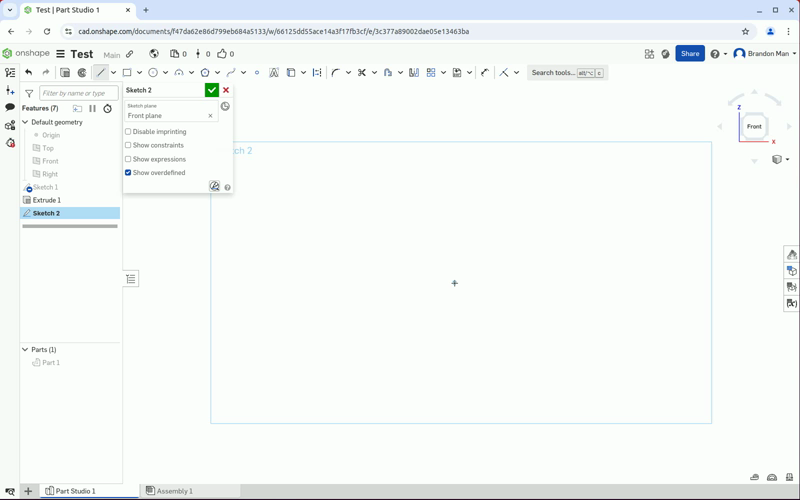
key_down(shift)
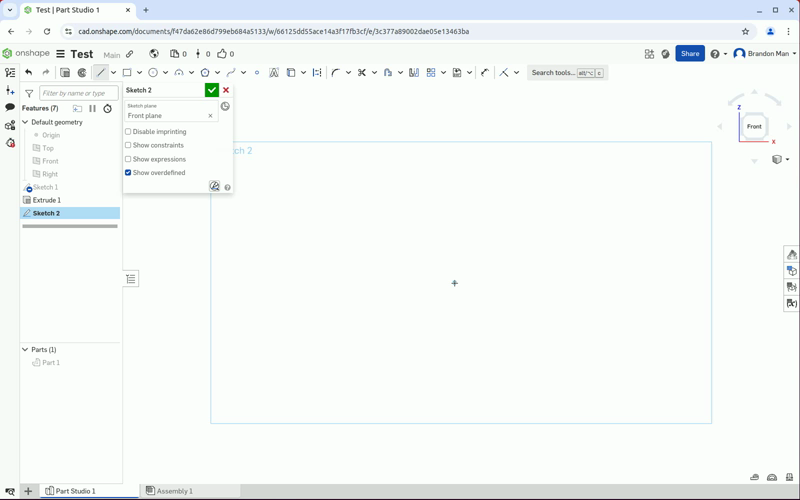
mouse_move(484, 282)
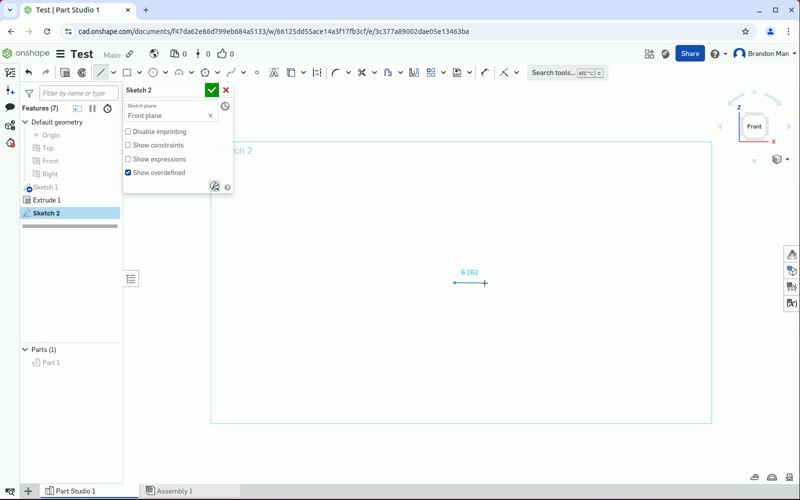
mouse_move(478, 282)
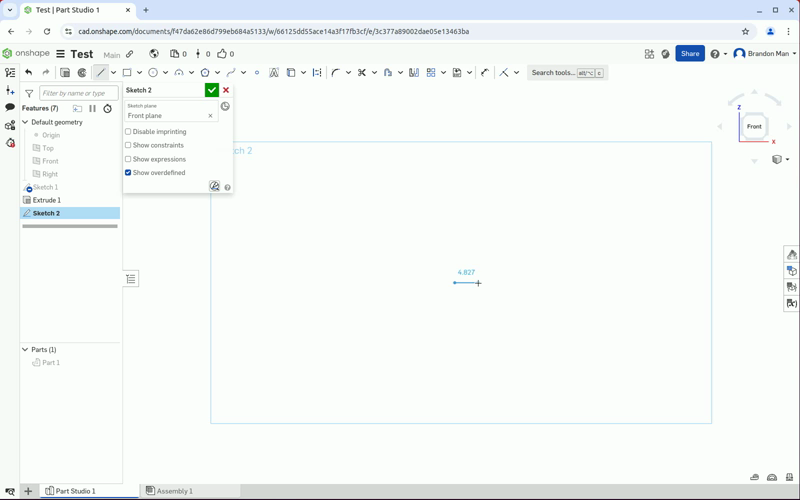
click(478, 282)
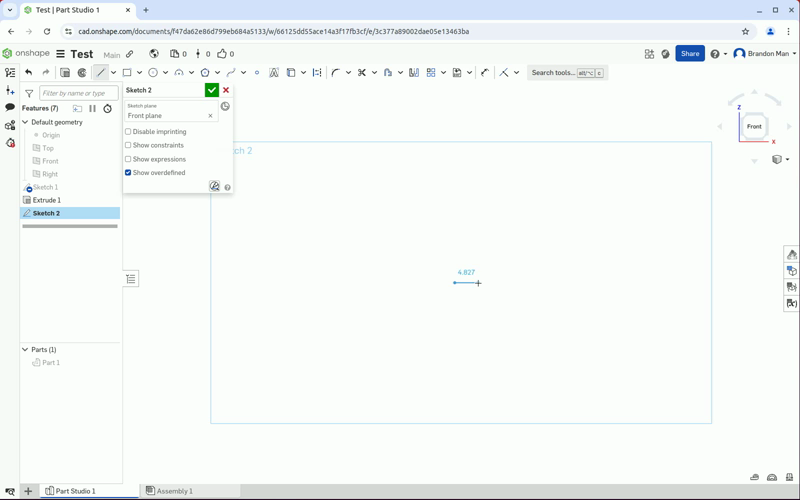
key_up(shift)
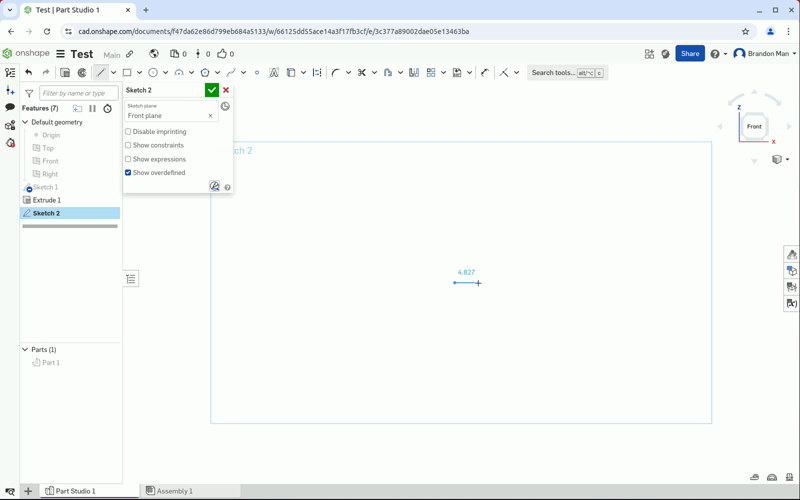
key_down(shift)
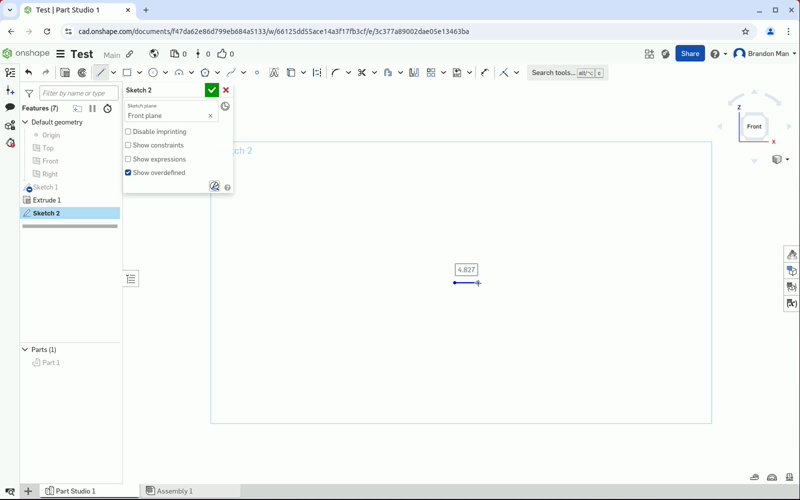
mouse_move(508, 282)
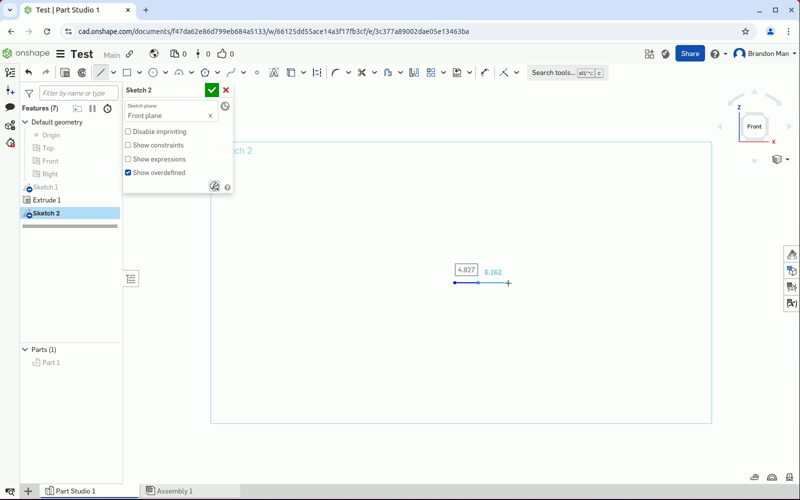
mouse_move(478, 282)
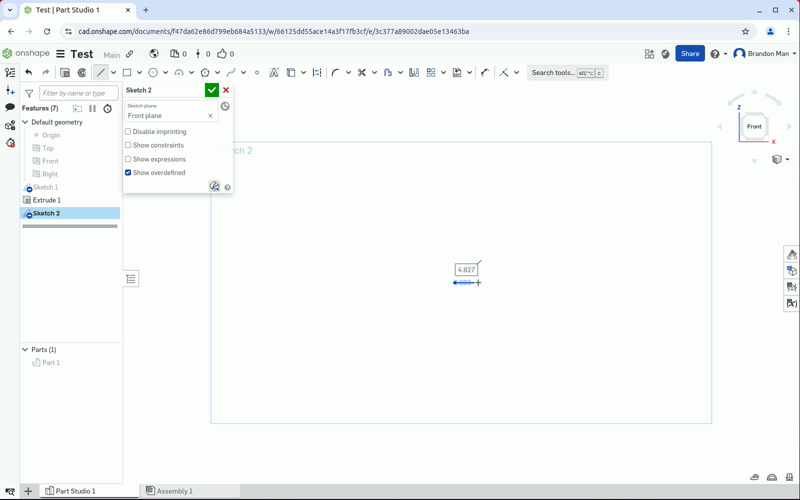
scroll(6)
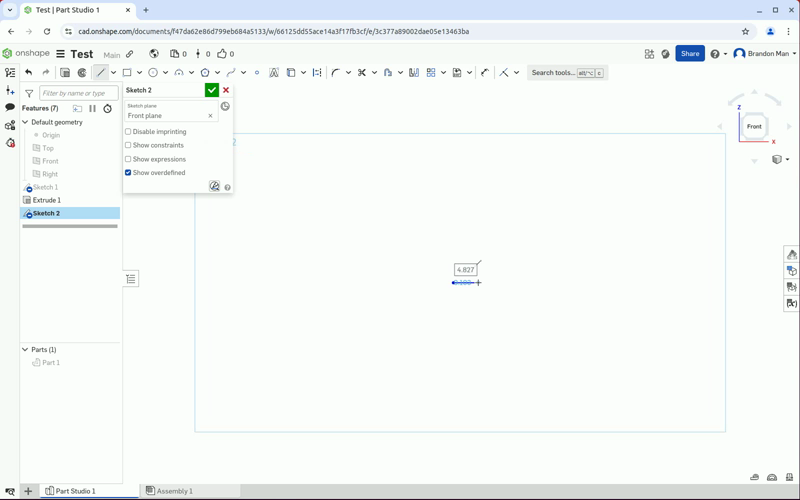
scroll(6)
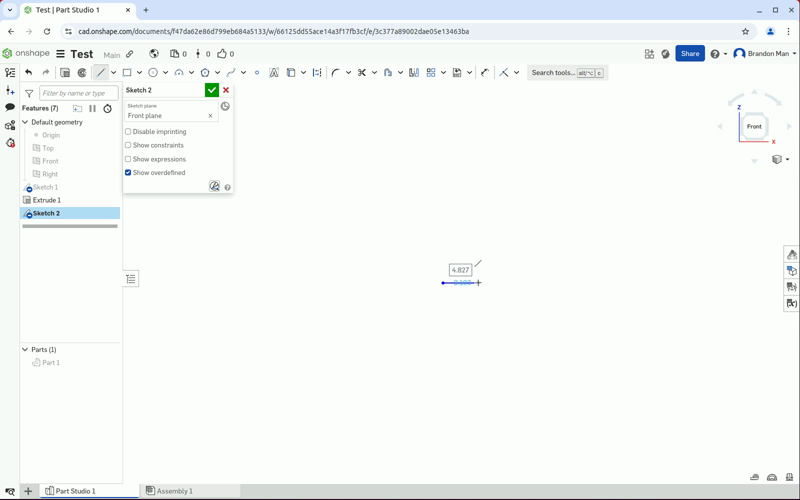
scroll(6)
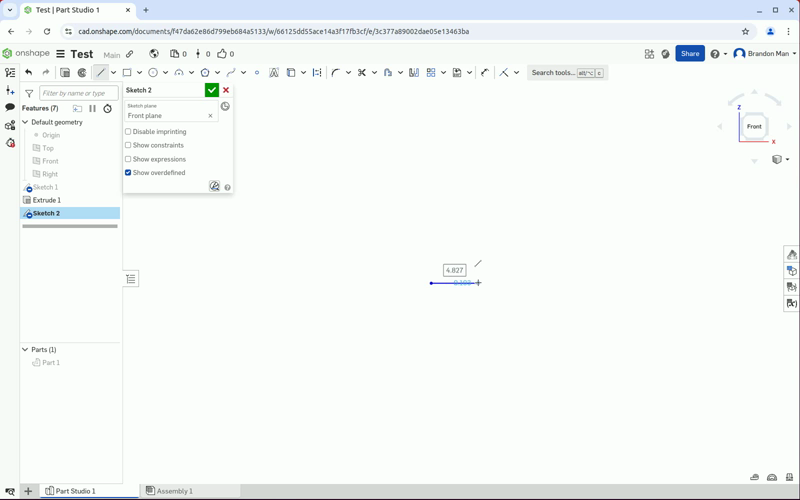
scroll(6)
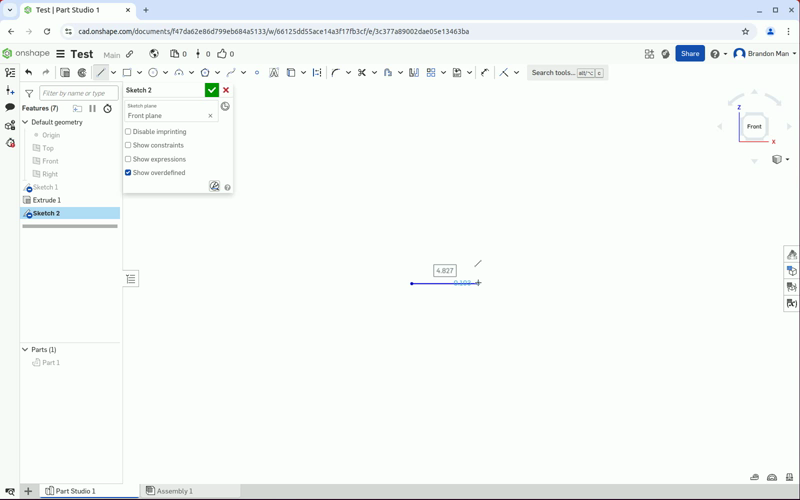
scroll(6)
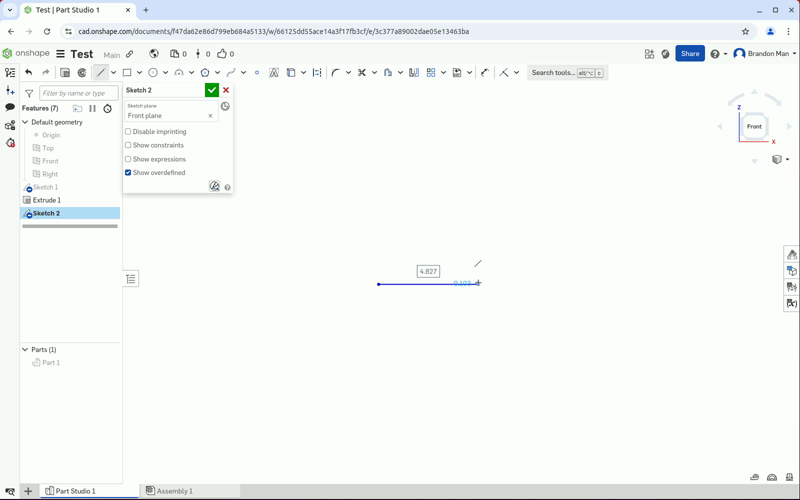
scroll(6)
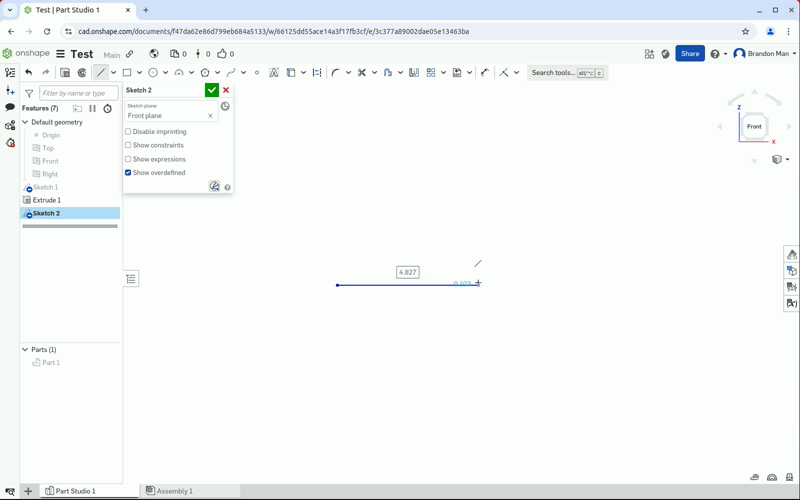
scroll(6)
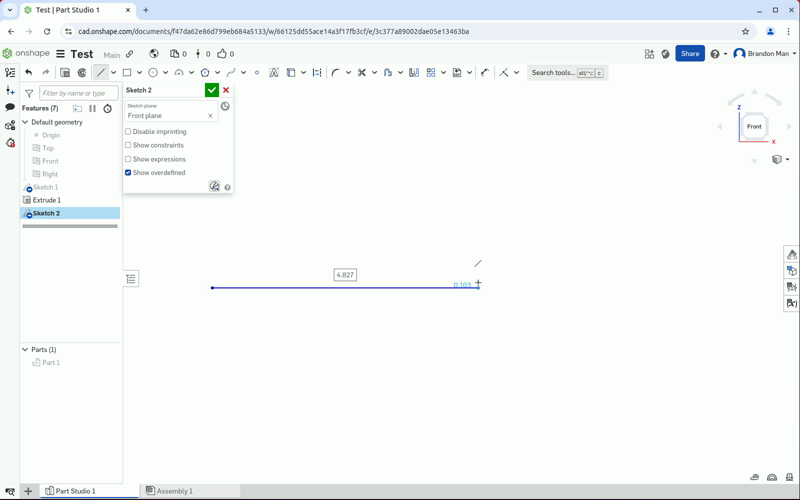
click(478, 282)
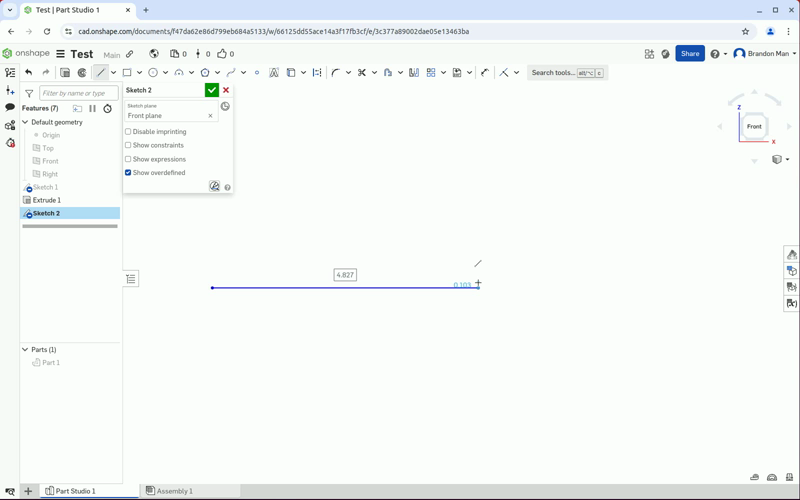
scroll(-6)
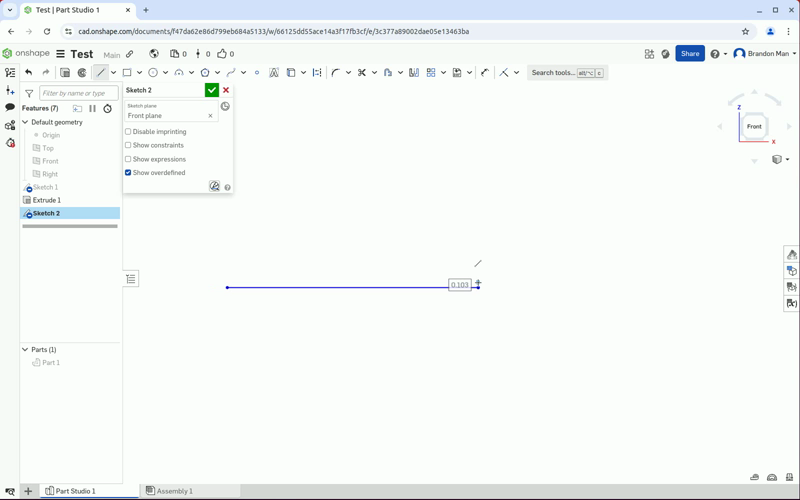
scroll(-6)
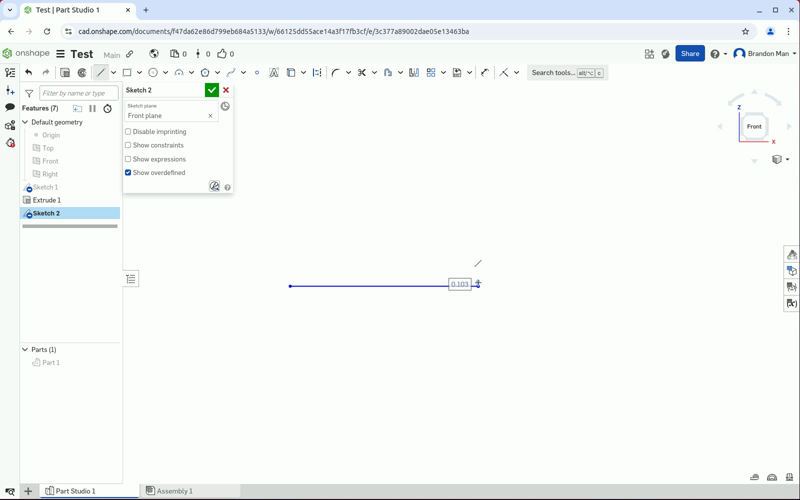
scroll(-6)
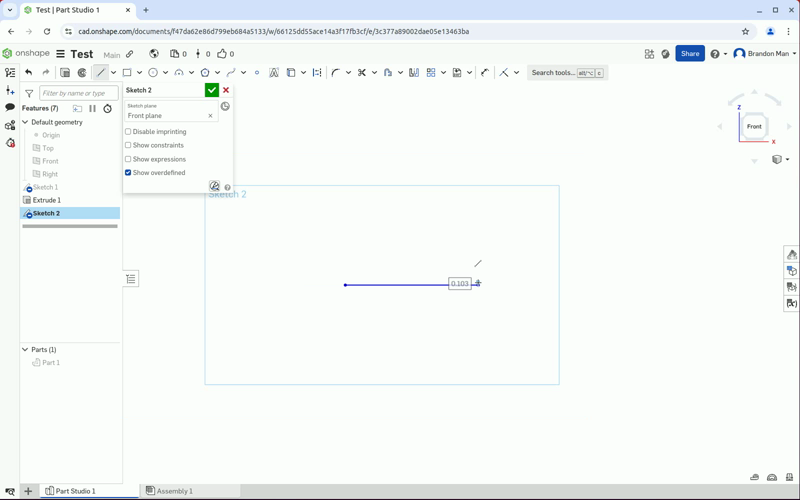
scroll(-6)
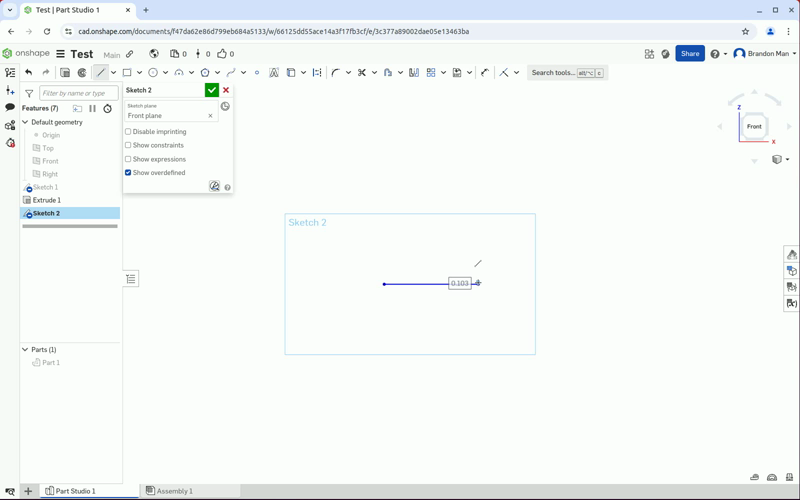
scroll(-6)
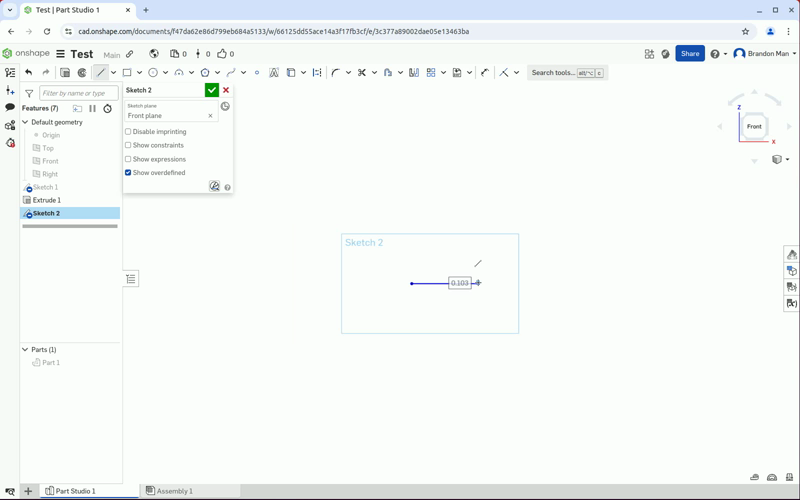
scroll(-6)
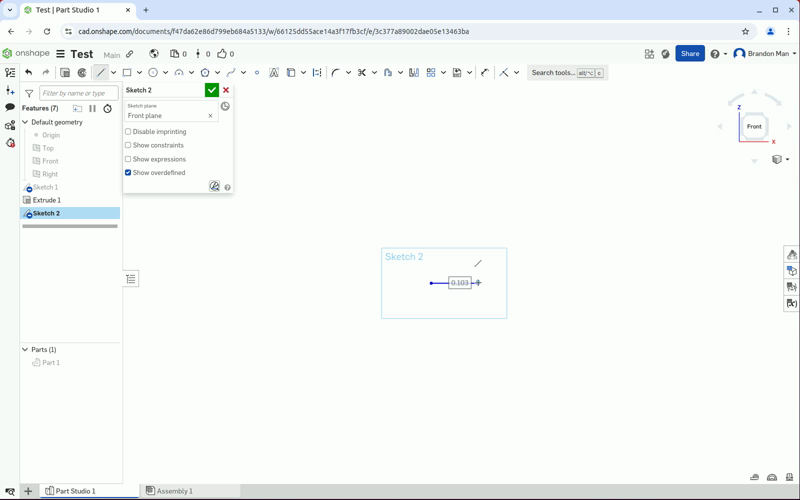
scroll(-6)
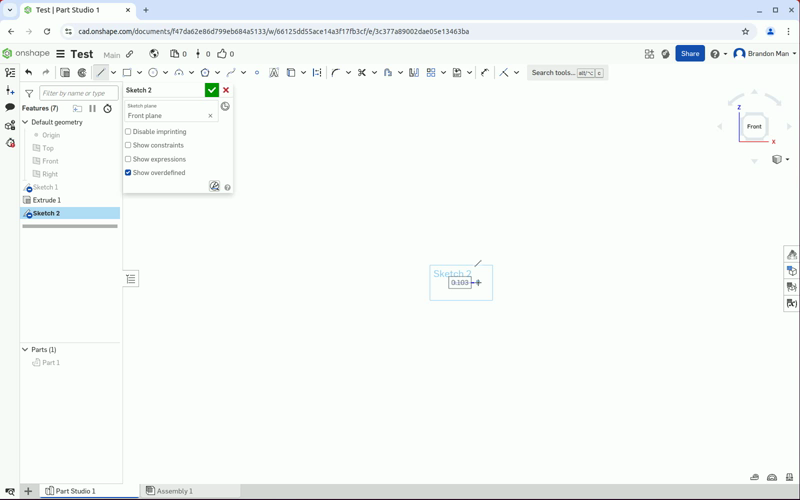
key_up(shift)
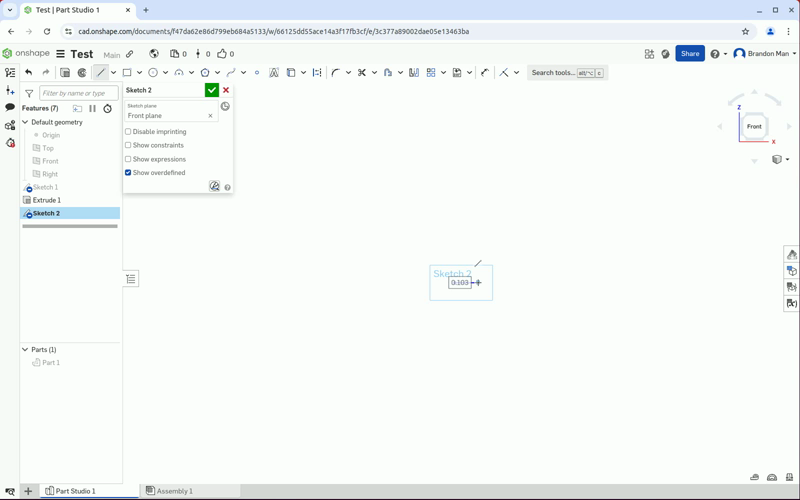
key_down(shift)
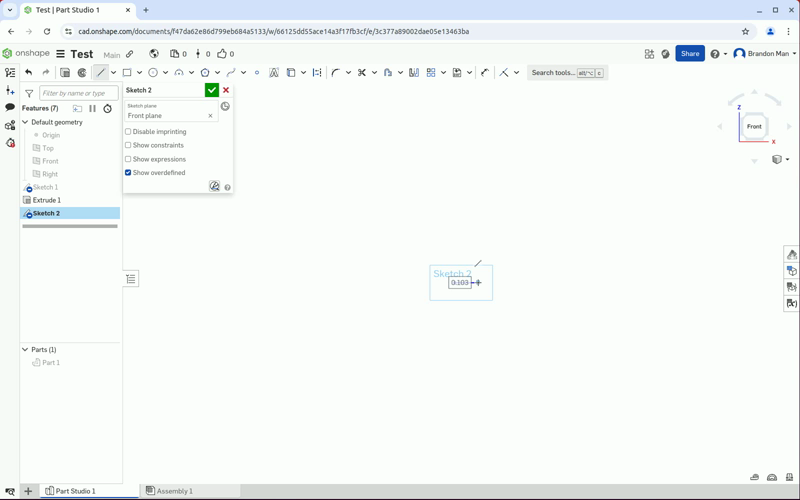
mouse_move(508, 282)
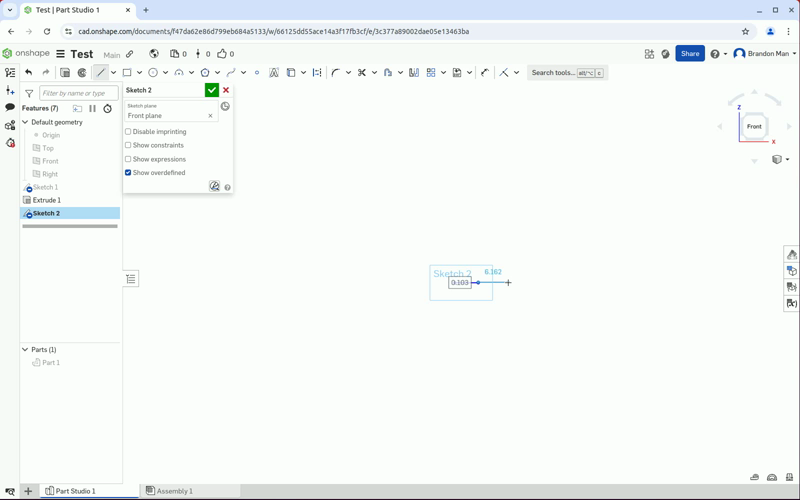
mouse_move(454, 282)
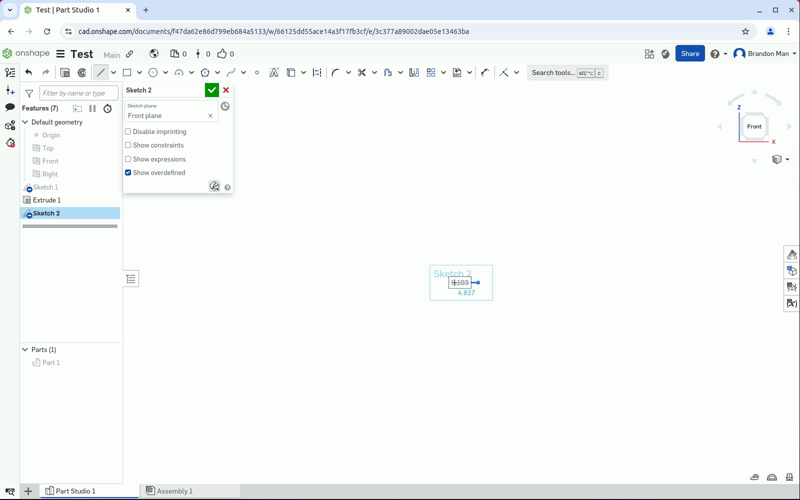
scroll(6)
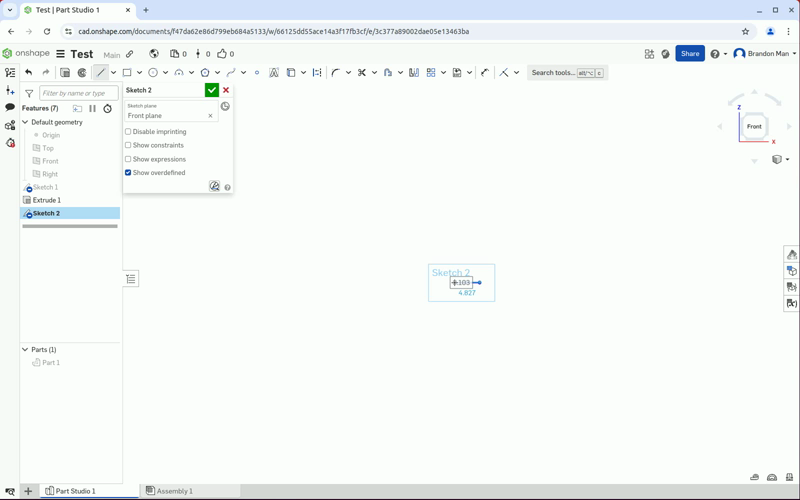
scroll(6)
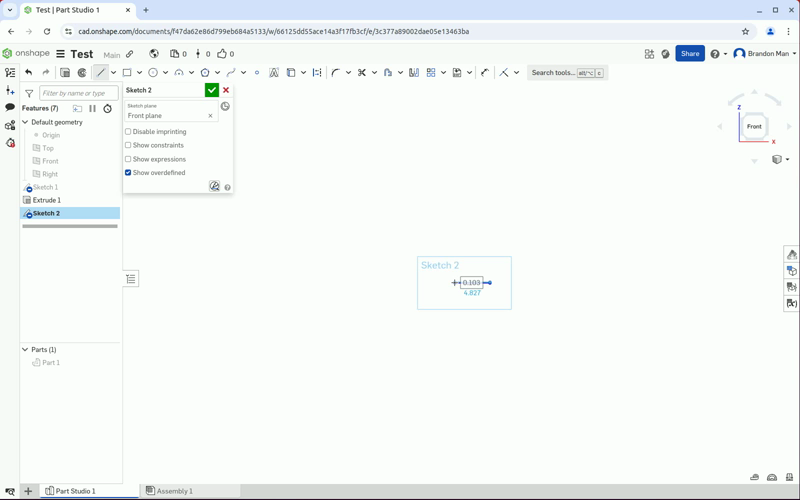
scroll(6)
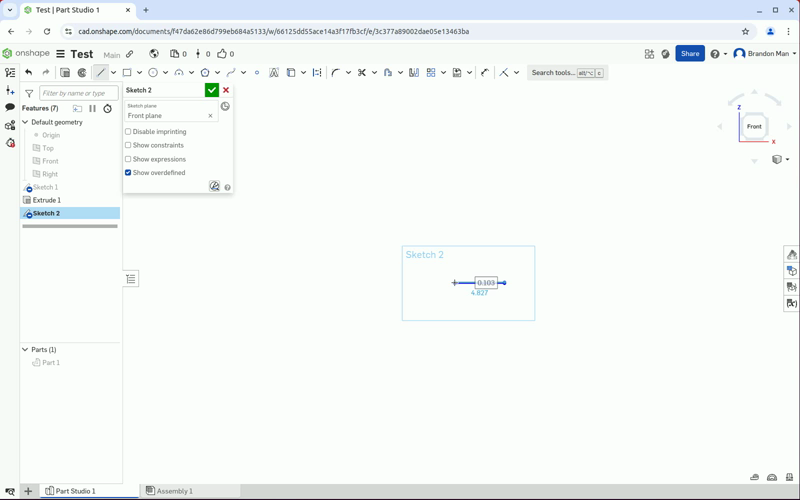
scroll(6)
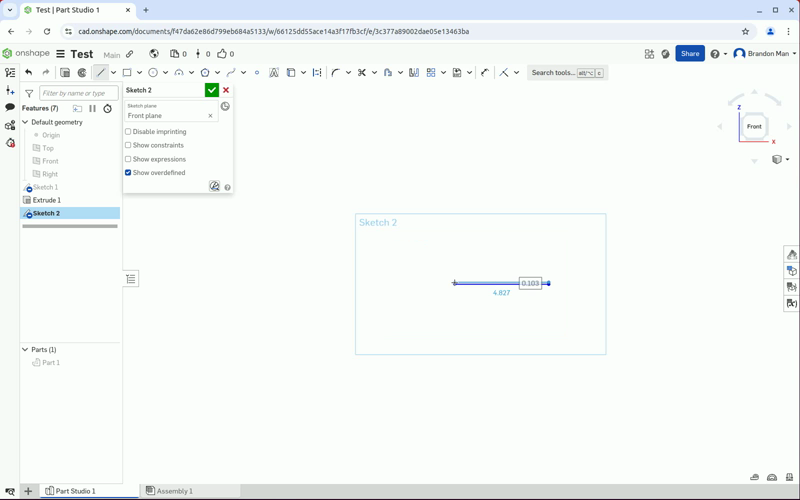
scroll(6)
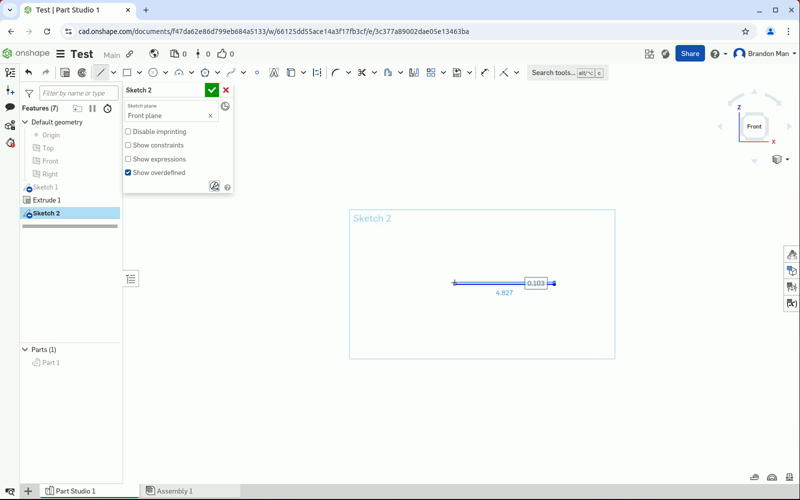
scroll(6)
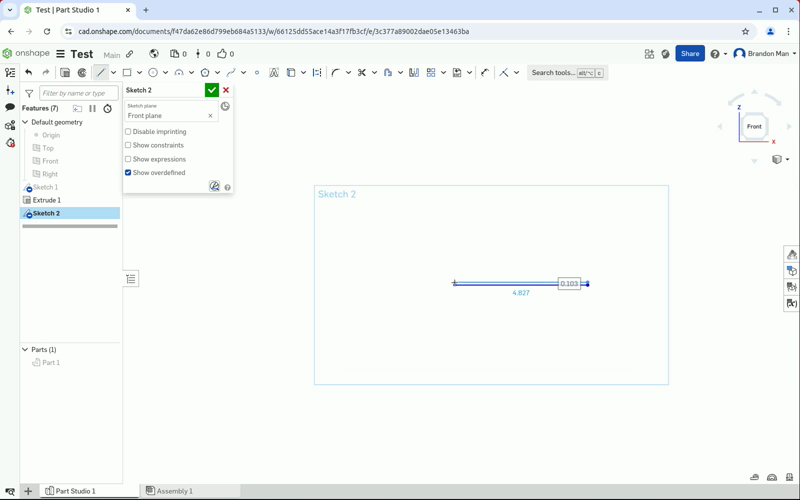
scroll(6)
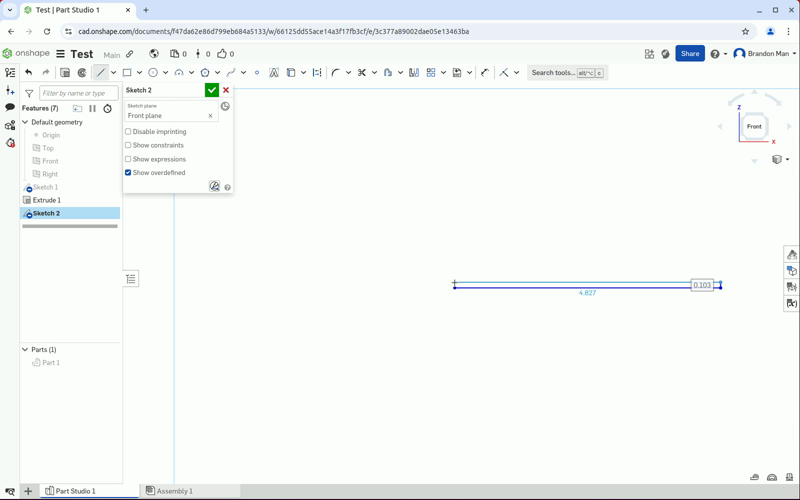
click(454, 282)
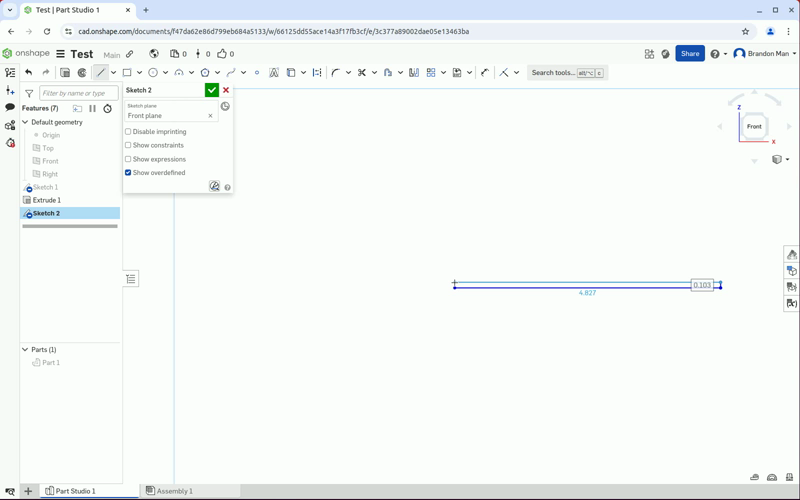
scroll(-6)
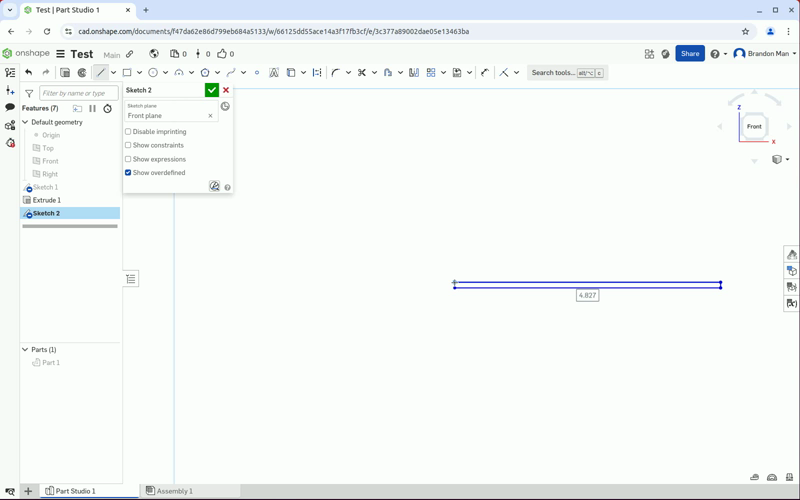
scroll(-6)
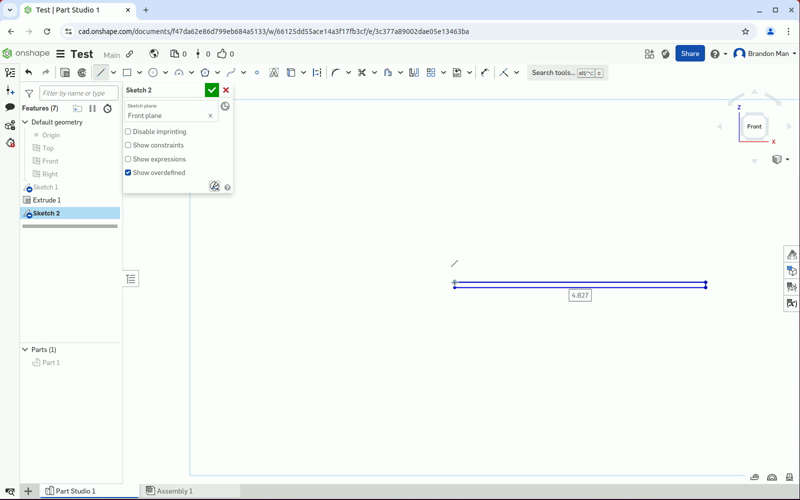
scroll(-6)
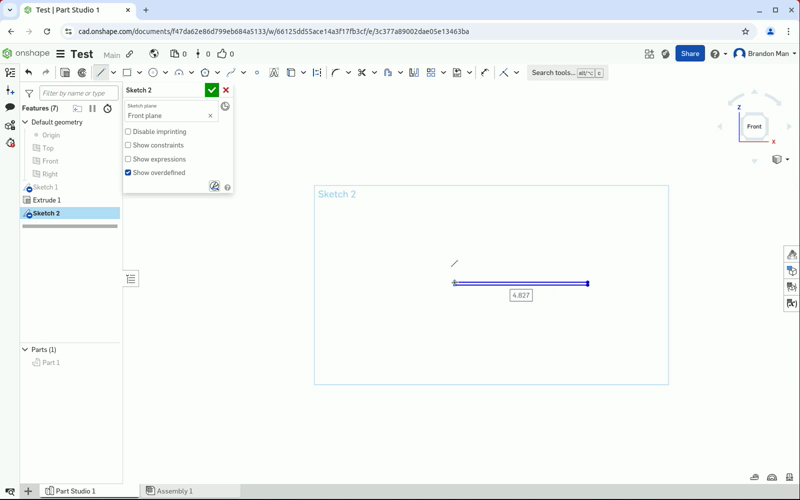
scroll(-6)
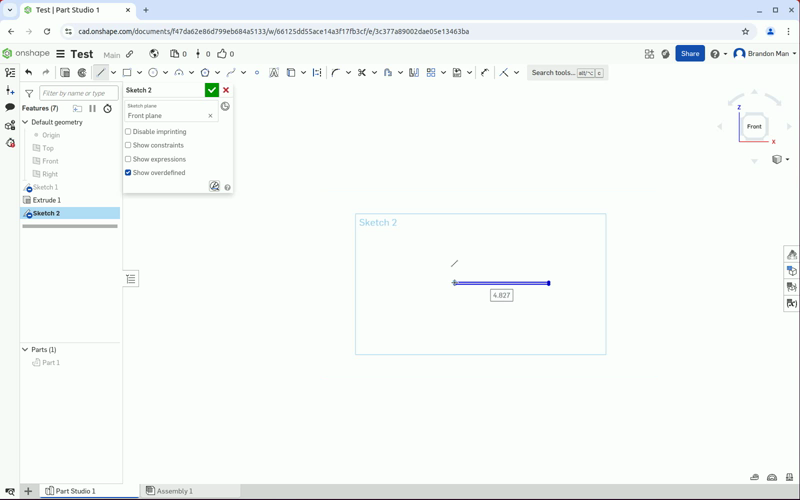
scroll(-6)
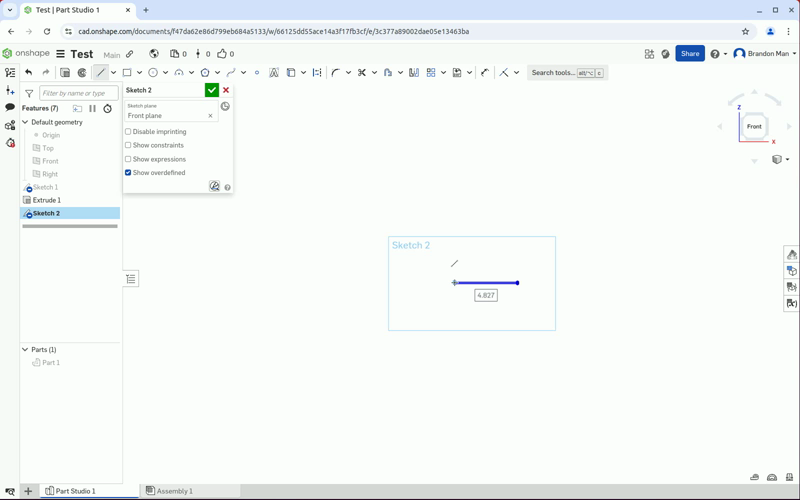
scroll(-6)
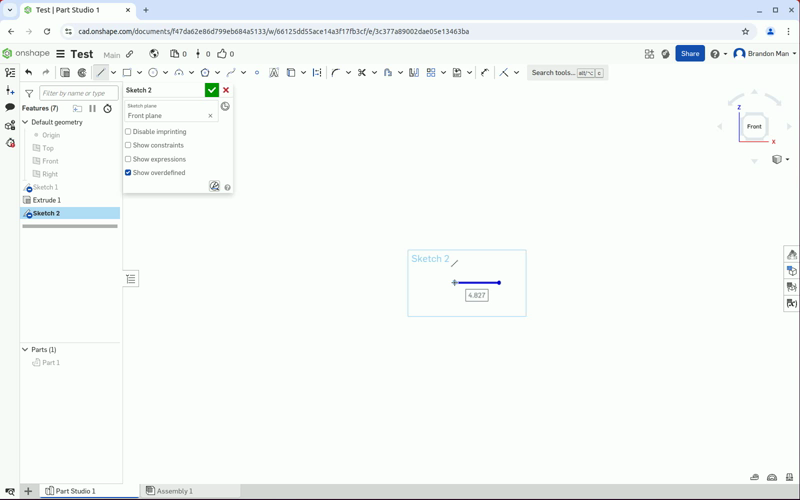
scroll(-6)
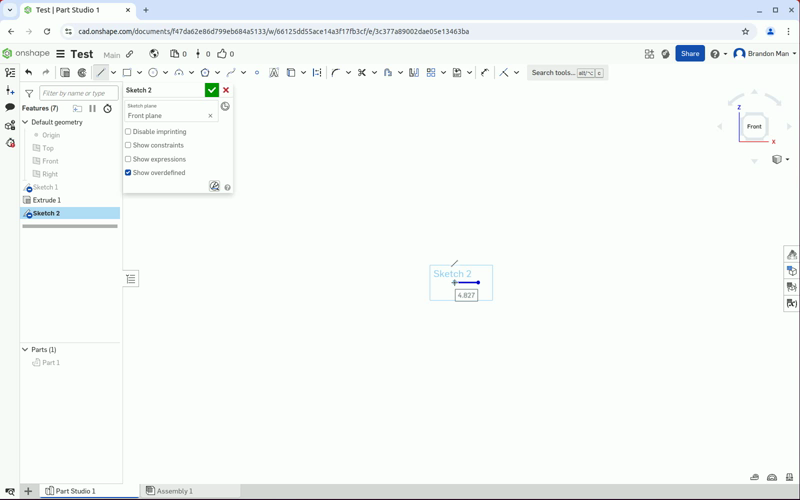
key_up(shift)
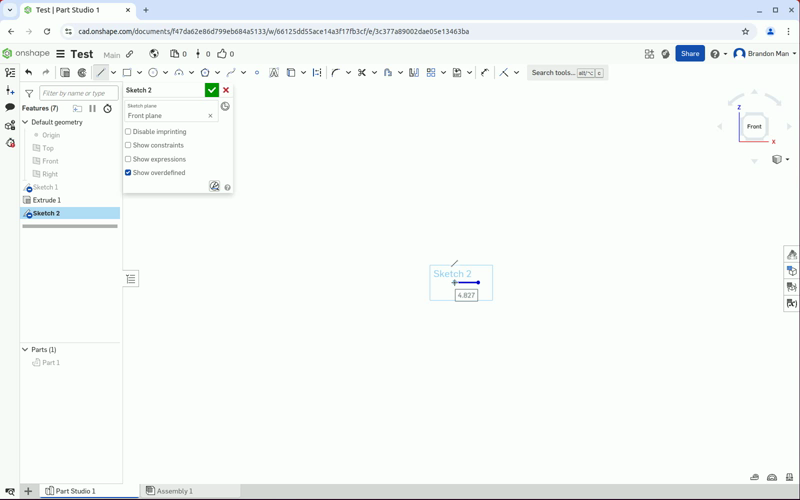
mouse_move(484, 282)
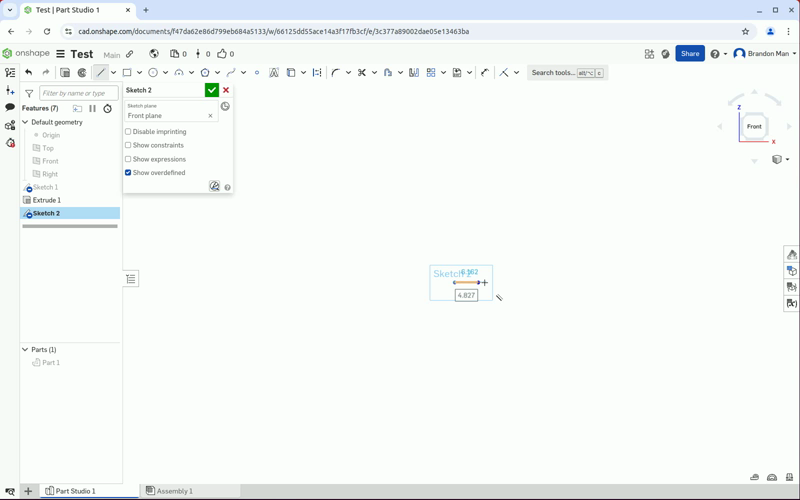
key_down(shift)
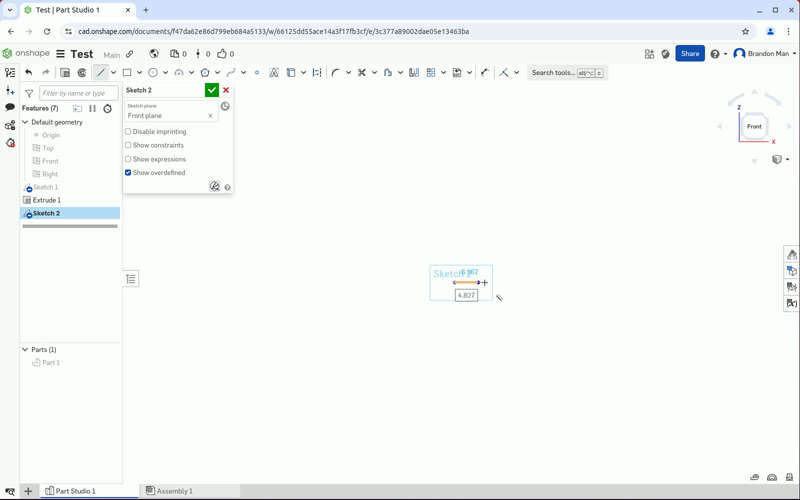
mouse_move(454, 282)
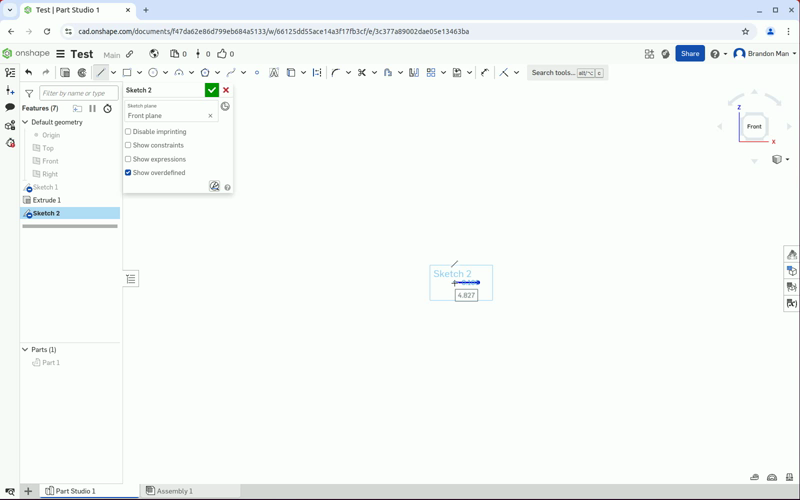
scroll(6)
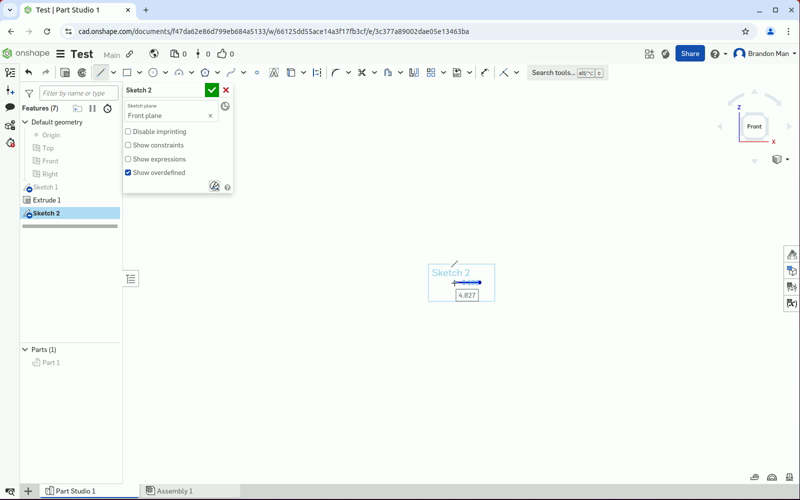
scroll(6)
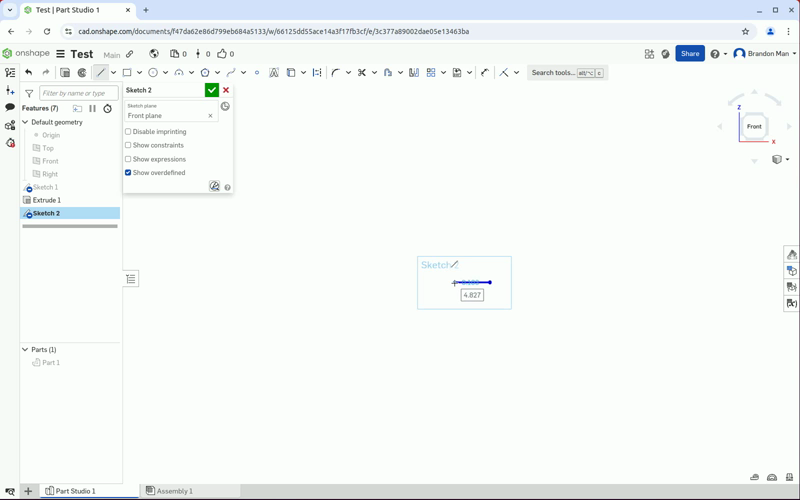
scroll(6)
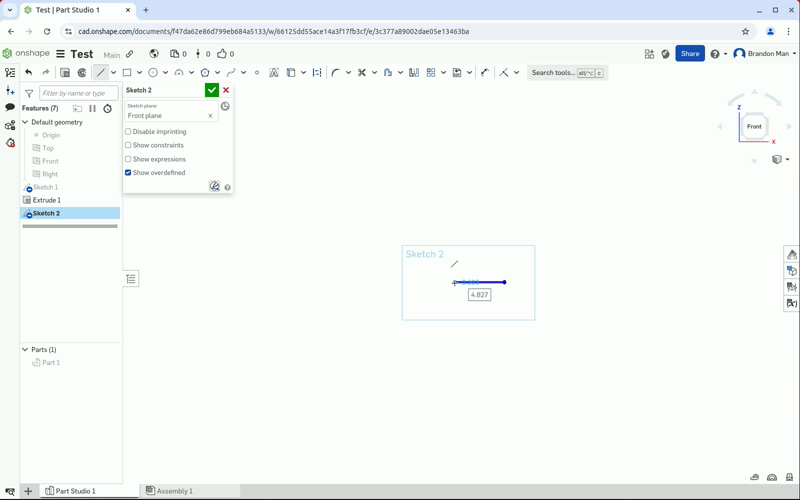
scroll(6)
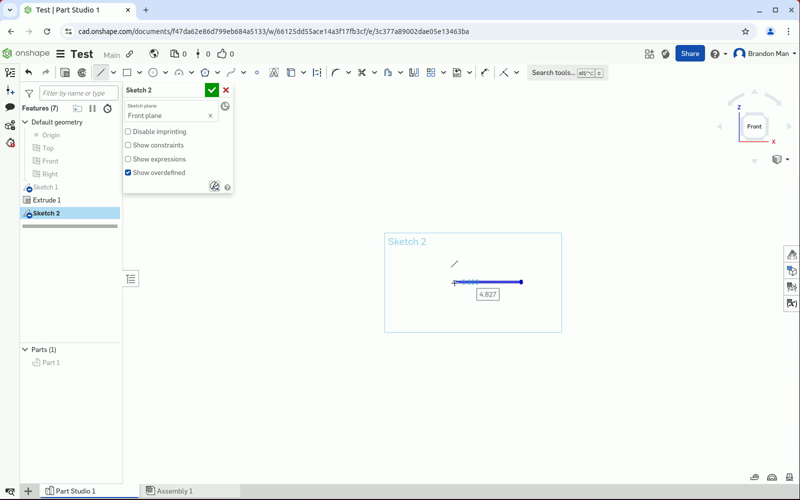
scroll(6)
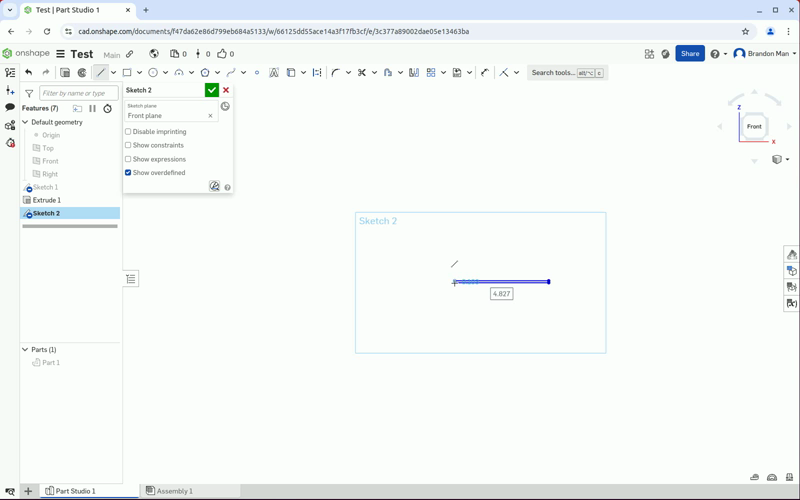
scroll(6)
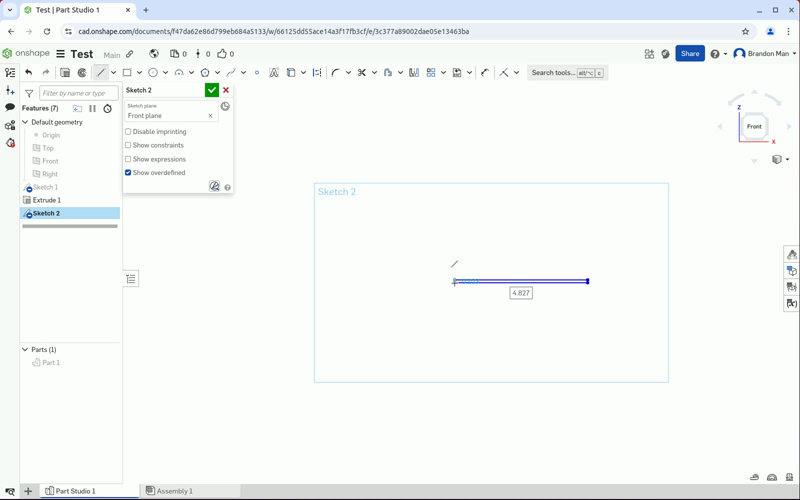
scroll(6)
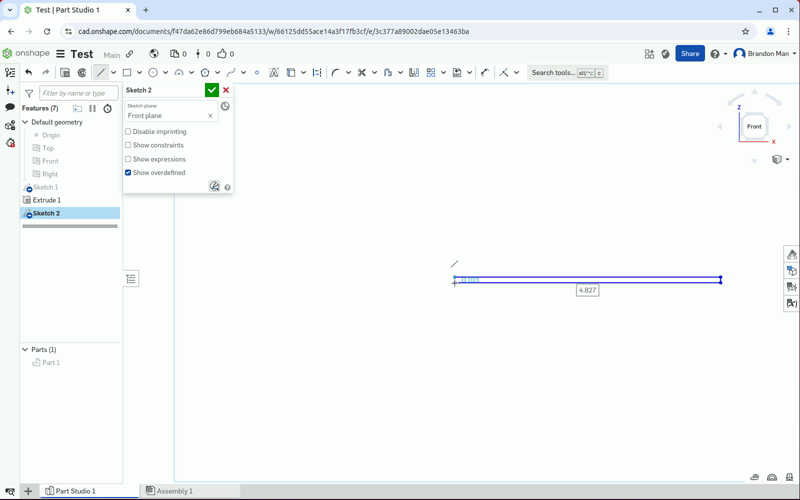
key_up(shift)
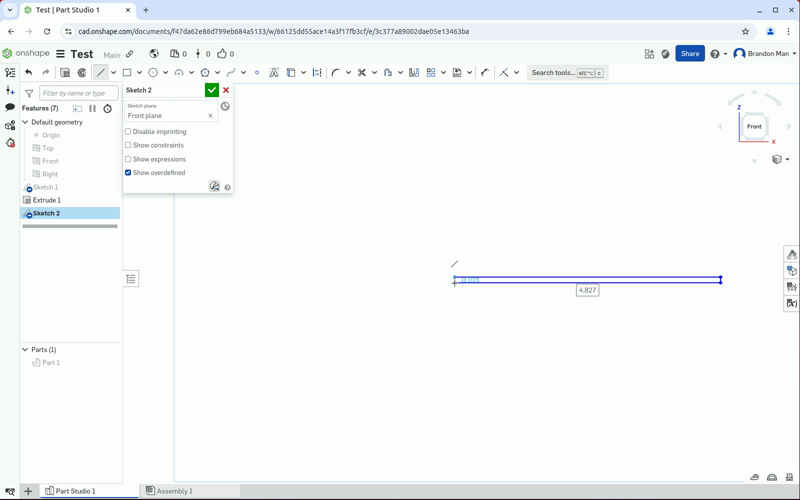
click(454, 282)
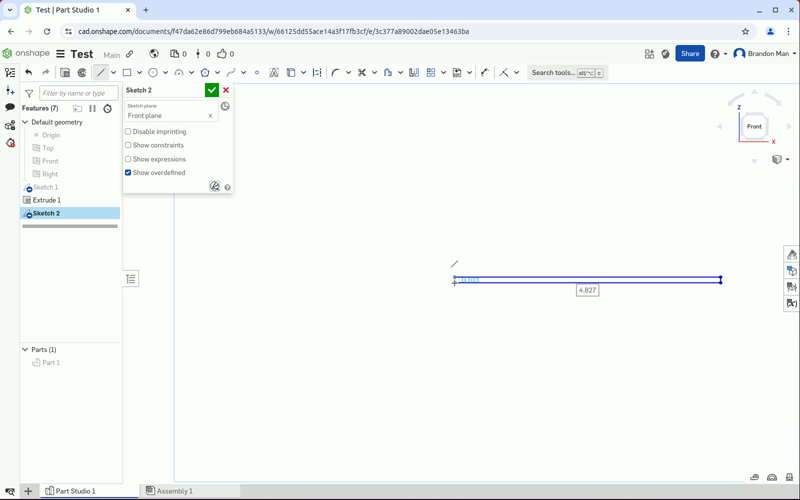
scroll(-6)
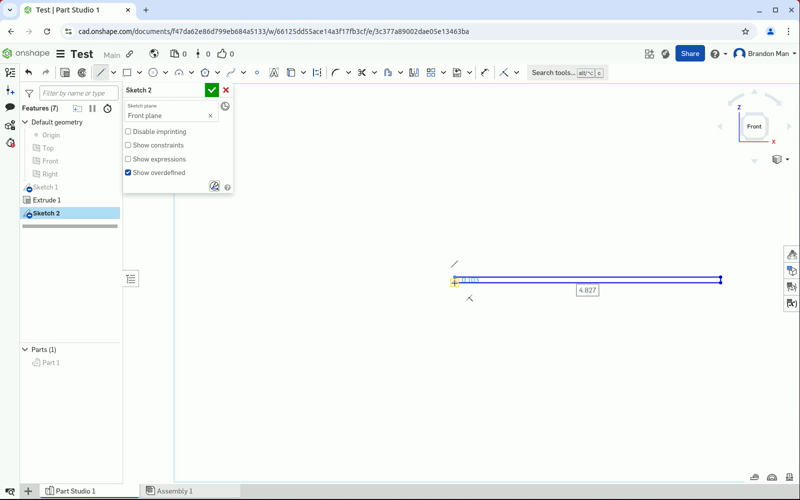
scroll(-6)
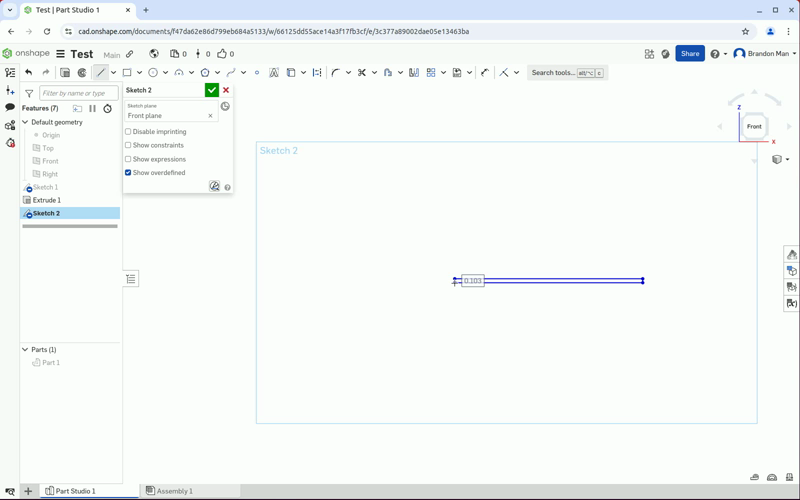
scroll(-6)
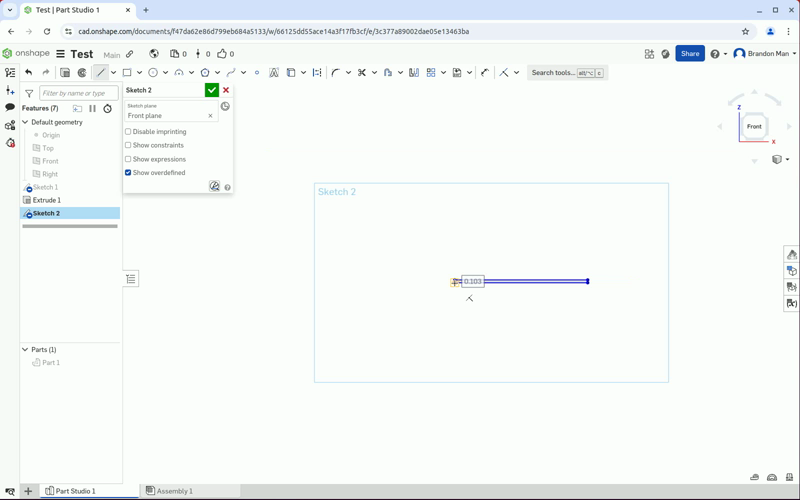
scroll(-6)
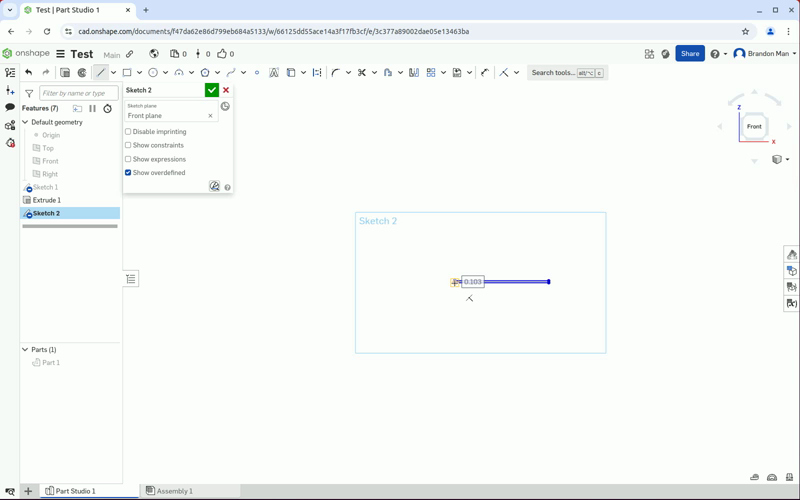
scroll(-6)
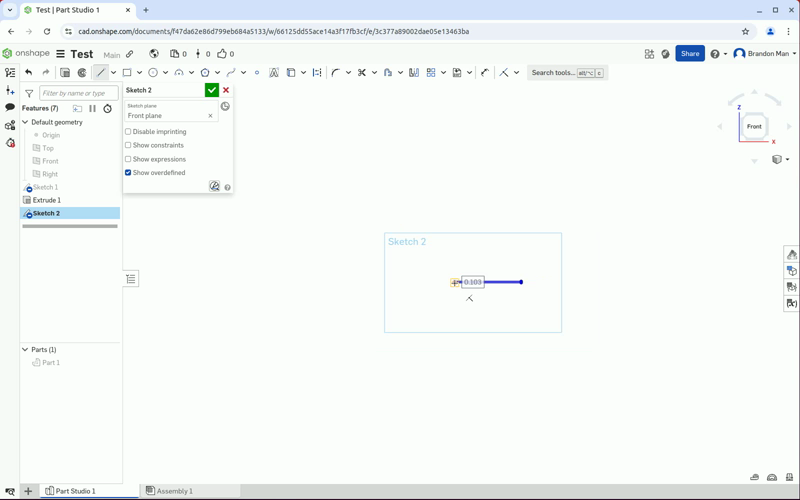
scroll(-6)
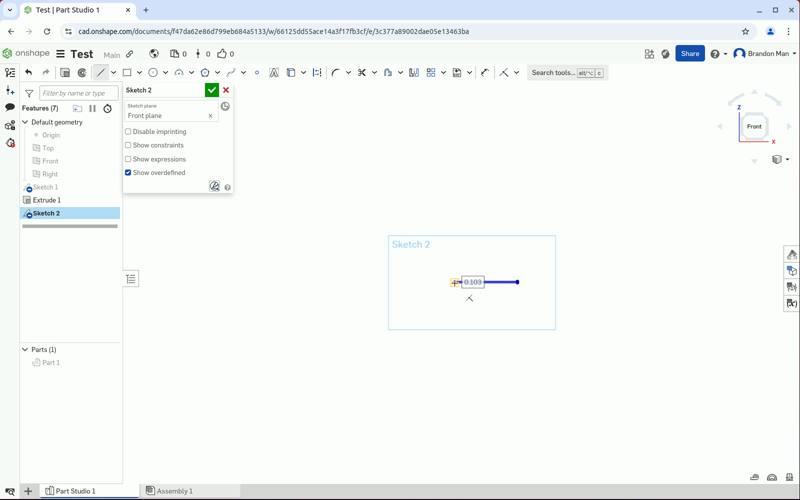
scroll(-6)
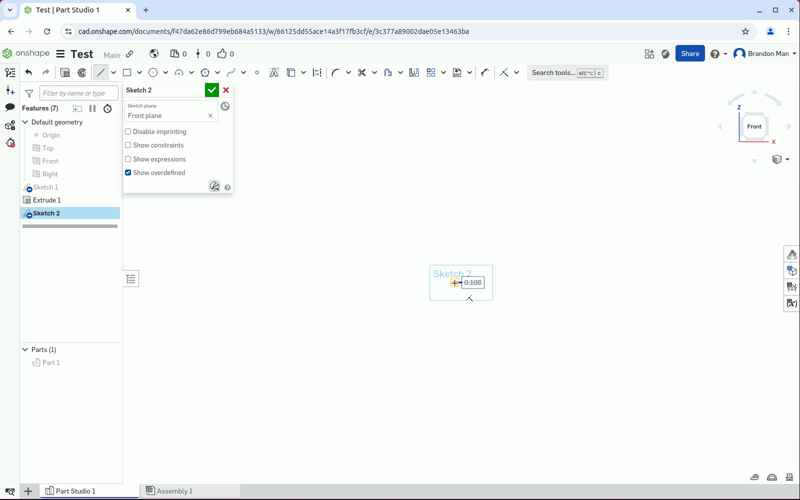
key(esc)
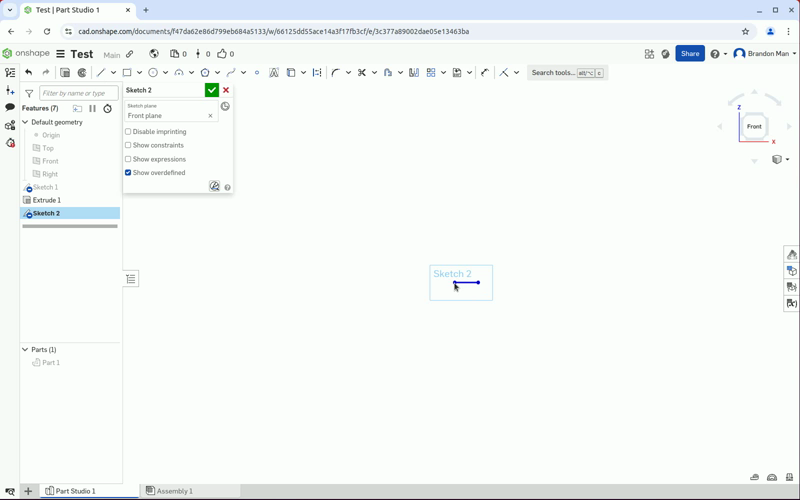
mouse_move(474, 282)
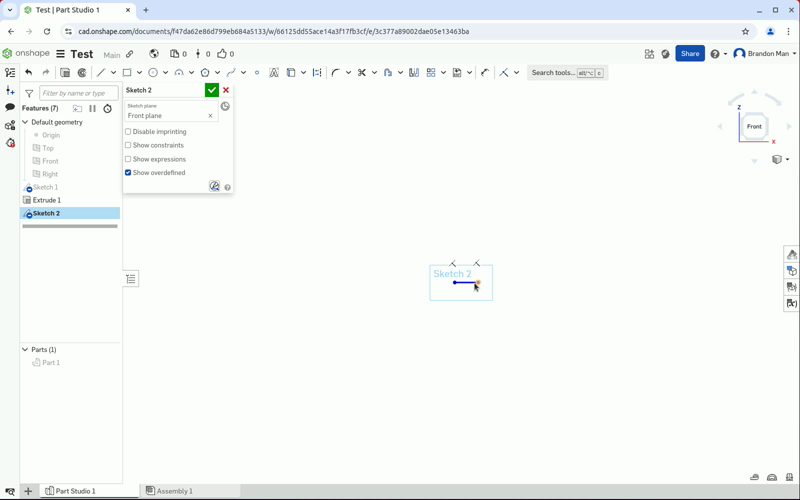
scroll(6)
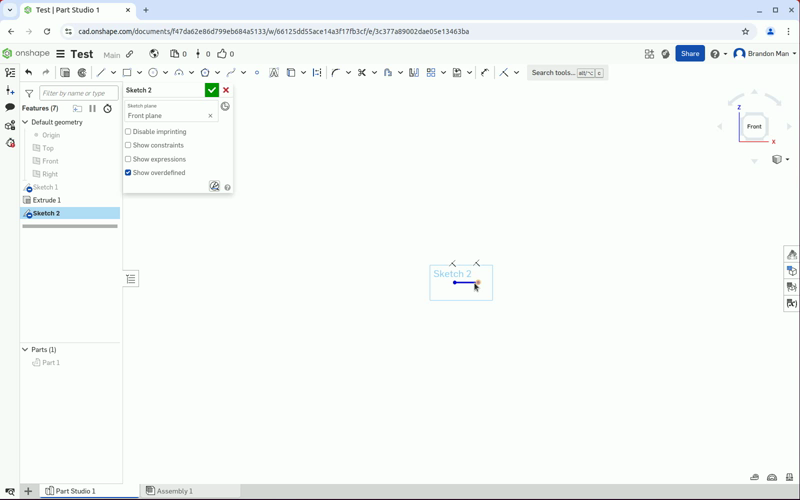
scroll(6)
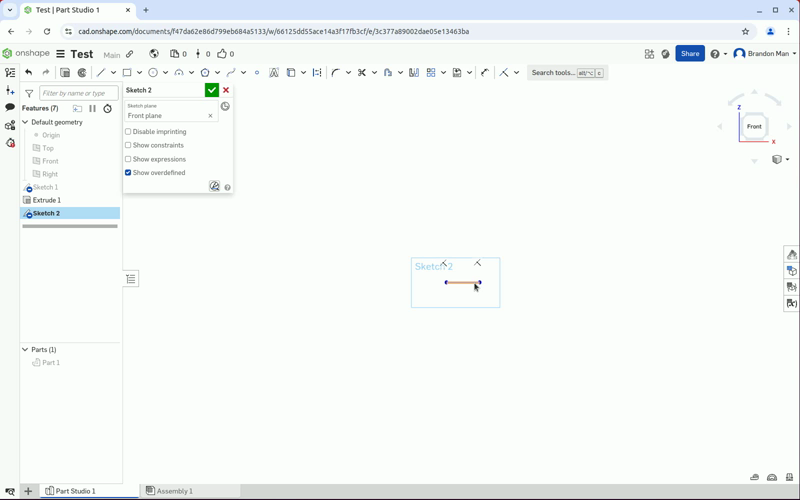
scroll(6)
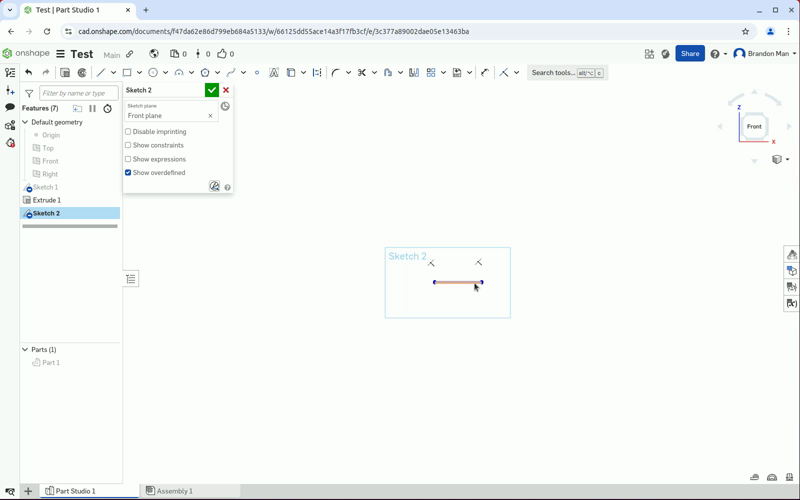
scroll(6)
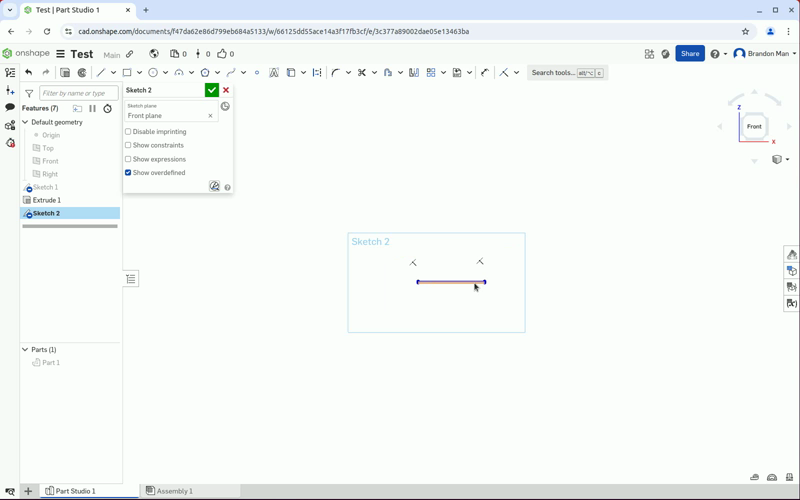
scroll(6)
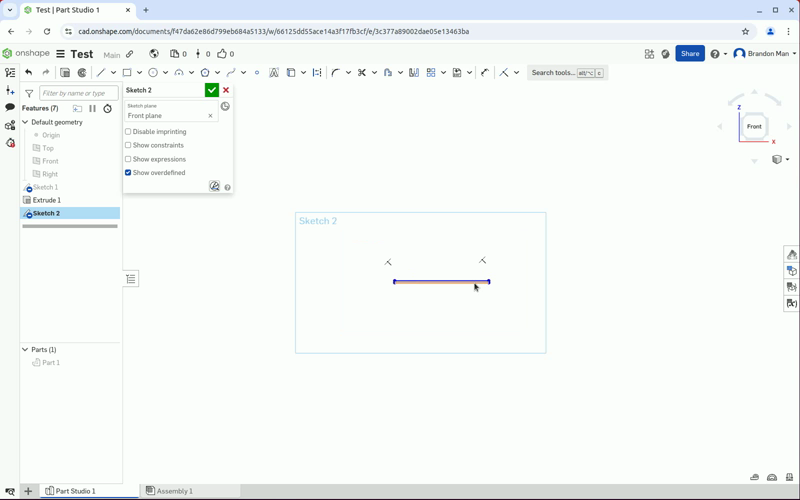
scroll(6)
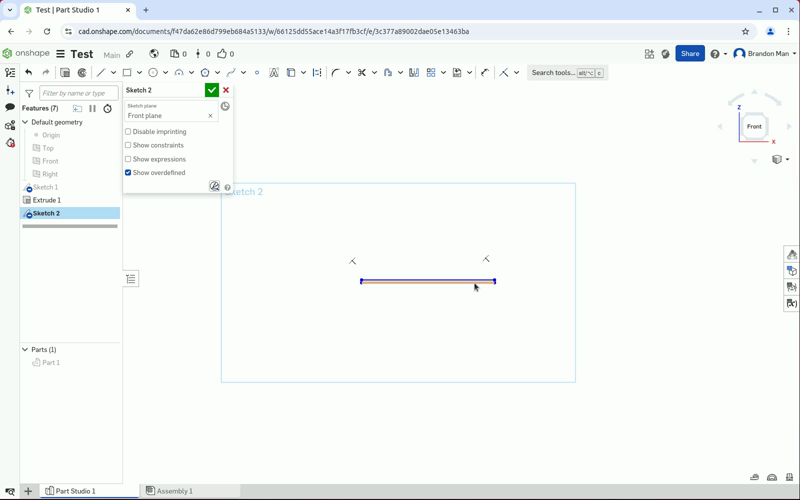
scroll(6)
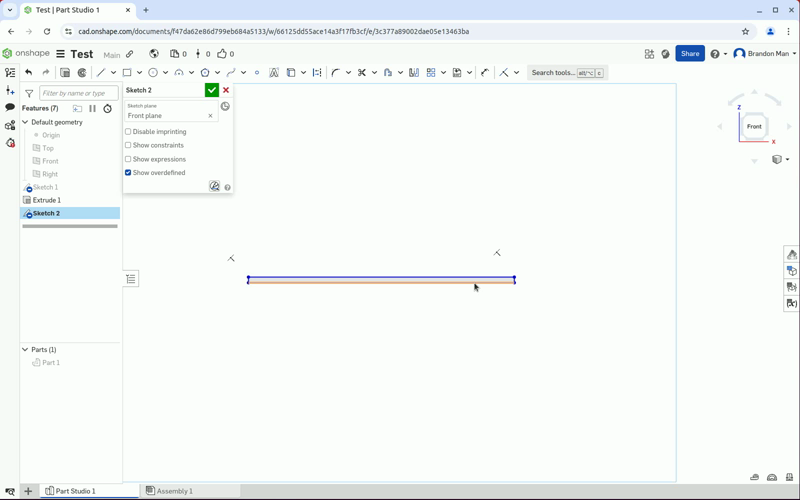
click(474, 282)
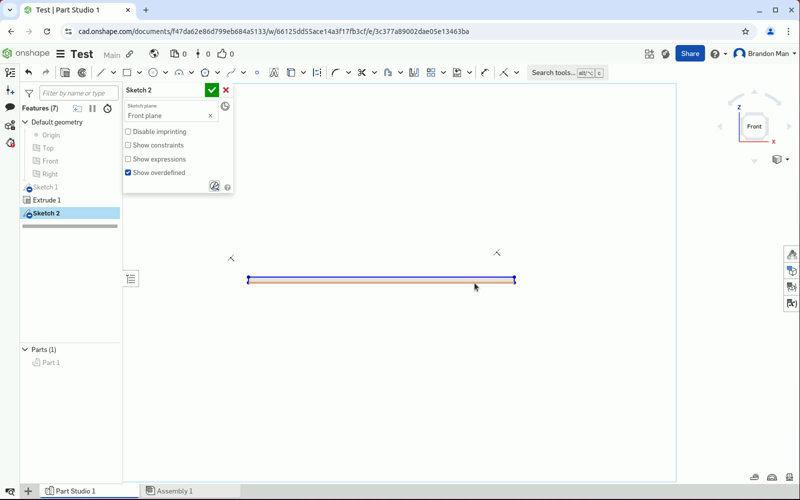
scroll(-6)
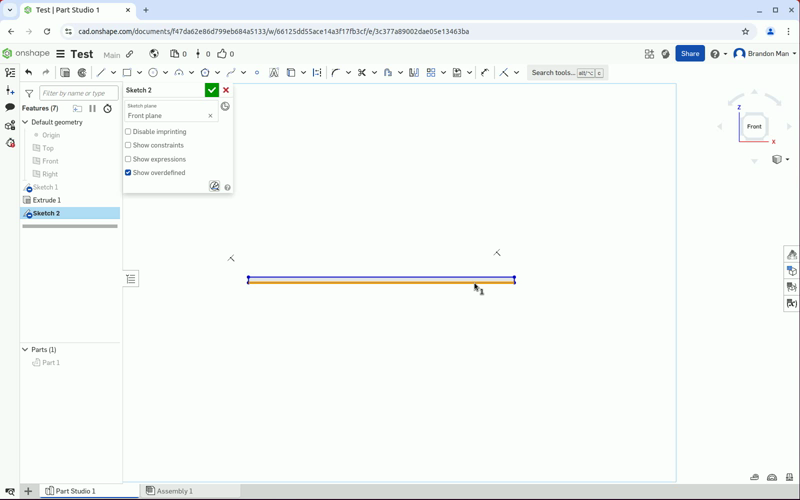
scroll(-6)
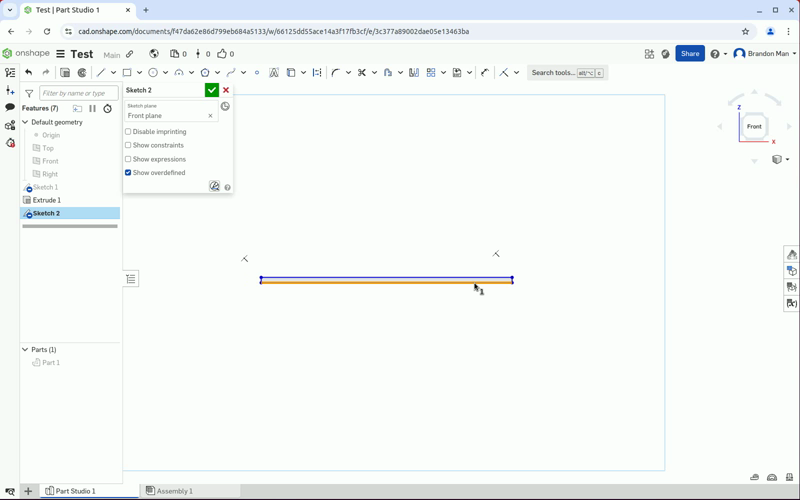
scroll(-6)
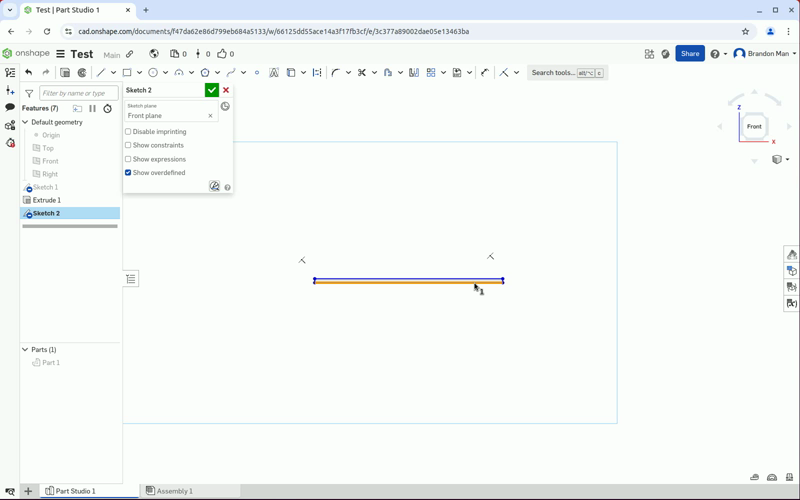
scroll(-6)
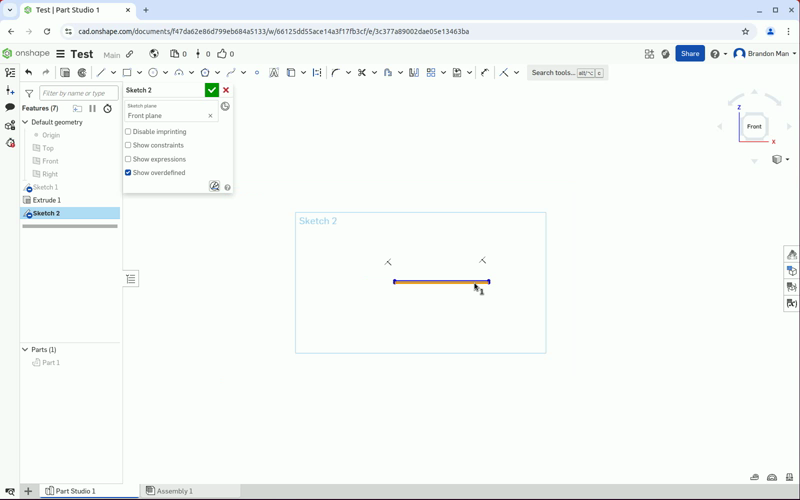
scroll(-6)
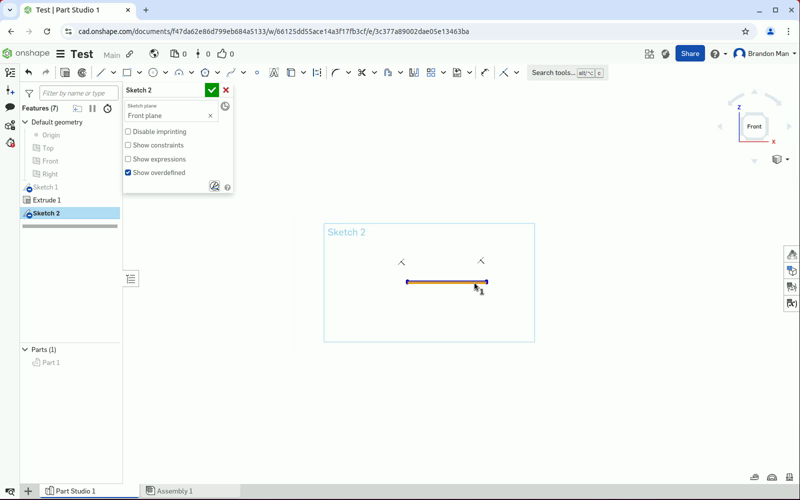
scroll(-6)
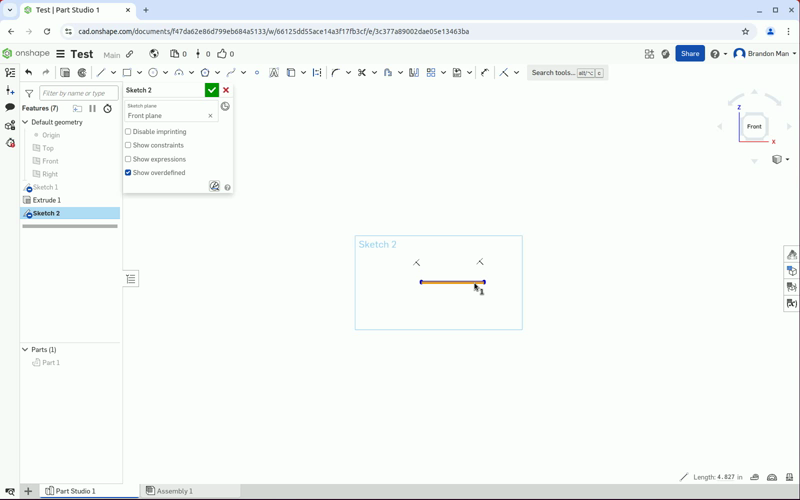
scroll(-6)
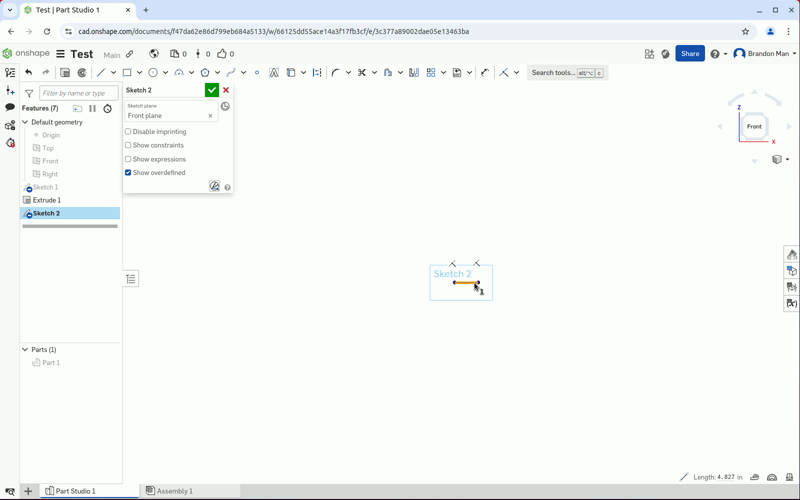
mouse_move(73, 352)
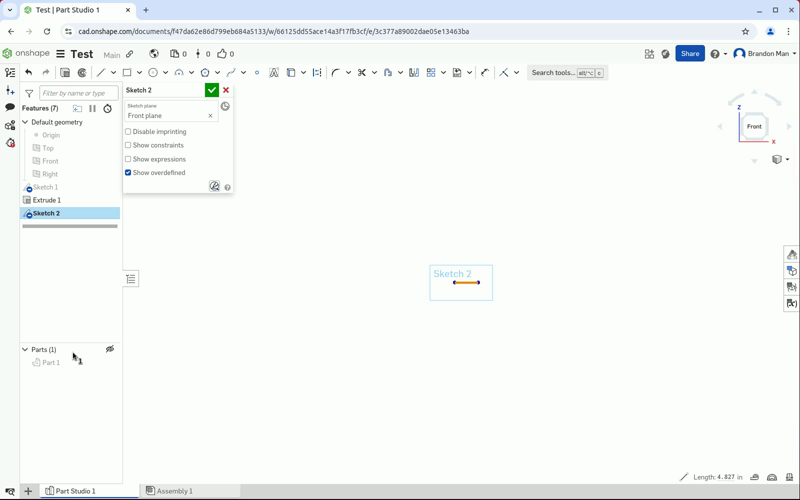
key(shift+y)
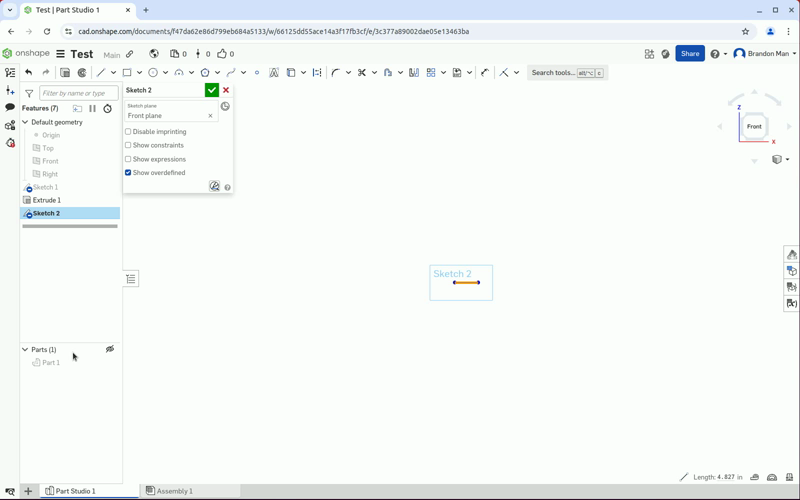
key(shift+e)
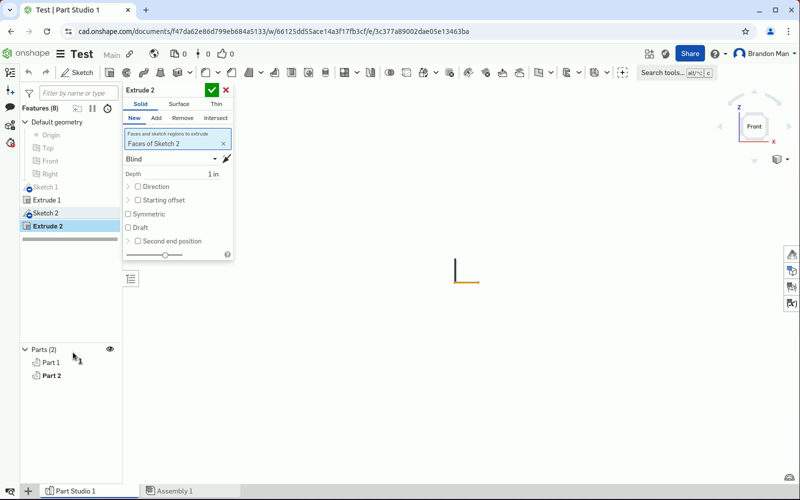
mouse_move(143, 106)
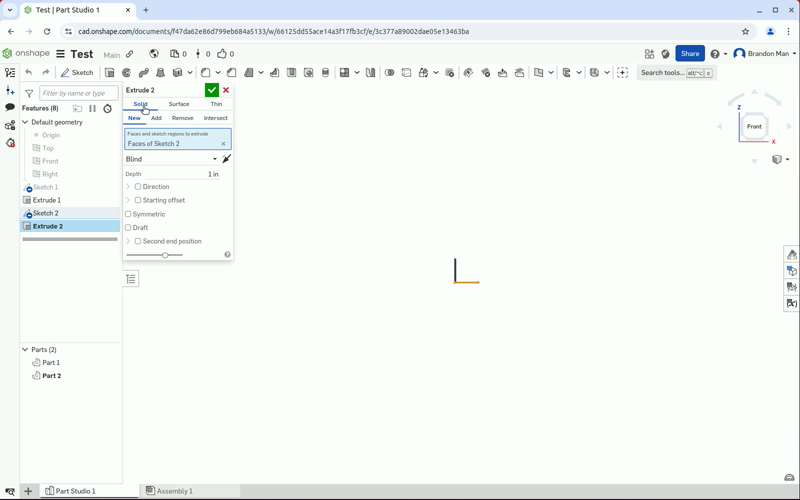
click(143, 106)
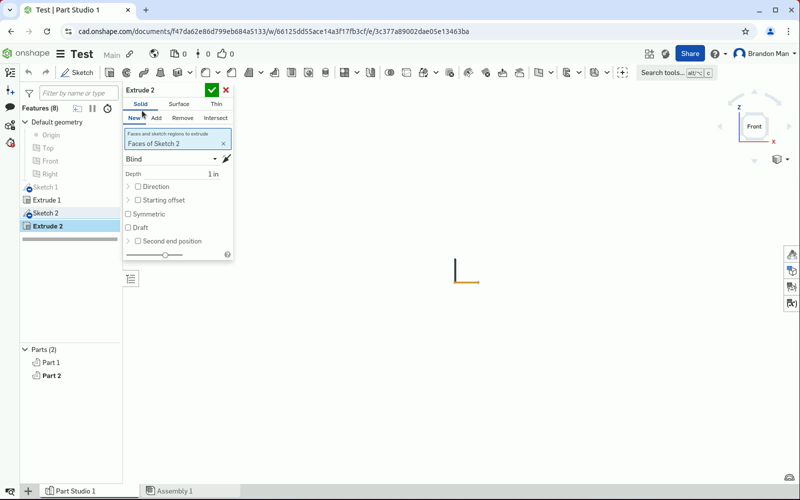
mouse_move(137, 120)
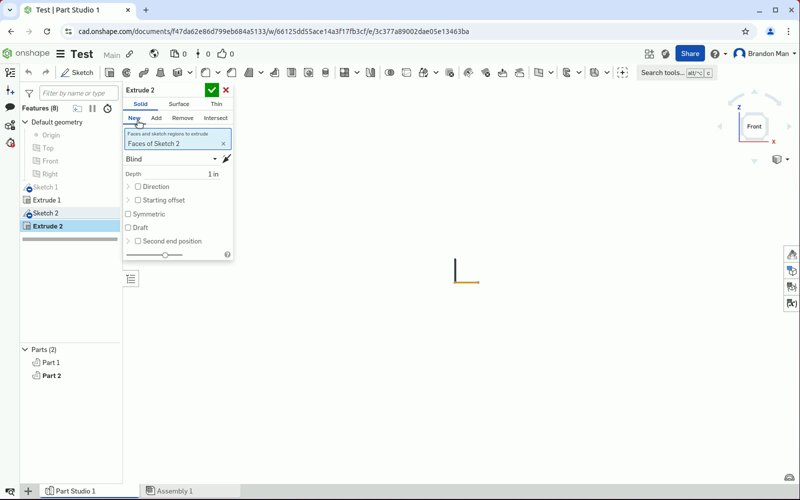
click(137, 120)
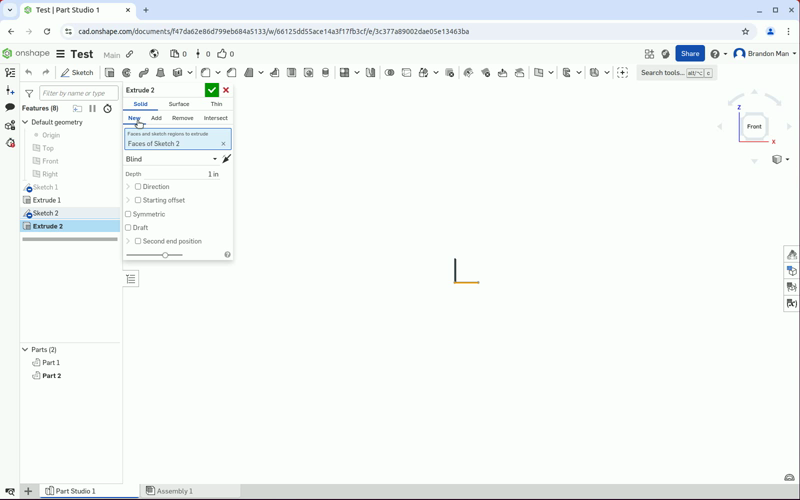
key(tab, 4)
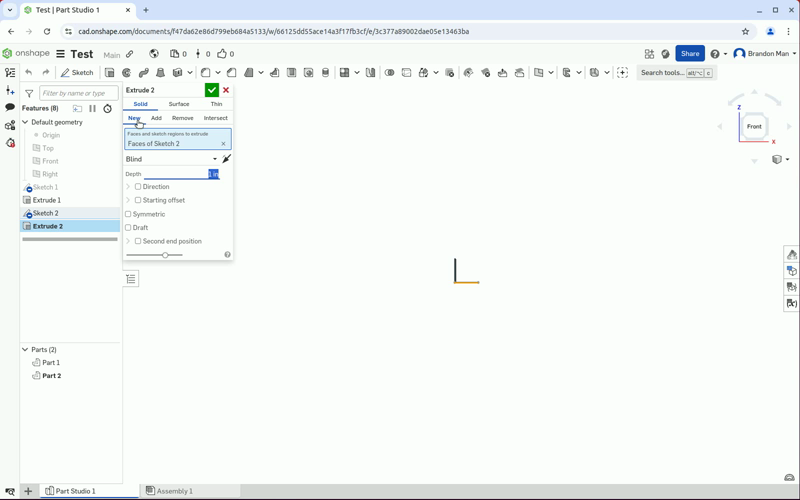
text(23.108)
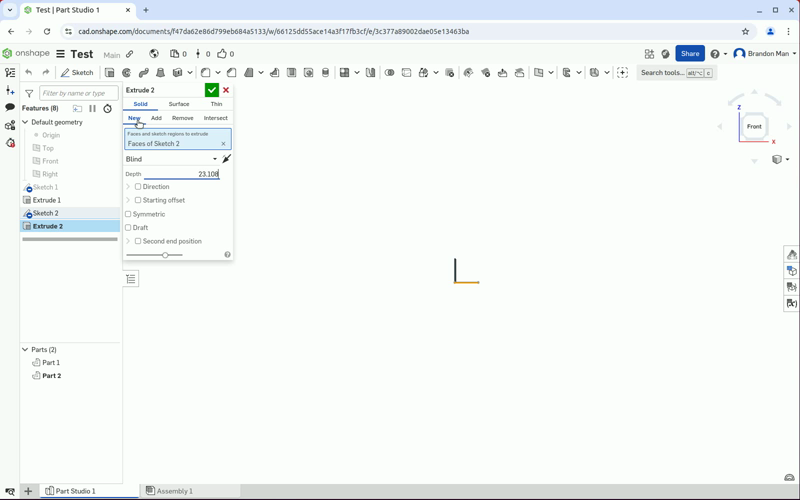
key(enter)
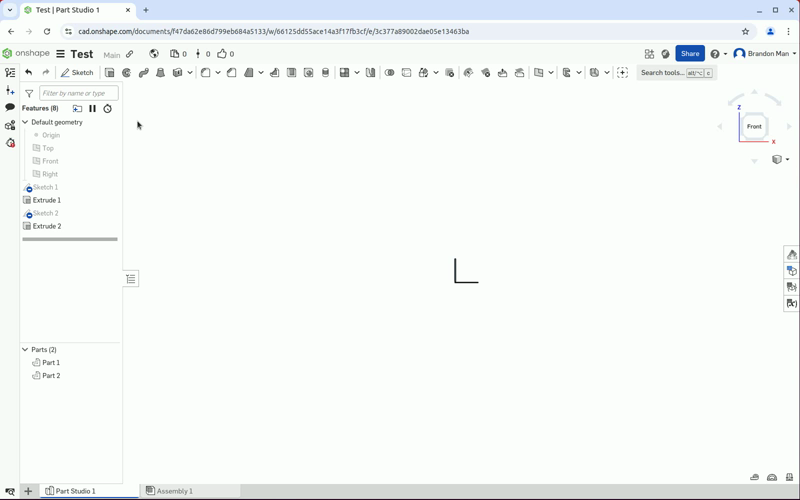
key(shift+h)
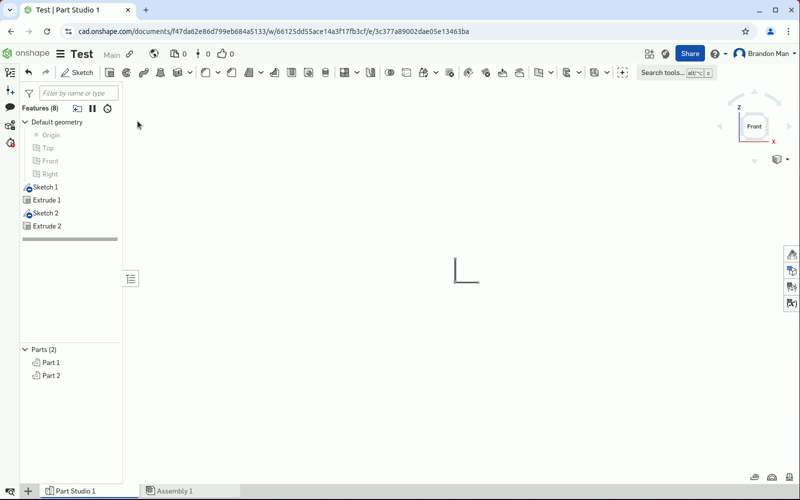
key(shift+h)
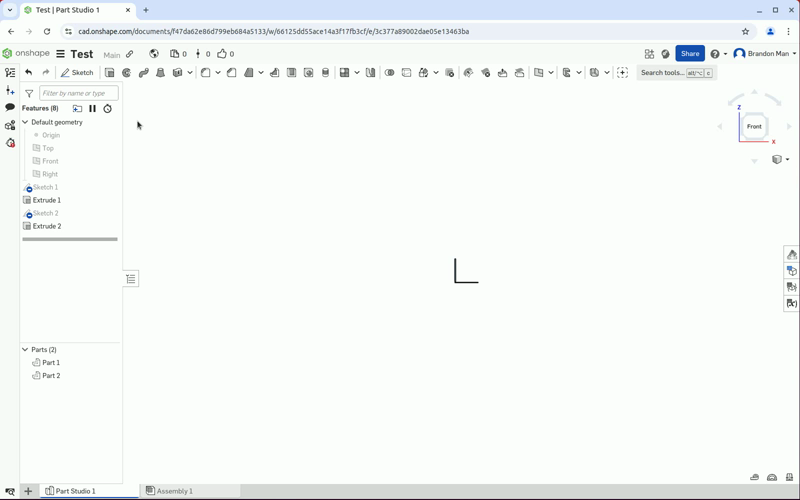
mouse_move(73, 189)
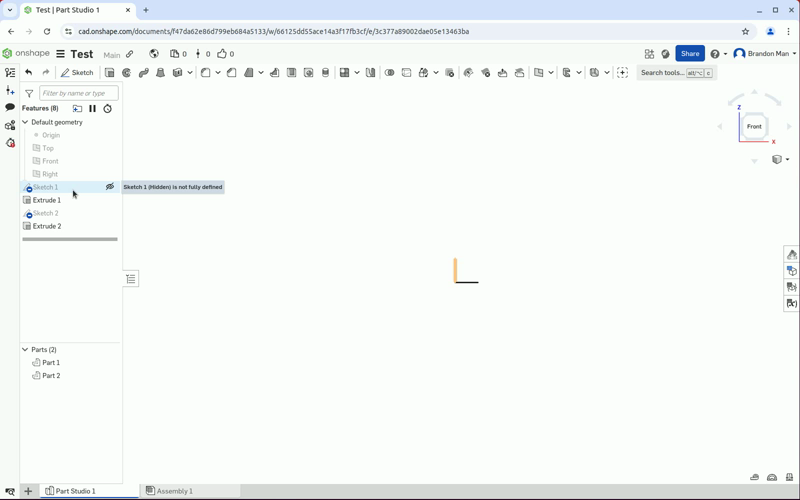
click(73, 189)
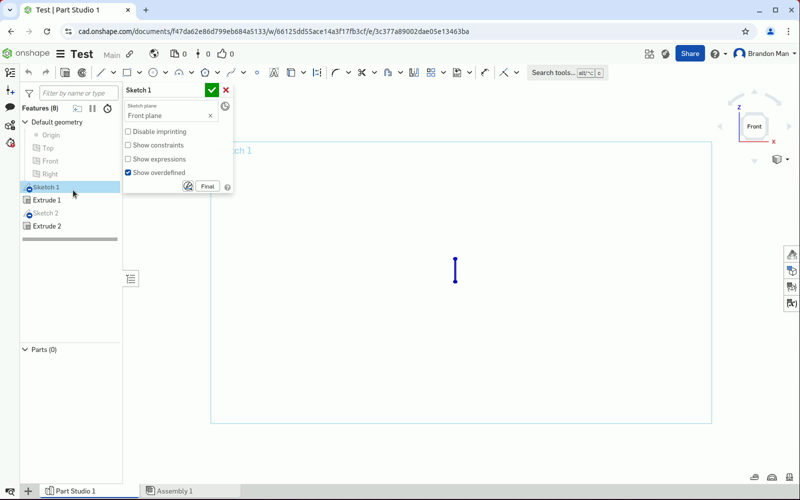
mouse_move(229, 92)
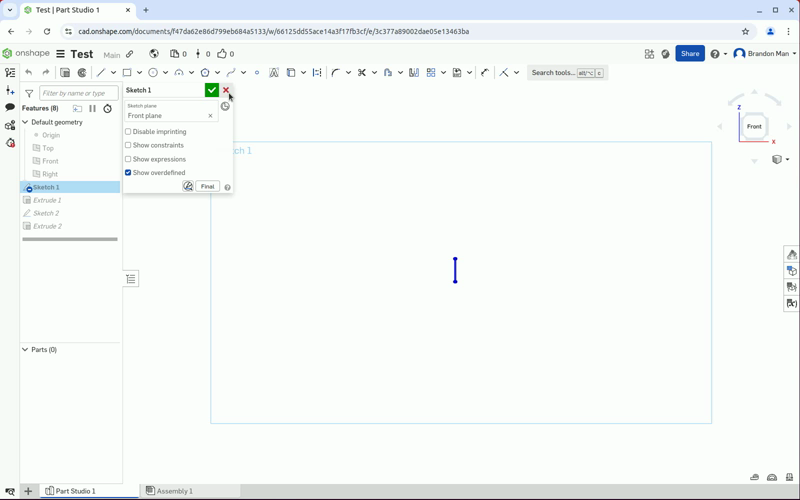
click(229, 92)
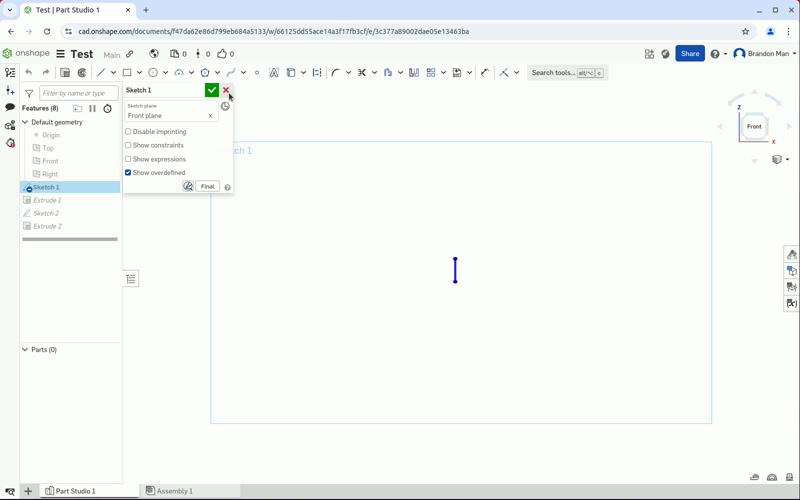
key(shift+s)
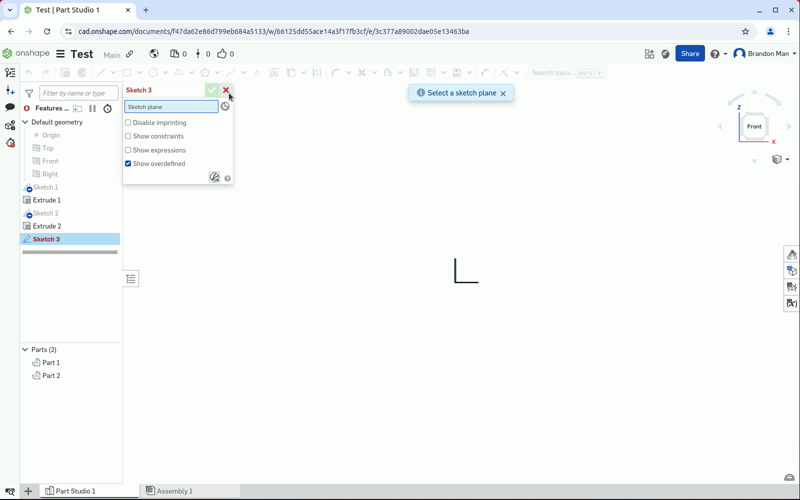
mouse_move(73, 163)
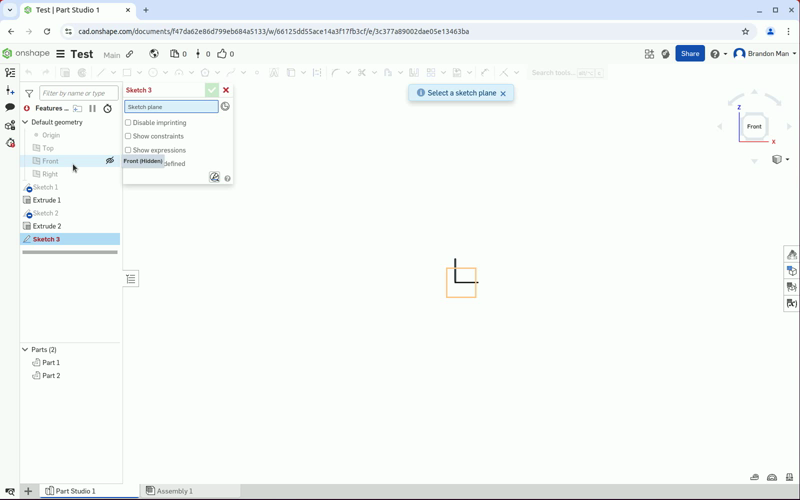
click(73, 163)
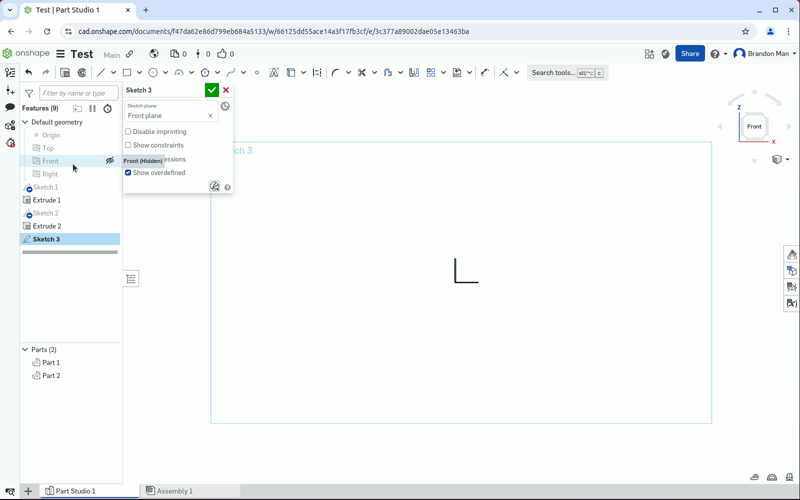
mouse_move(73, 352)
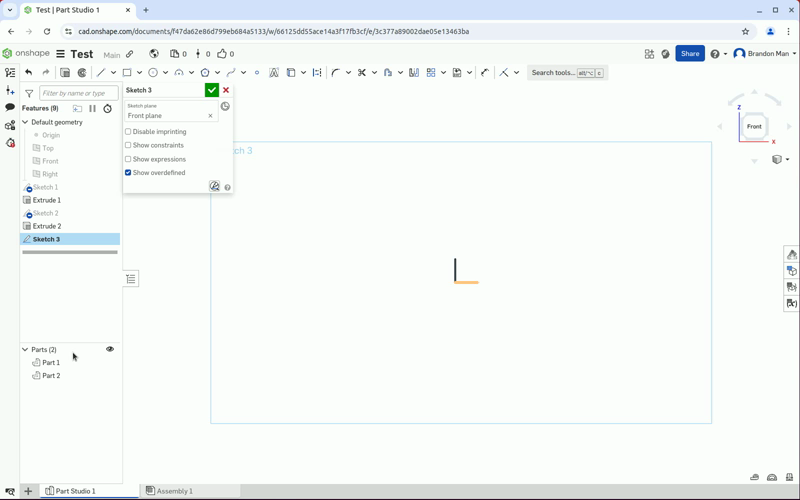
key(y)
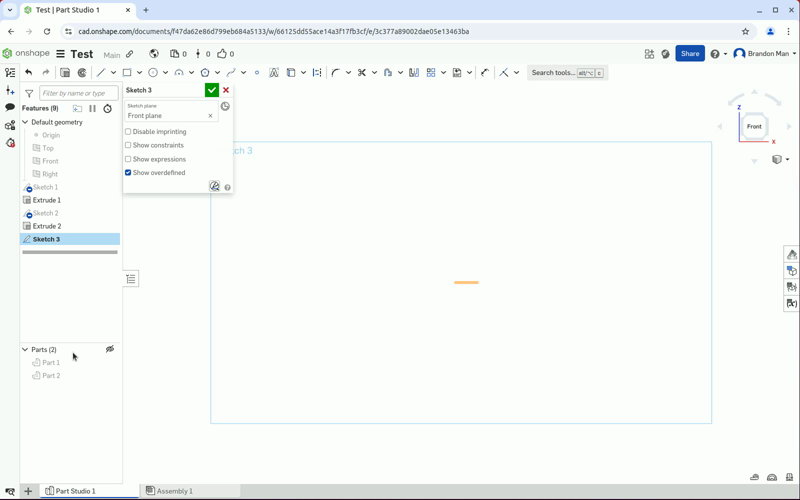
key(l)
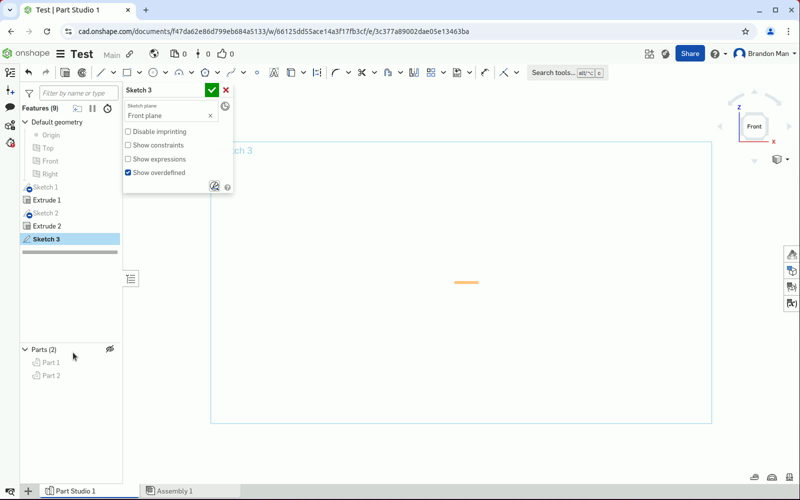
key_down(shift)
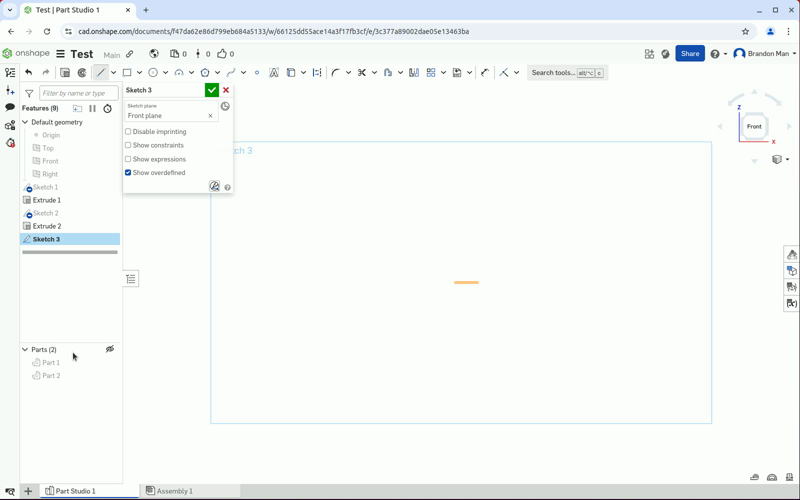
mouse_move(454, 282)
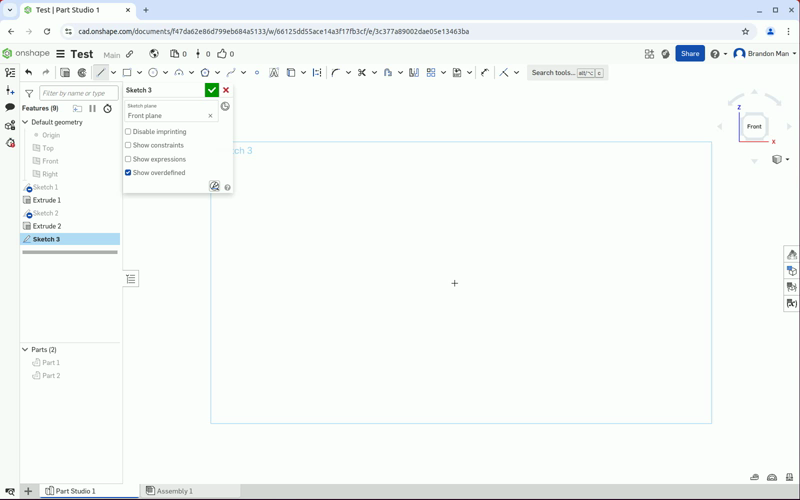
click(454, 282)
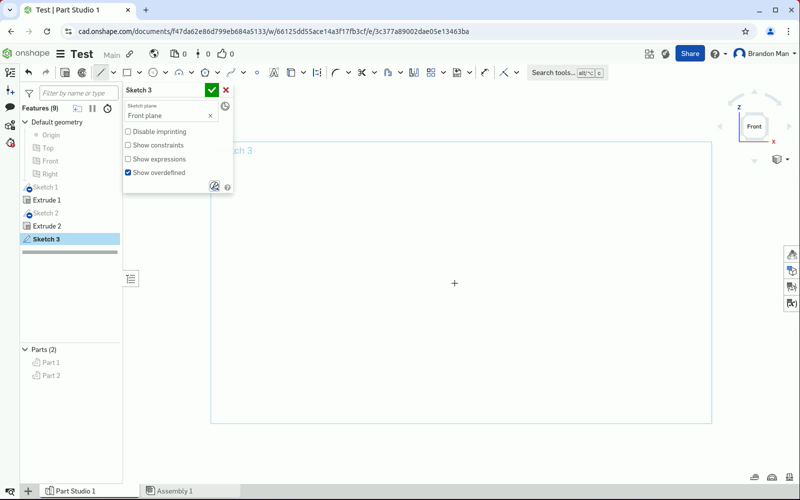
key_up(shift)
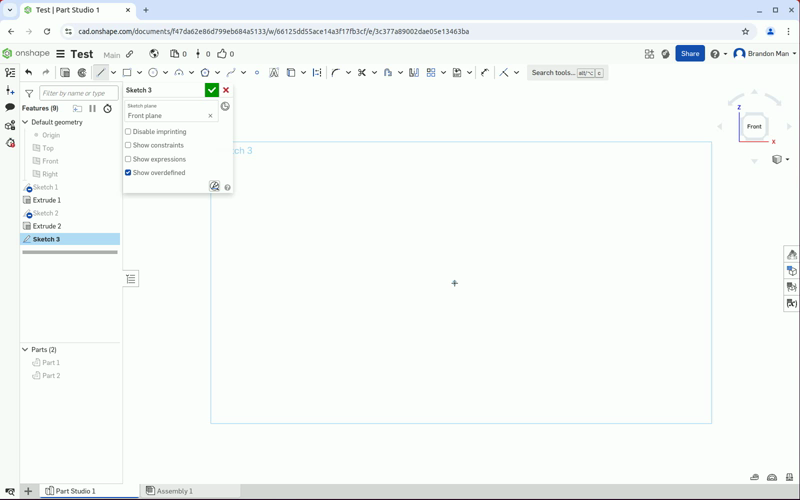
key_down(shift)
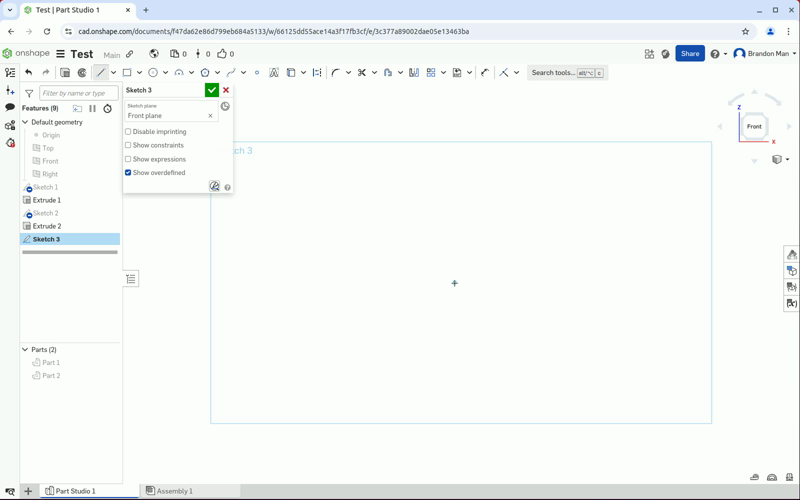
mouse_move(484, 282)
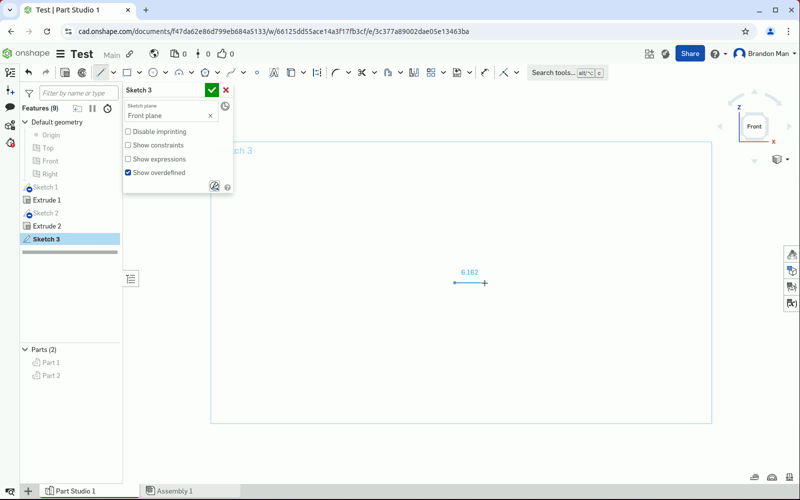
mouse_move(457, 282)
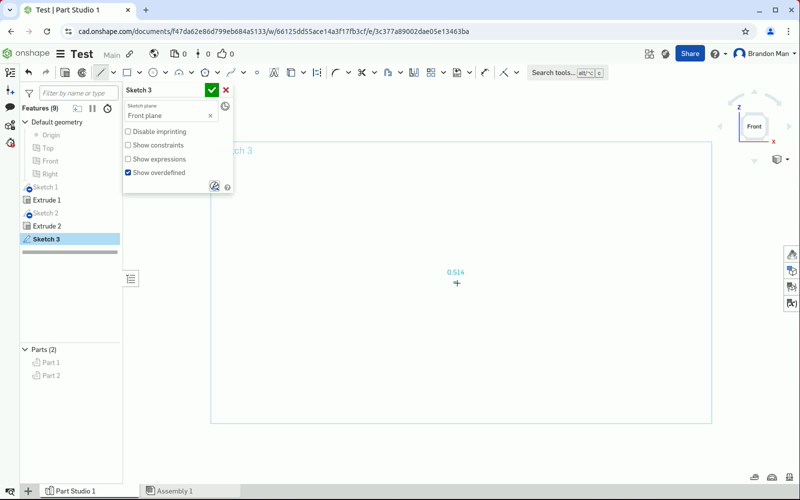
scroll(6)
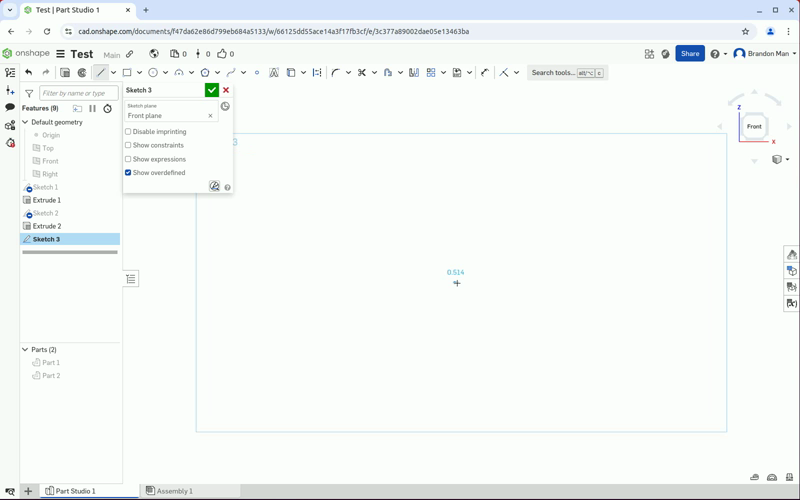
scroll(6)
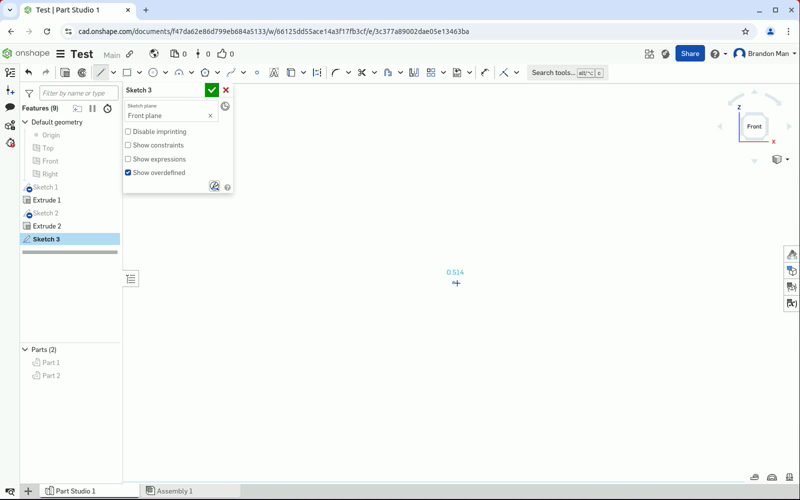
scroll(6)
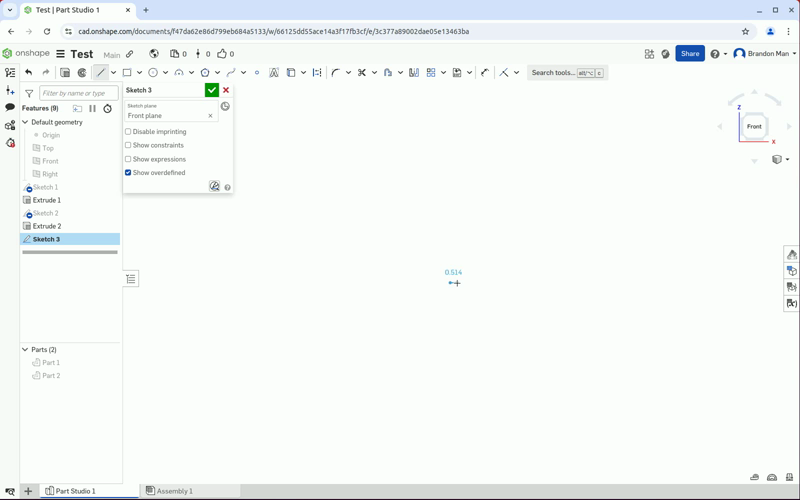
scroll(6)
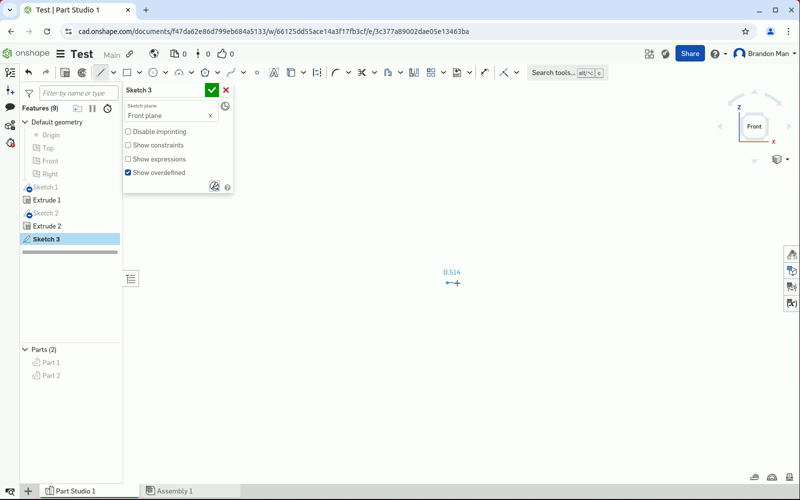
scroll(6)
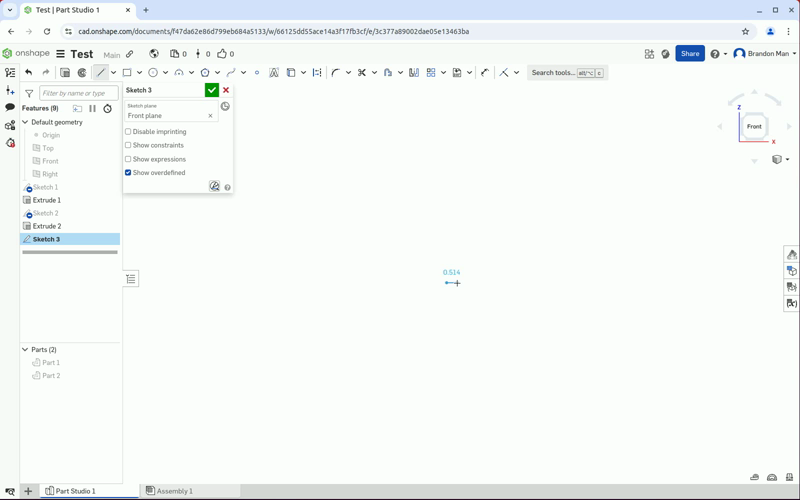
scroll(6)
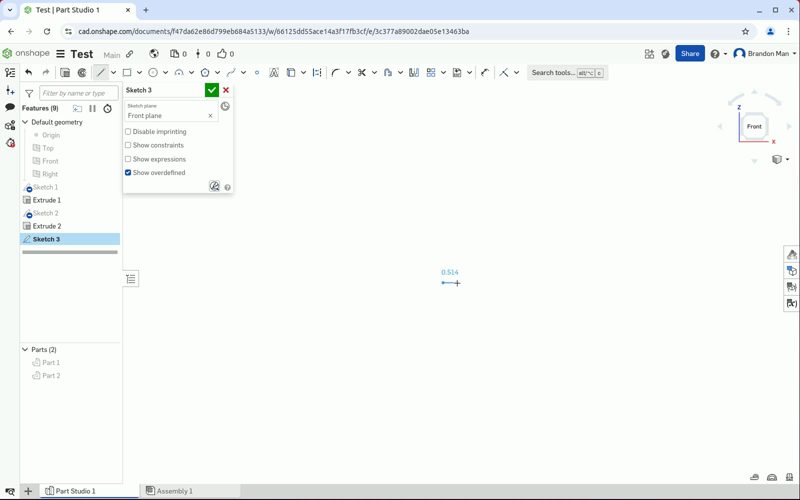
scroll(6)
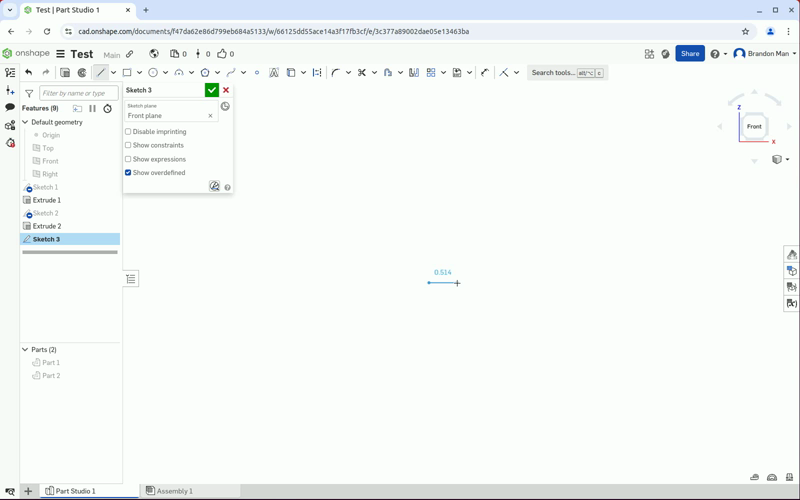
click(457, 282)
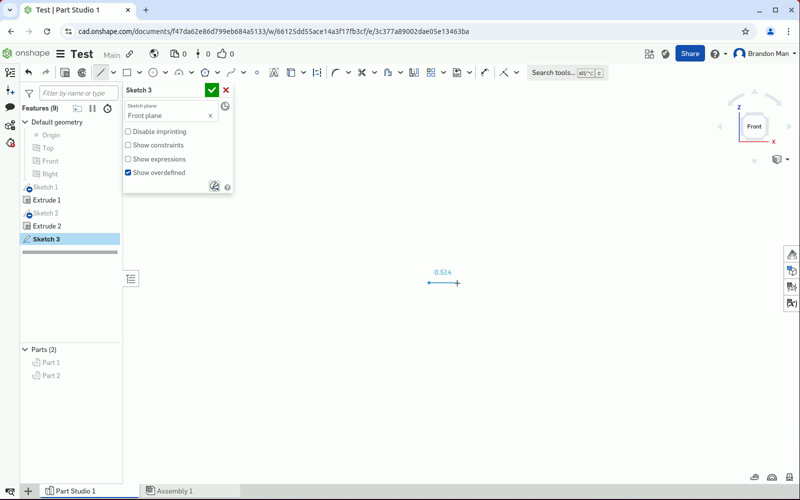
scroll(-6)
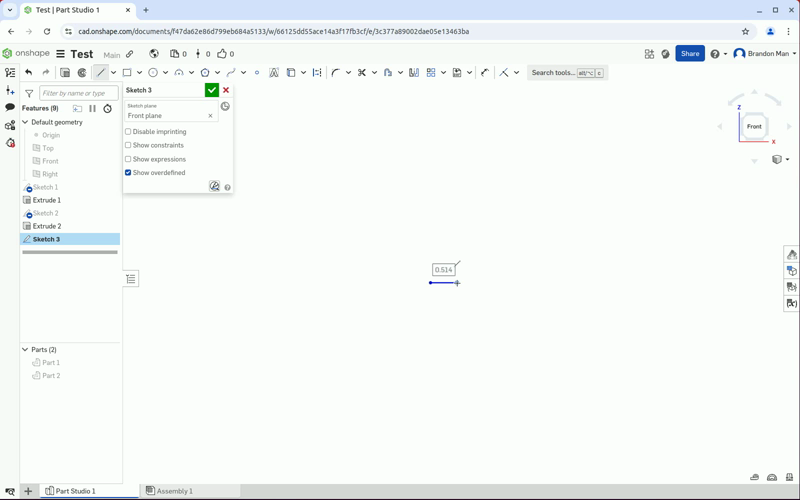
scroll(-6)
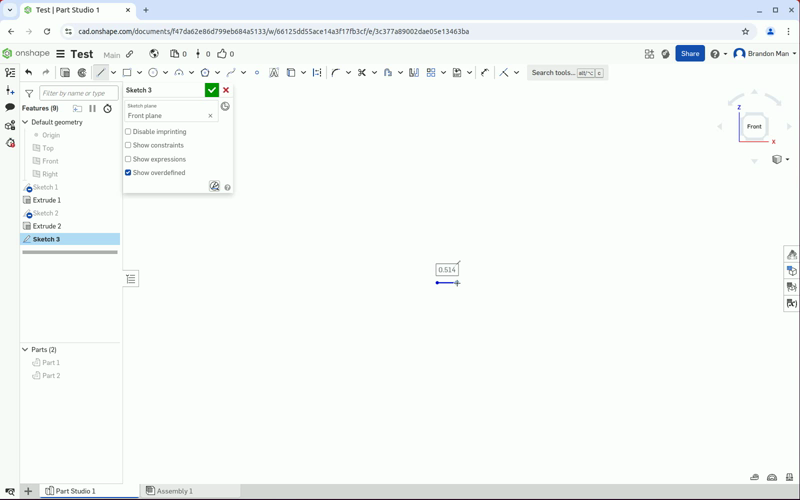
scroll(-6)
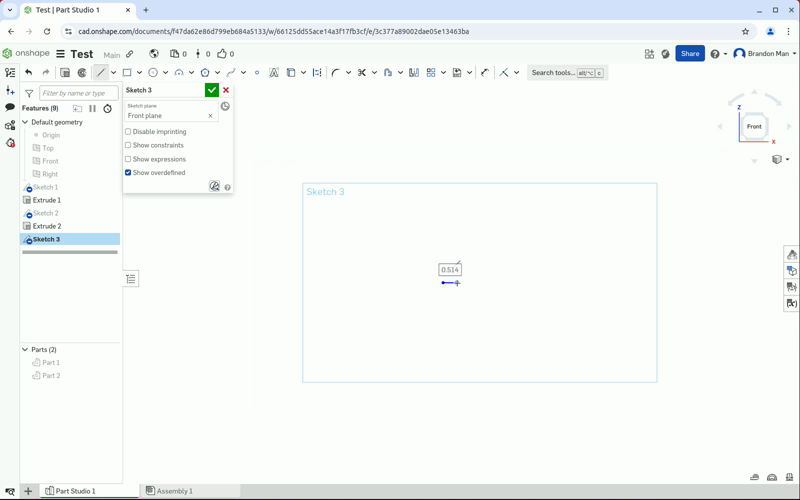
scroll(-6)
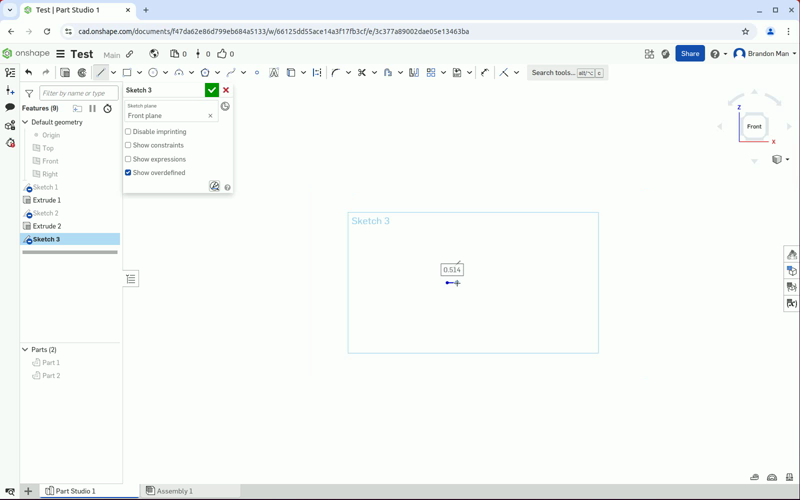
scroll(-6)
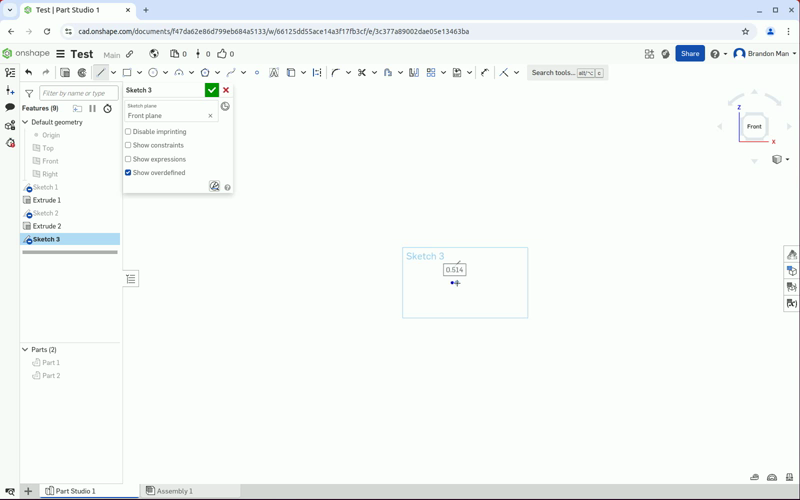
scroll(-6)
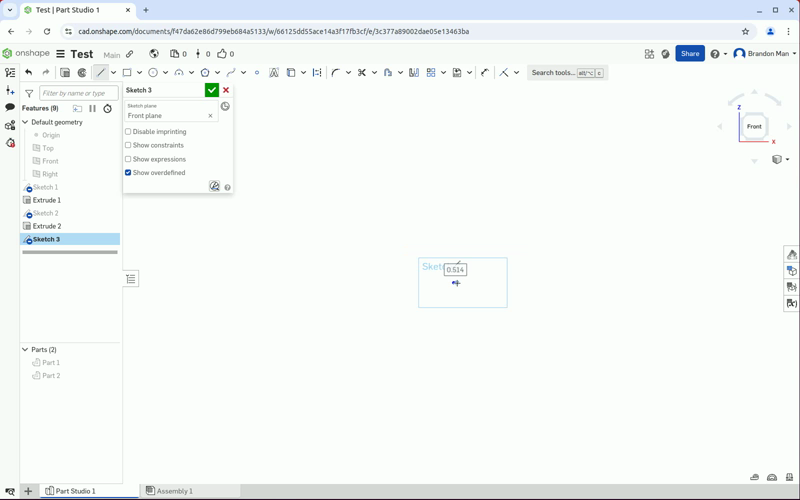
scroll(-6)
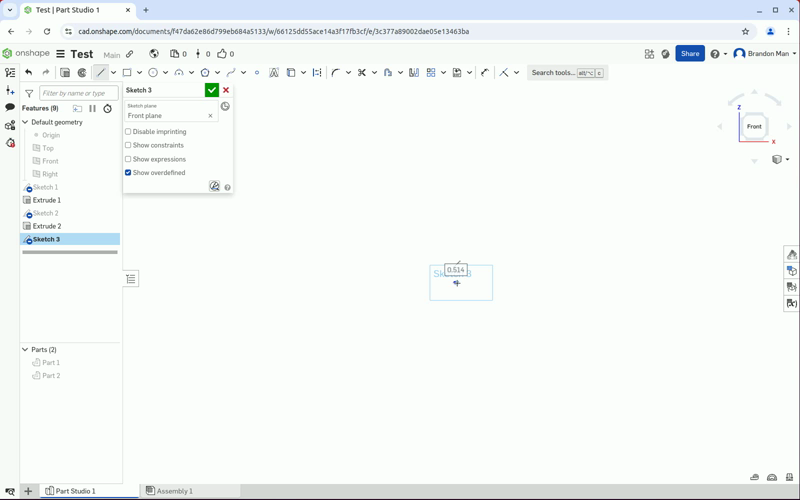
key_up(shift)
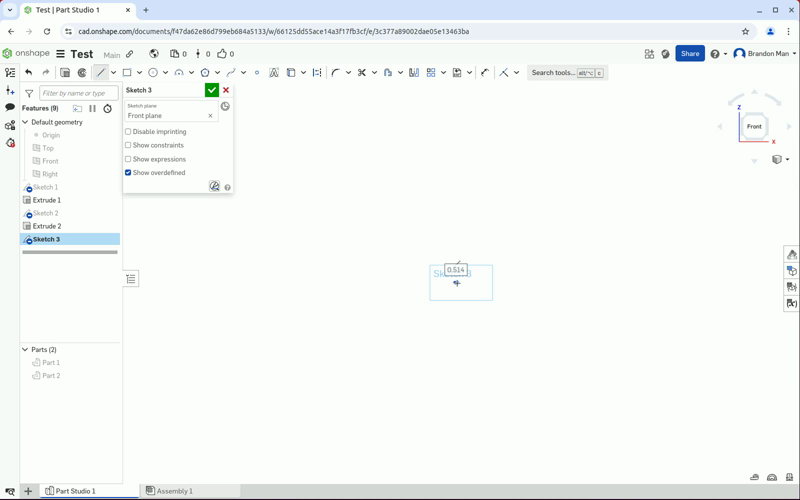
key_down(shift)
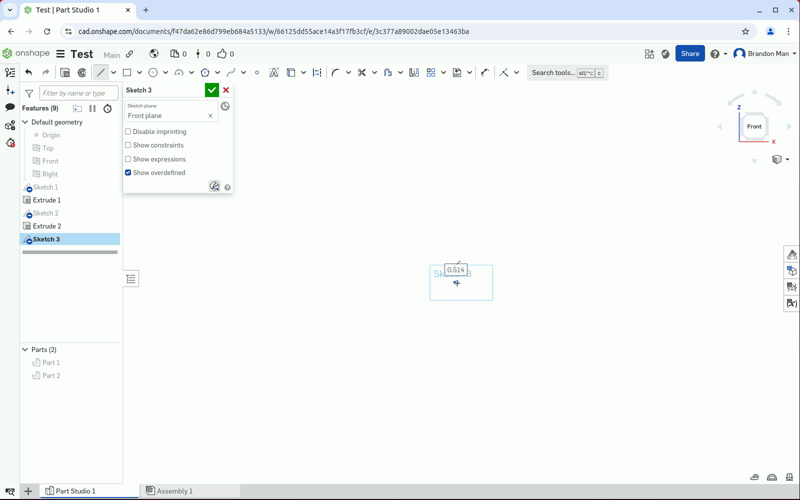
mouse_move(487, 282)
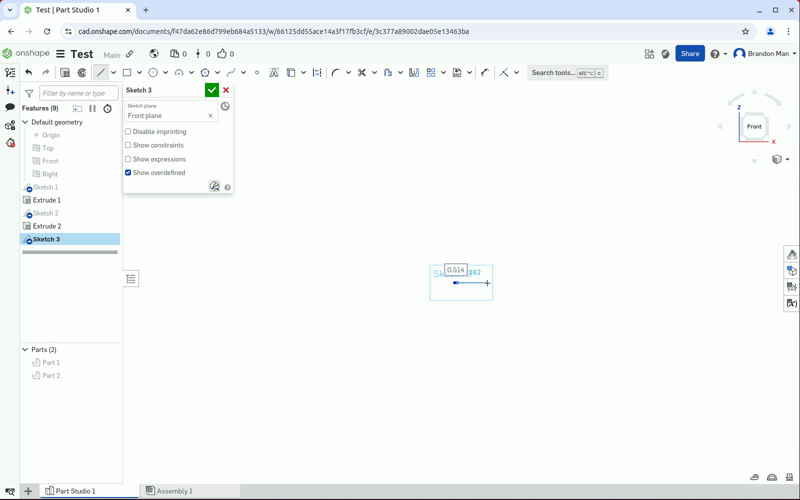
mouse_move(457, 280)
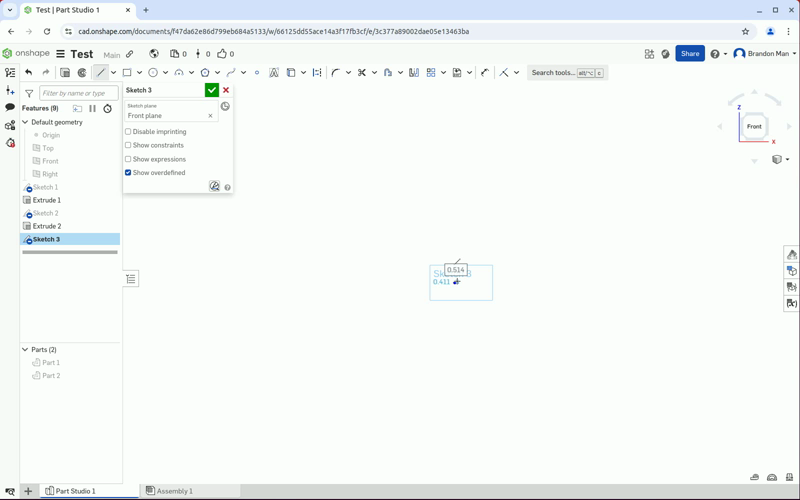
scroll(6)
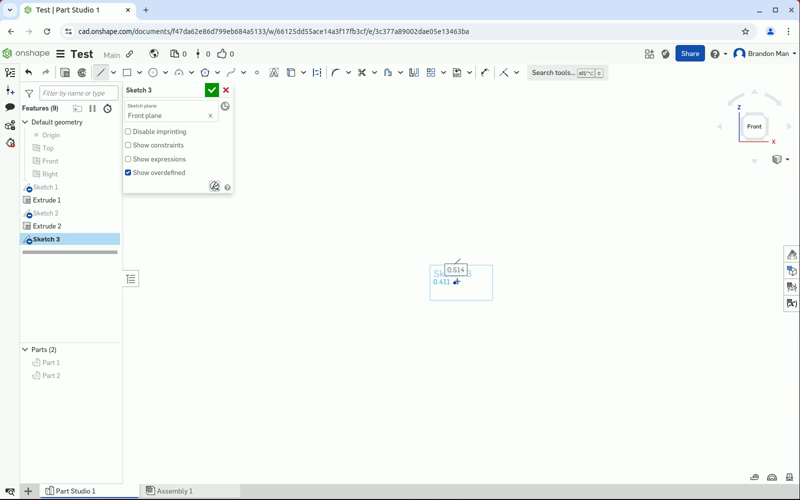
scroll(6)
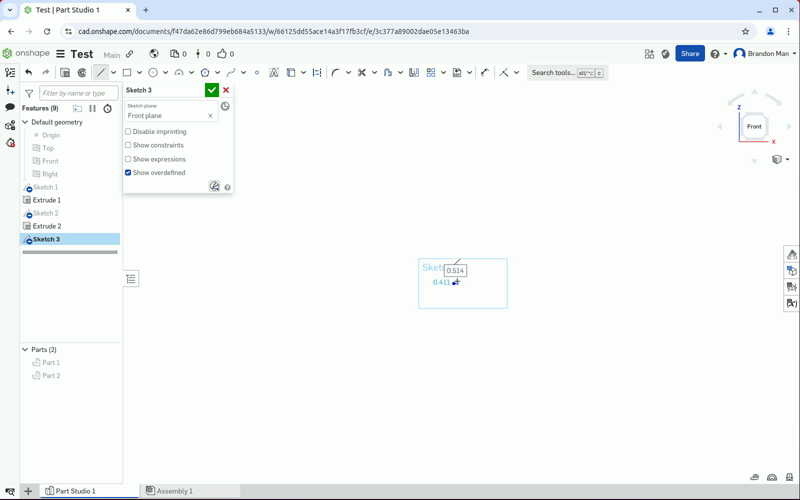
scroll(6)
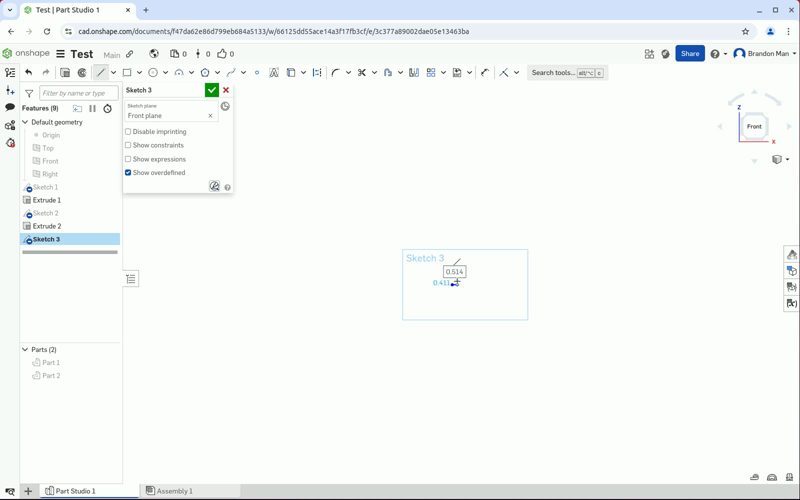
scroll(6)
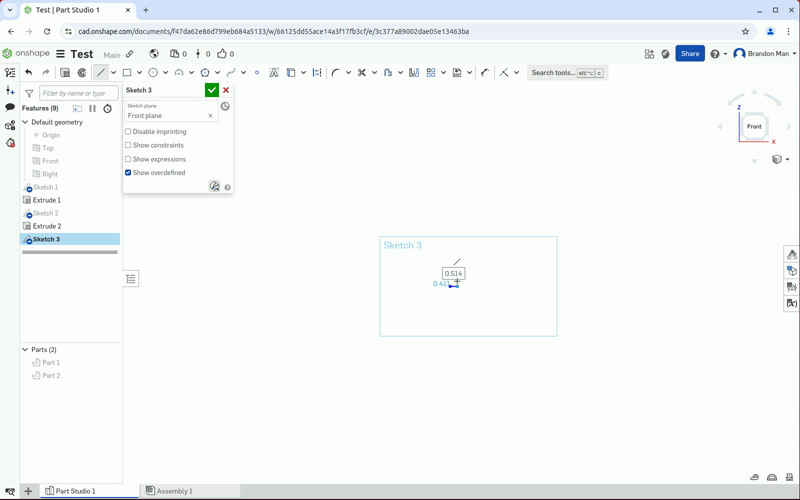
scroll(6)
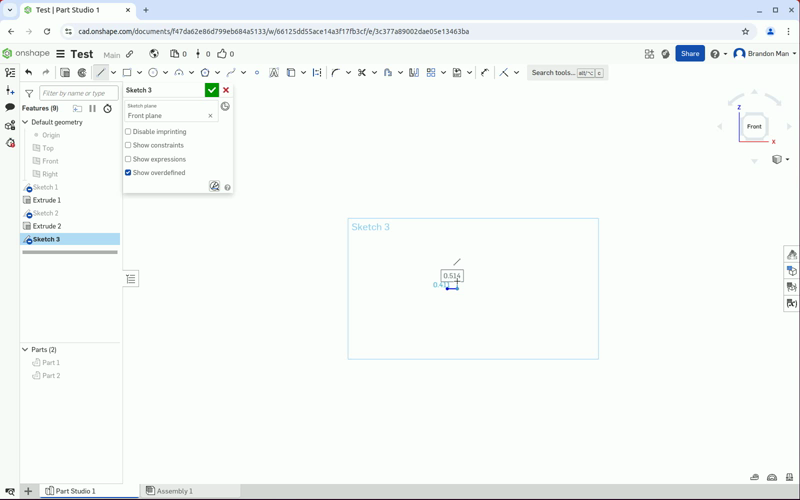
scroll(6)
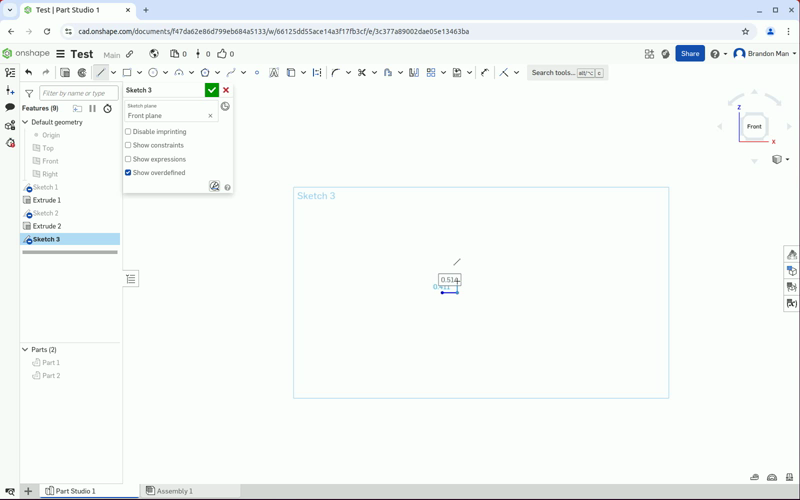
scroll(6)
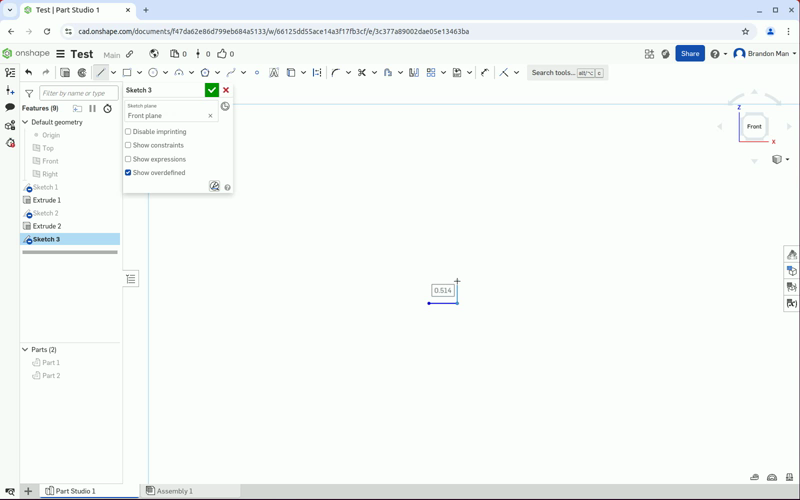
click(457, 280)
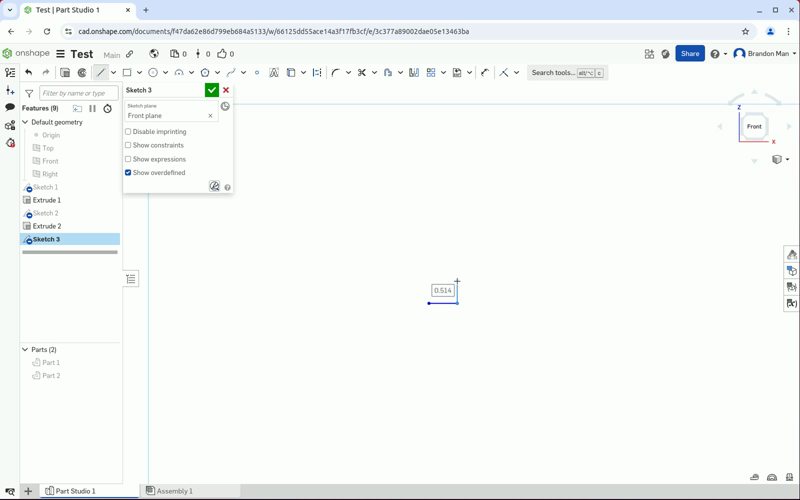
scroll(-6)
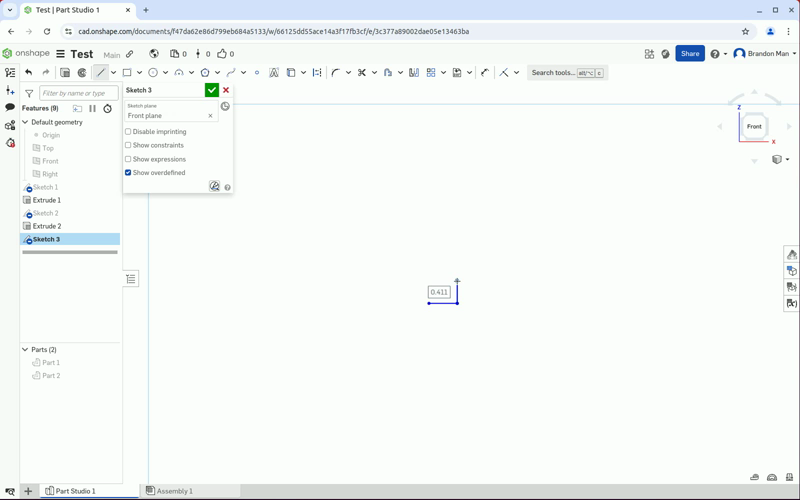
scroll(-6)
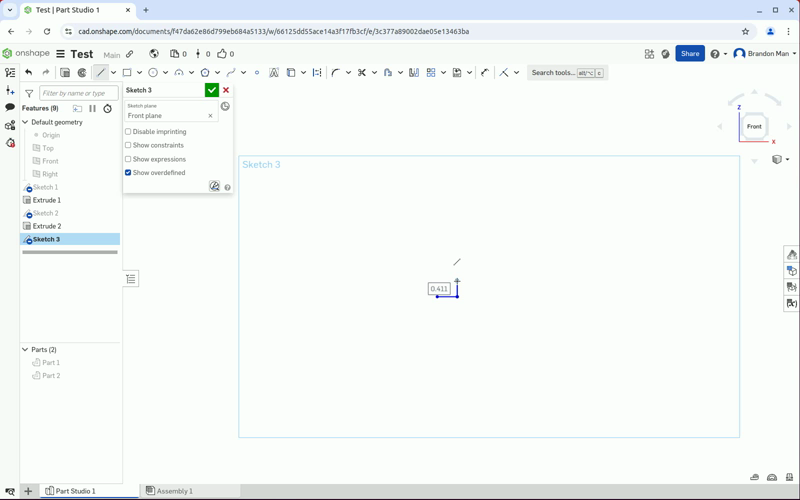
scroll(-6)
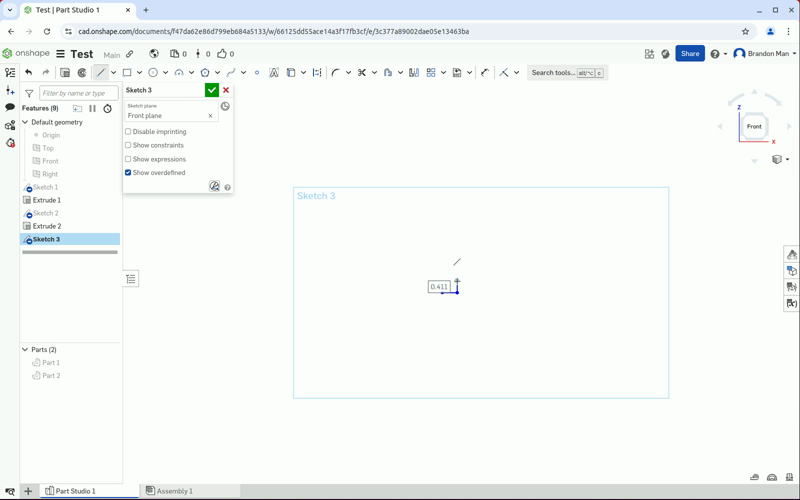
scroll(-6)
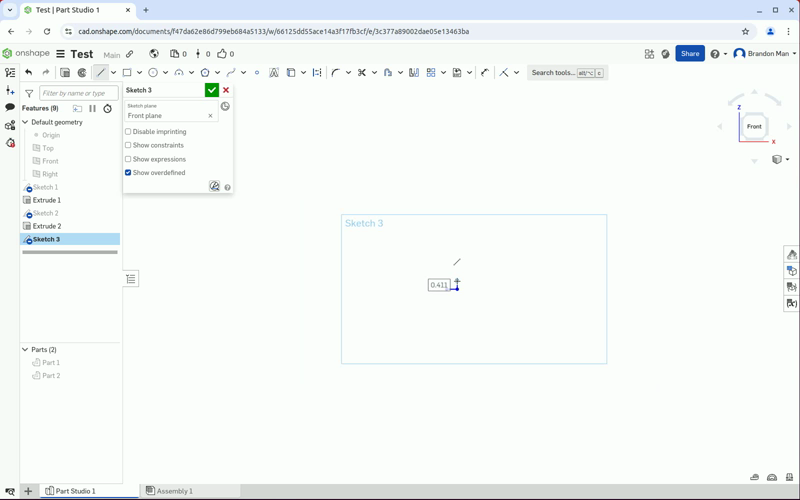
scroll(-6)
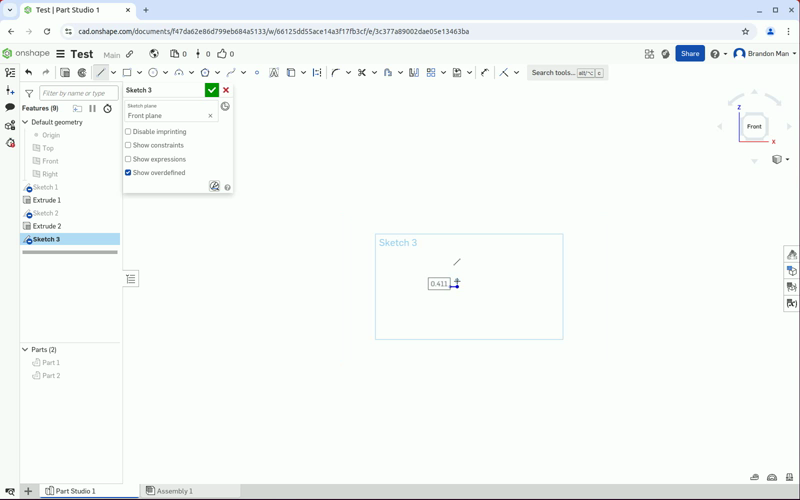
scroll(-6)
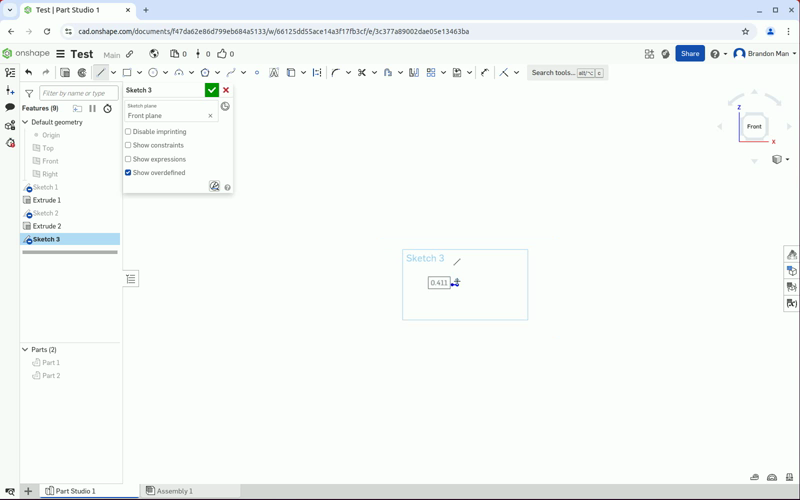
scroll(-6)
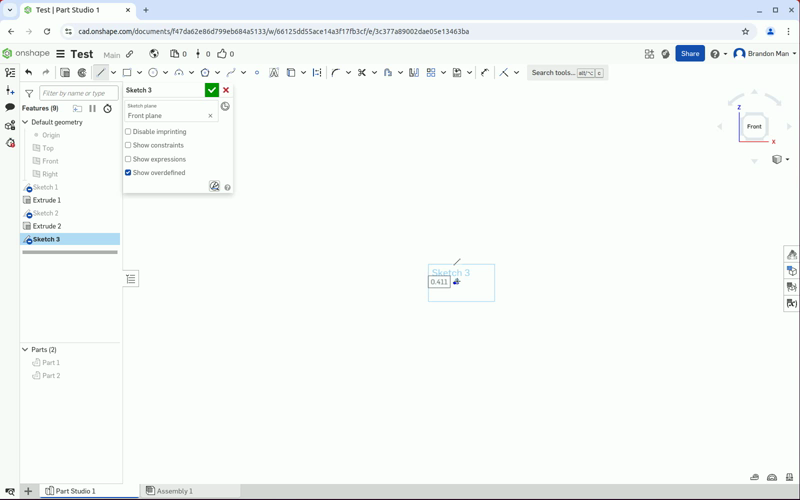
key_up(shift)
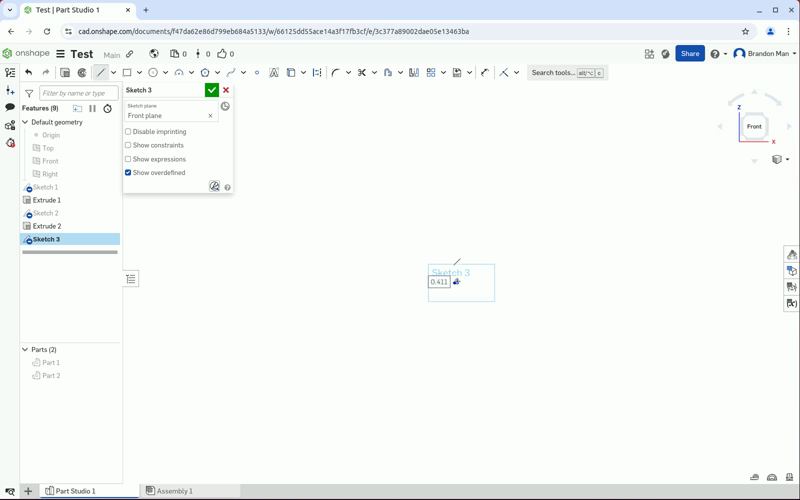
key_down(shift)
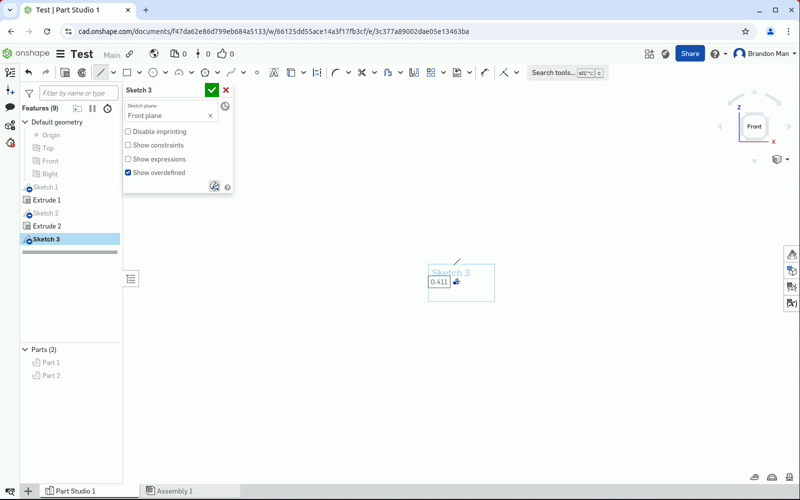
mouse_move(487, 280)
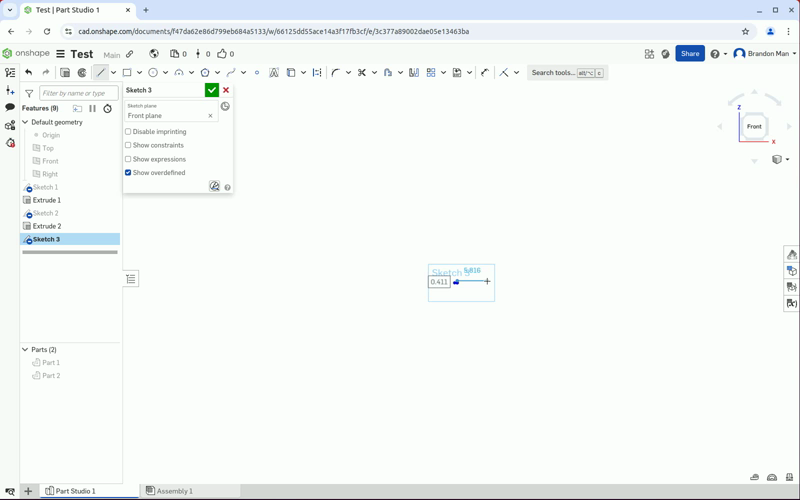
mouse_move(454, 280)
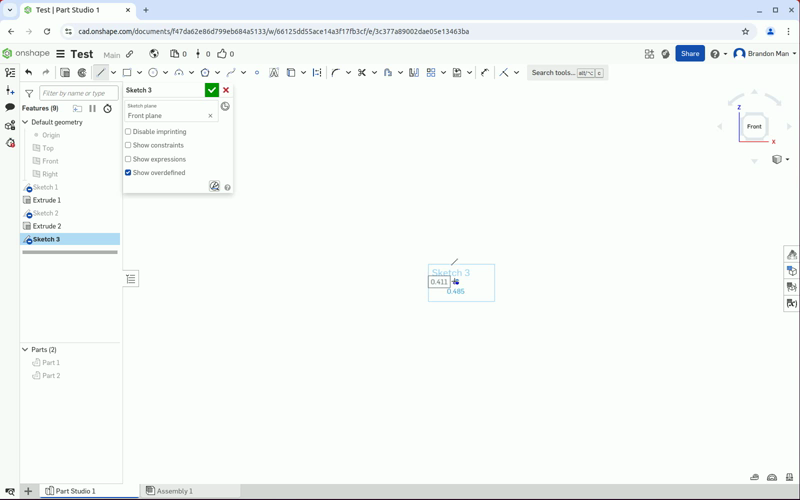
scroll(6)
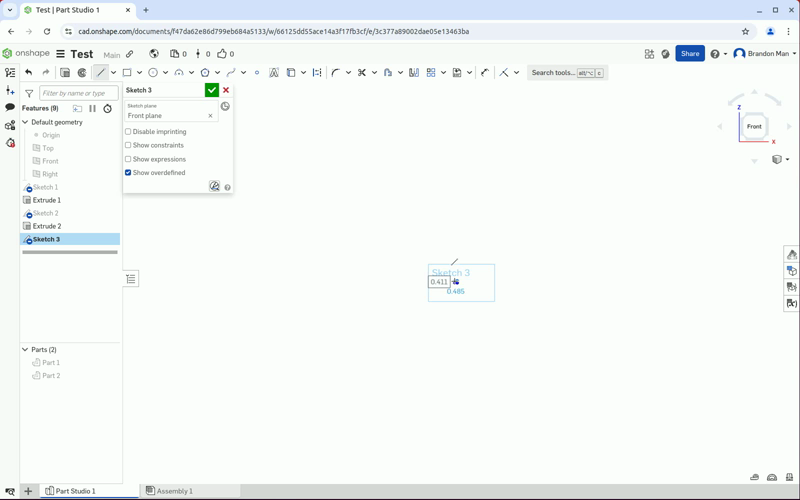
scroll(6)
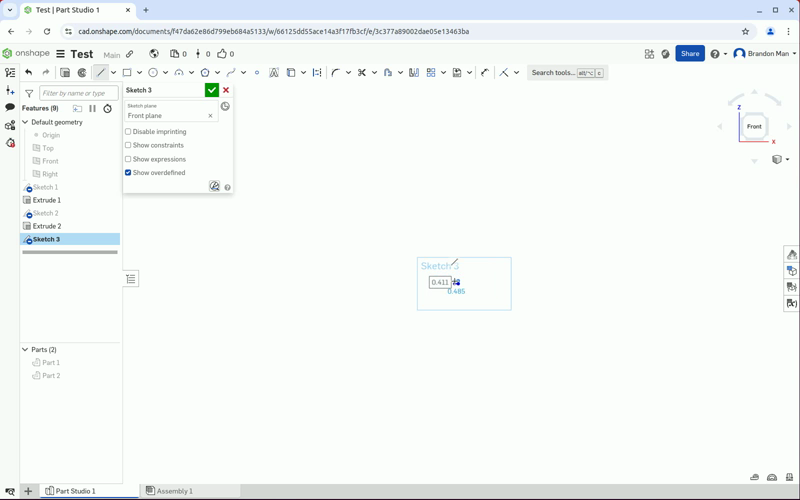
scroll(6)
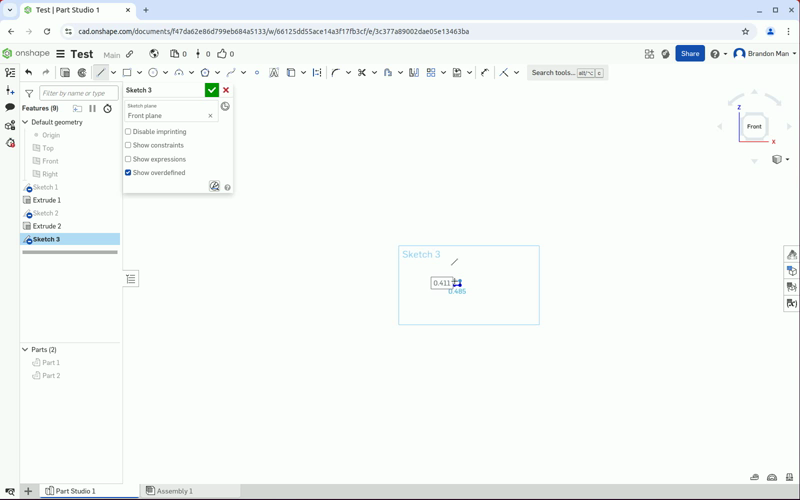
scroll(6)
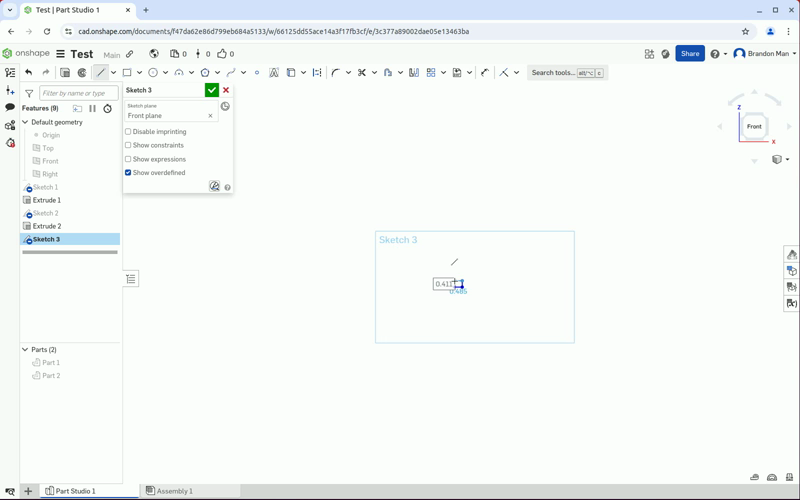
scroll(6)
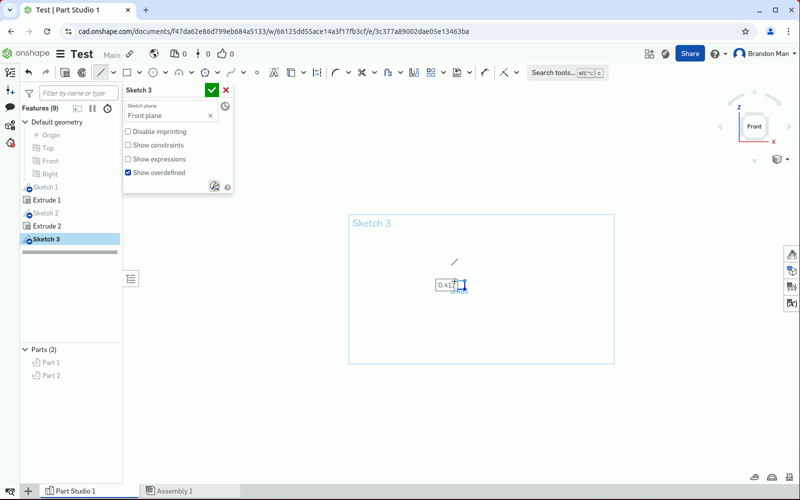
scroll(6)
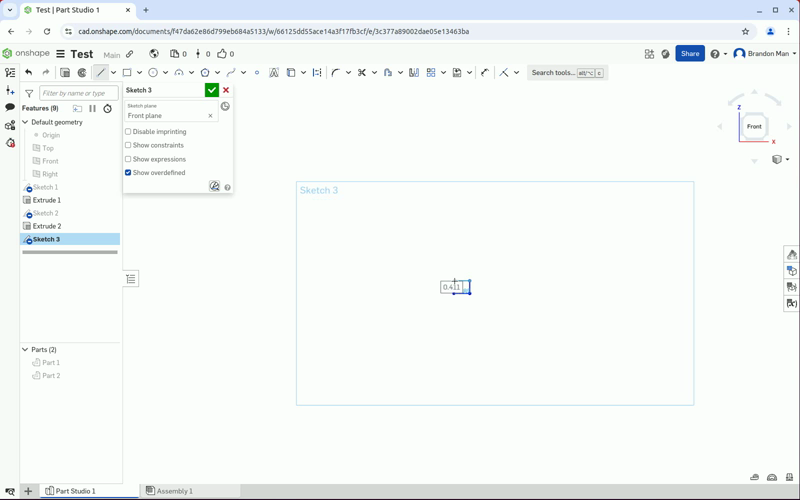
scroll(6)
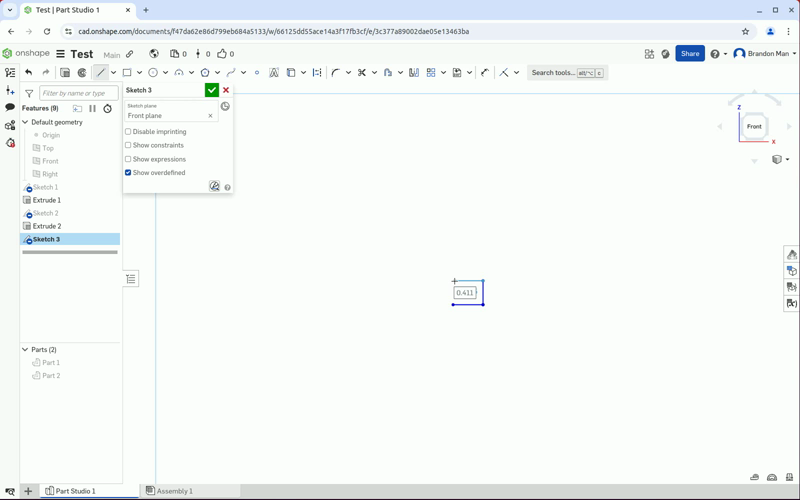
click(454, 280)
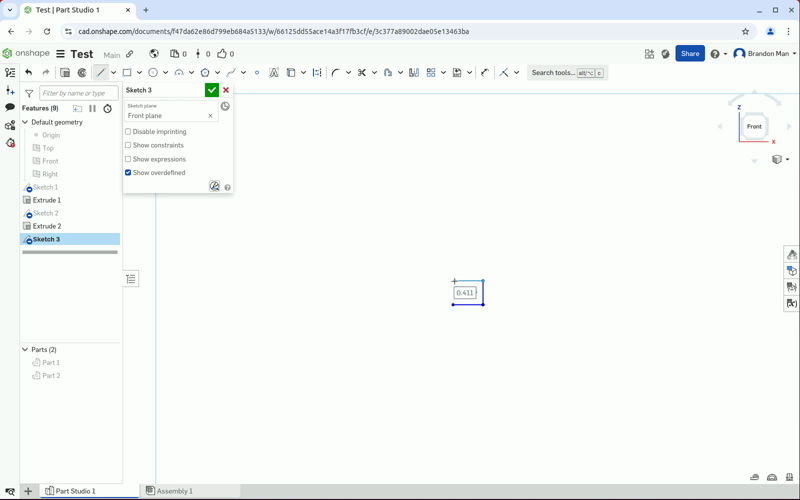
scroll(-6)
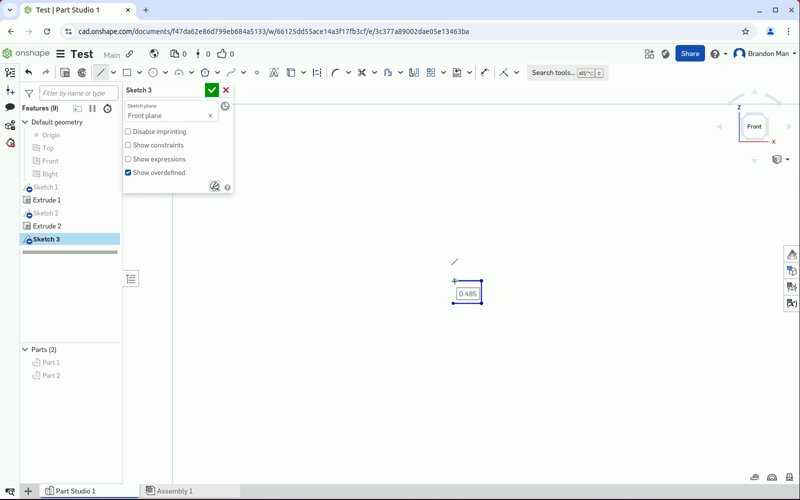
scroll(-6)
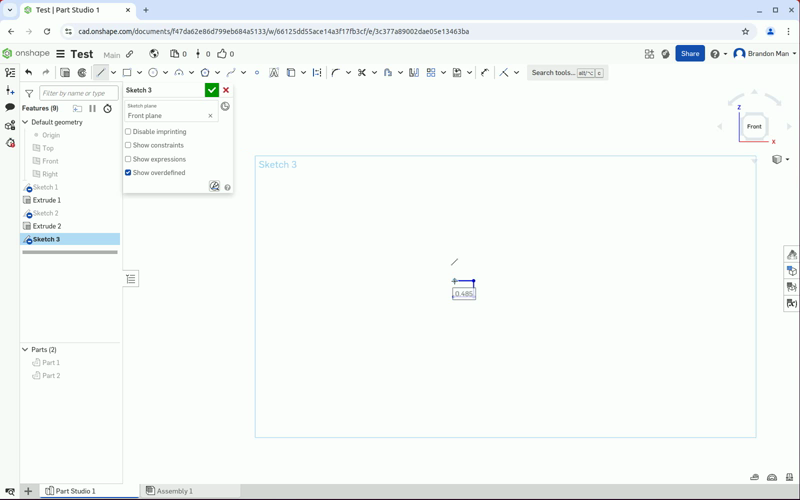
scroll(-6)
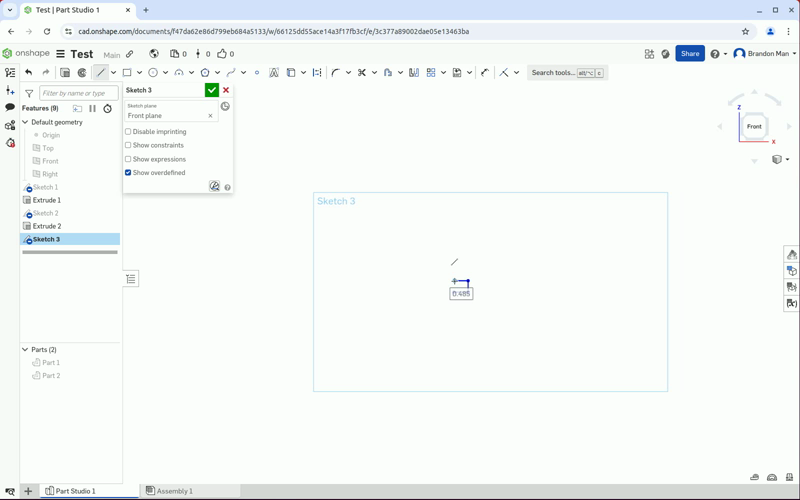
scroll(-6)
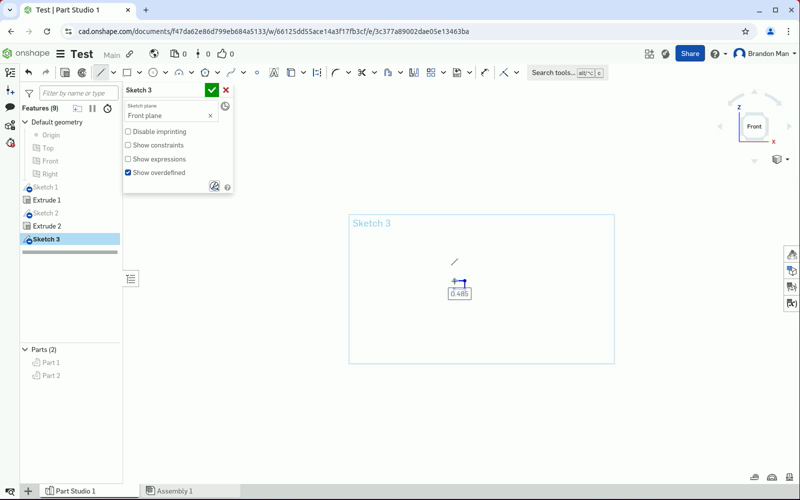
scroll(-6)
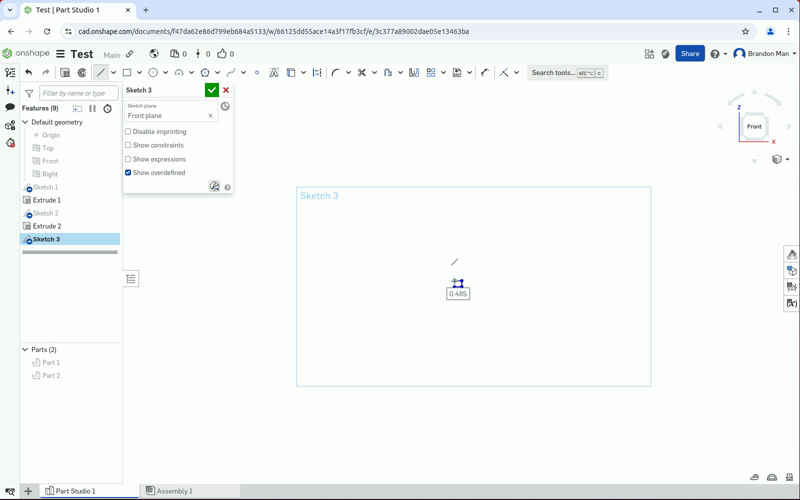
scroll(-6)
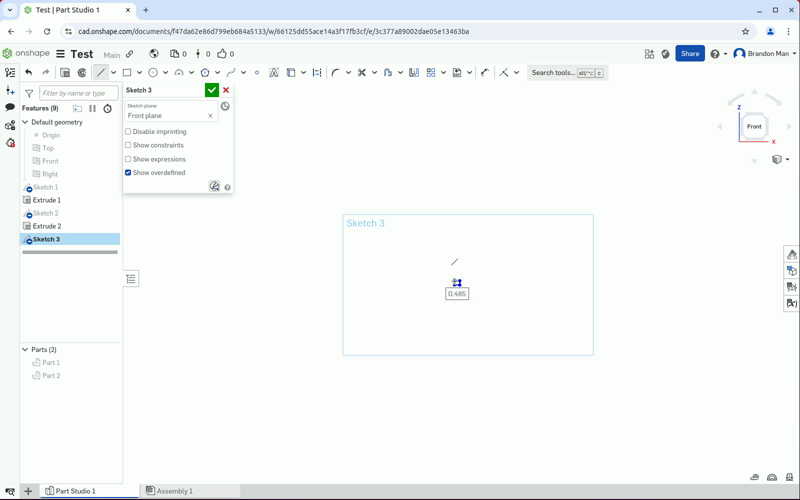
scroll(-6)
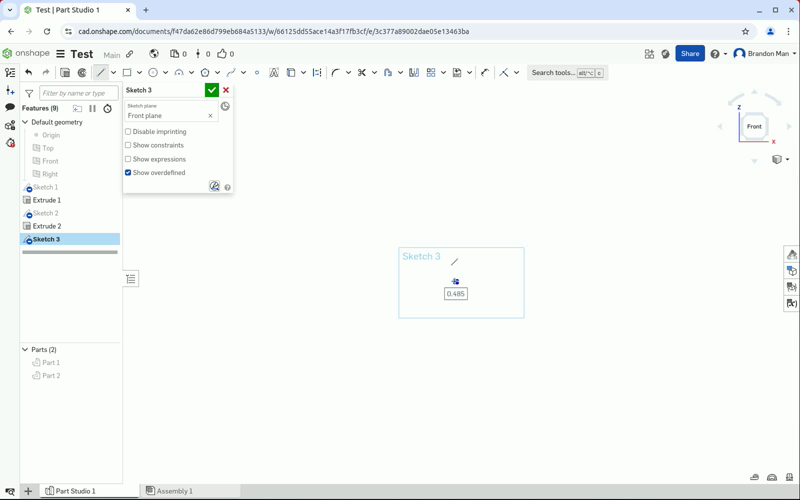
key_up(shift)
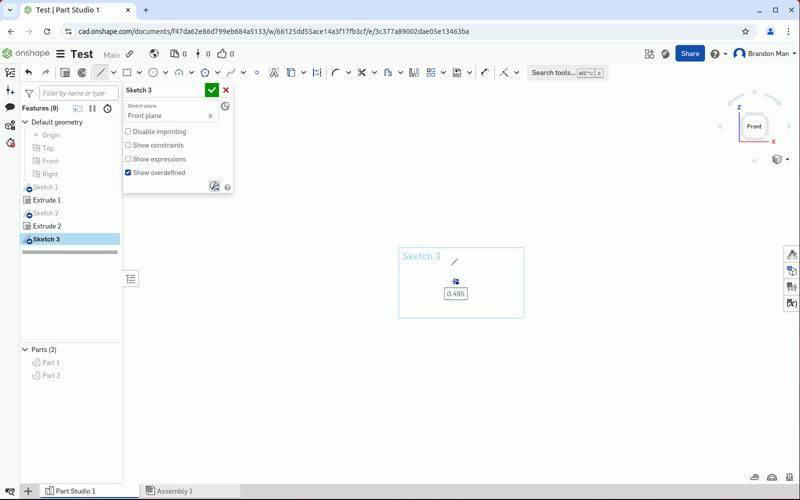
mouse_move(484, 280)
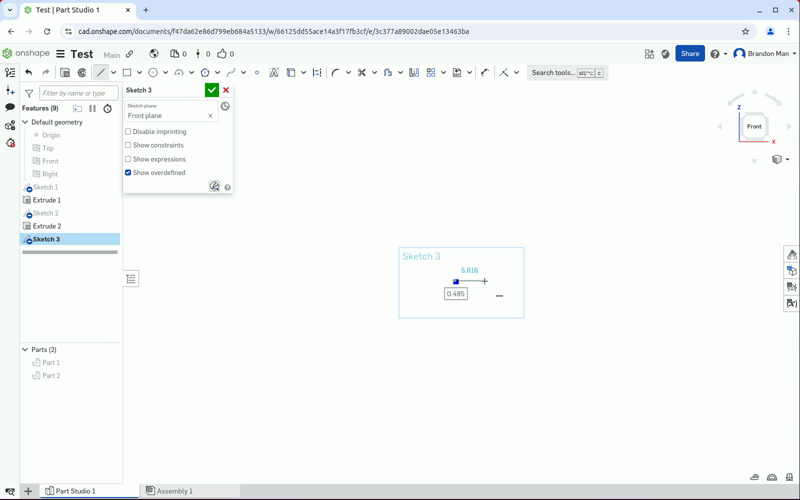
key_down(shift)
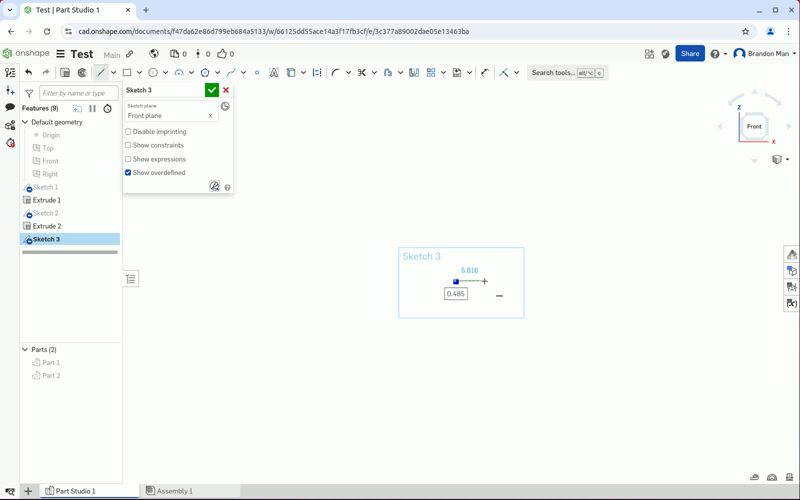
mouse_move(454, 282)
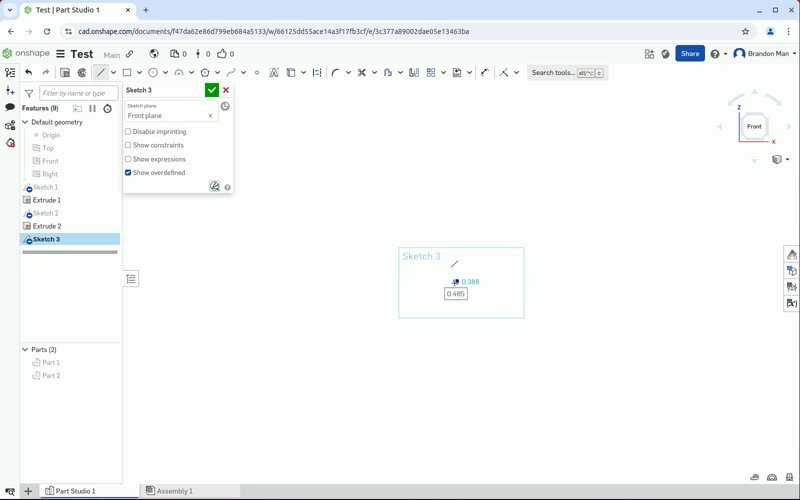
scroll(6)
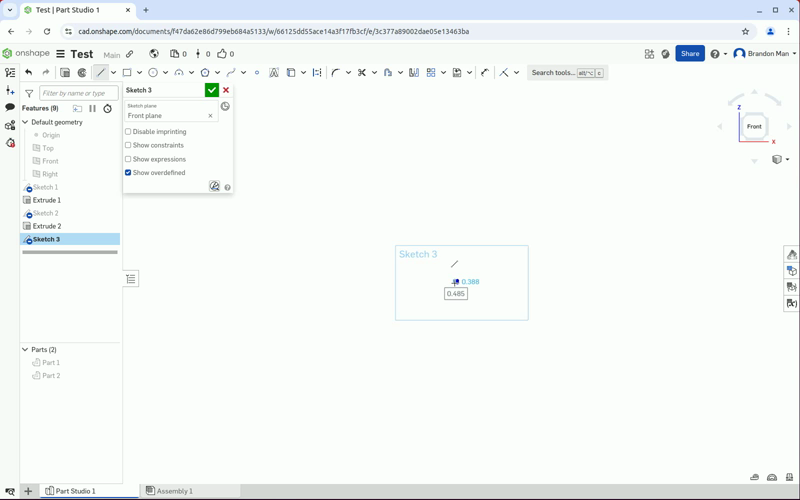
scroll(6)
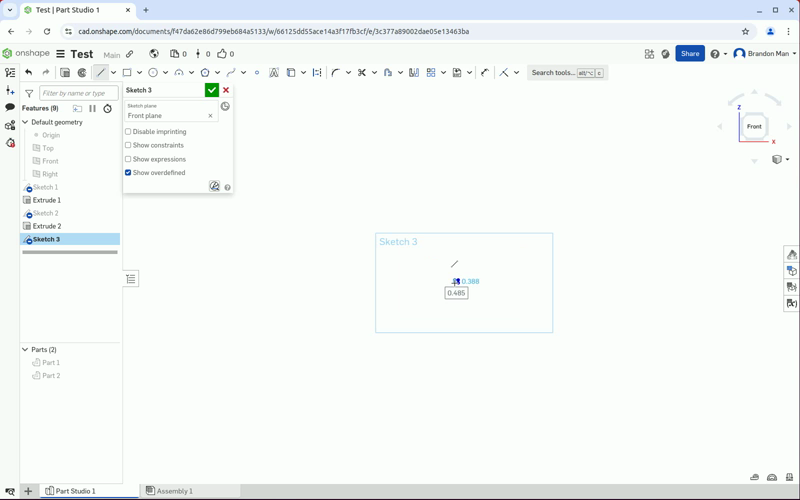
scroll(6)
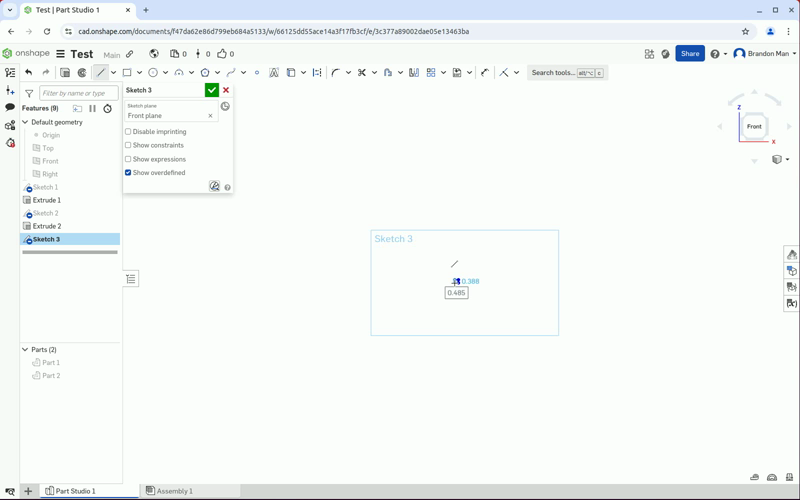
scroll(6)
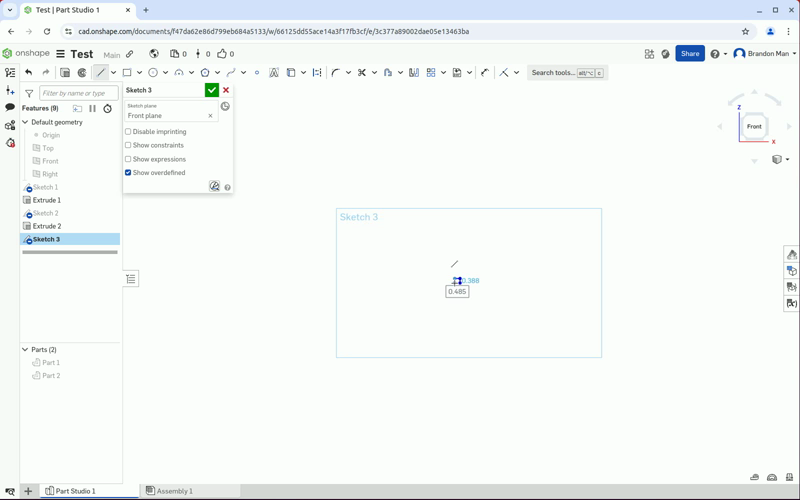
scroll(6)
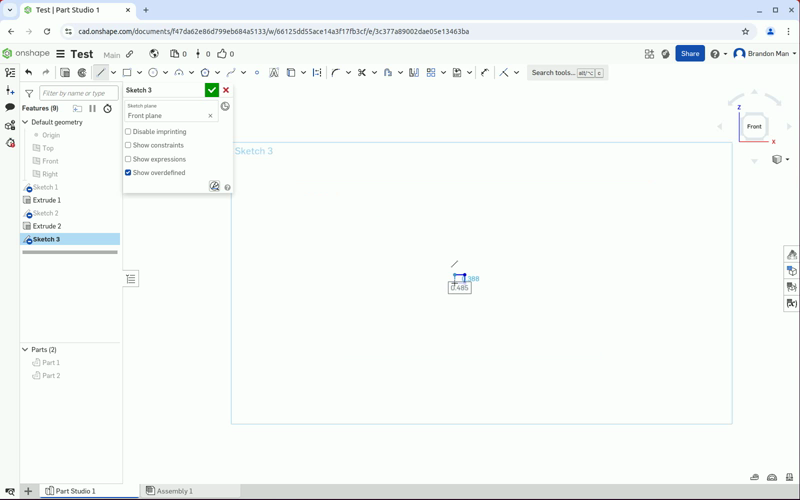
scroll(6)
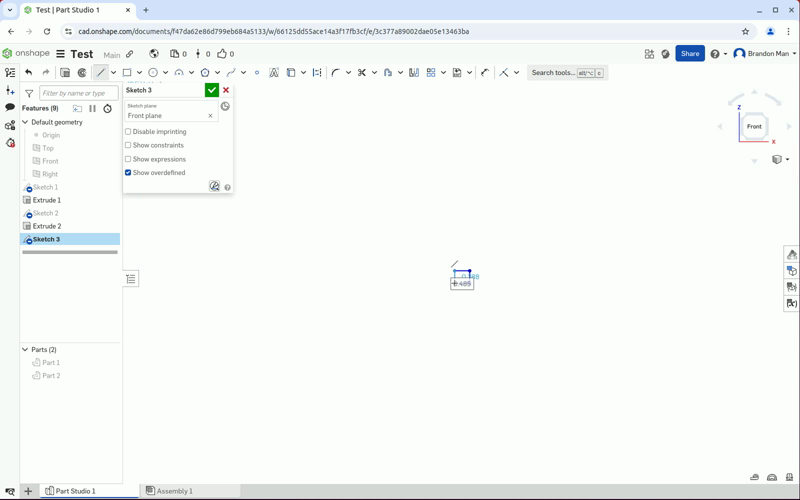
scroll(6)
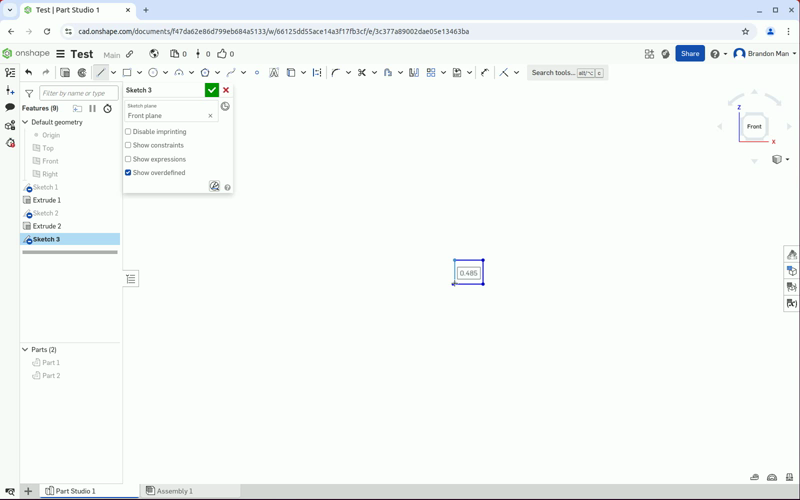
key_up(shift)
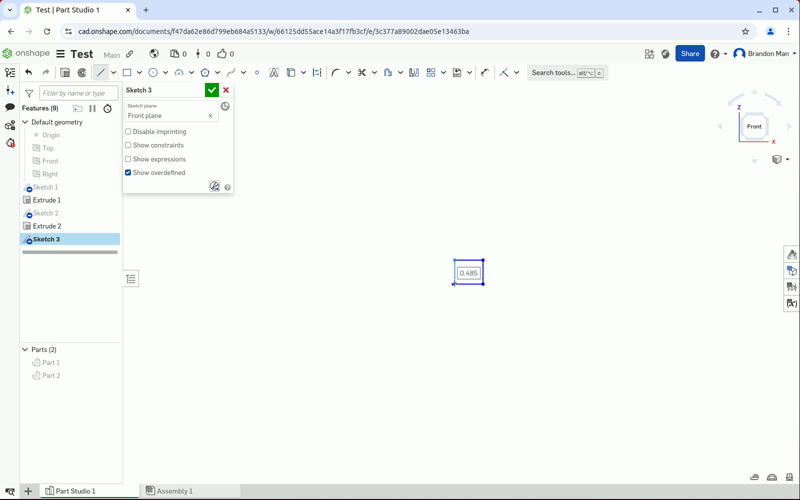
click(454, 282)
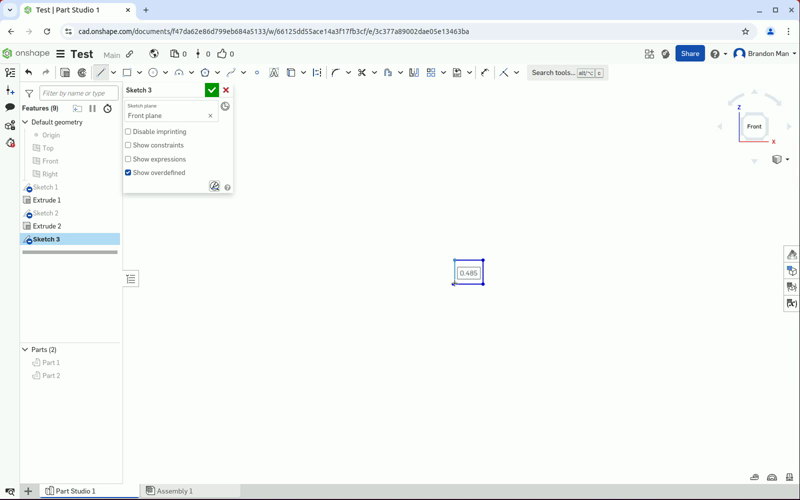
scroll(-6)
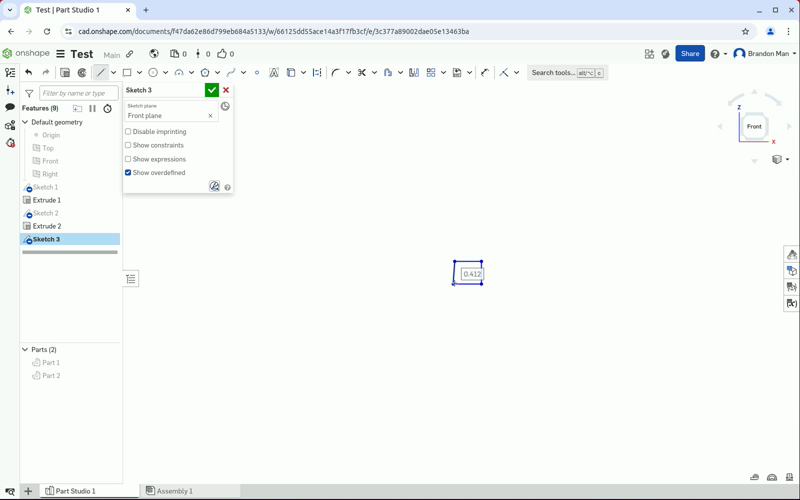
scroll(-6)
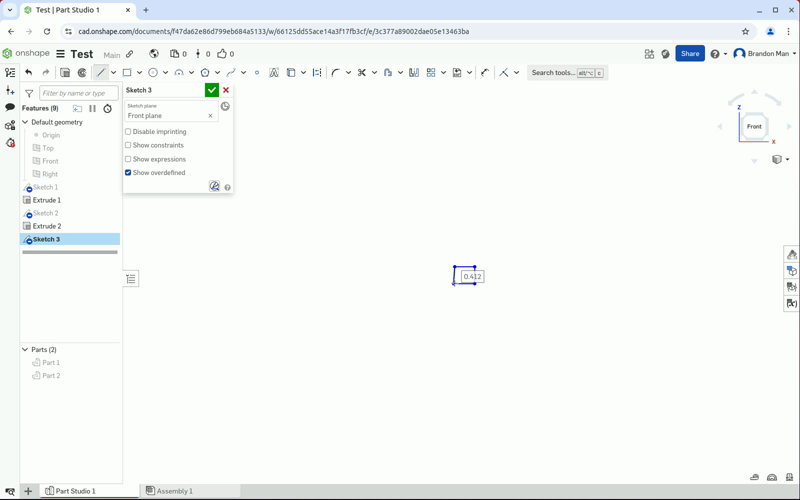
scroll(-6)
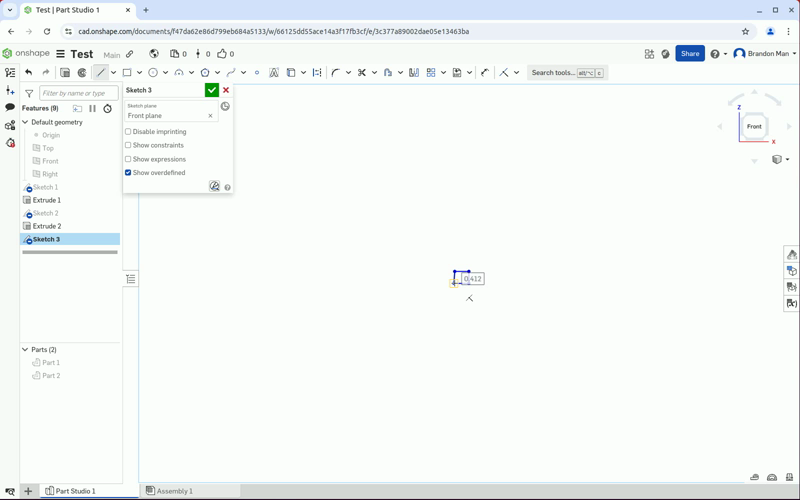
scroll(-6)
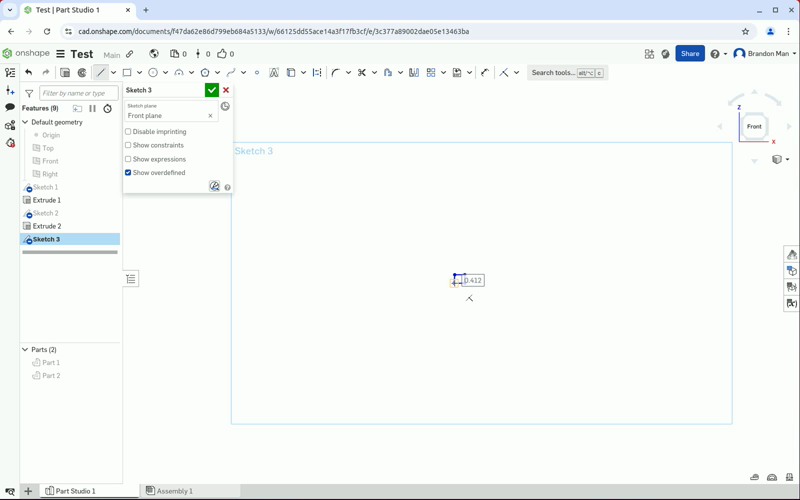
scroll(-6)
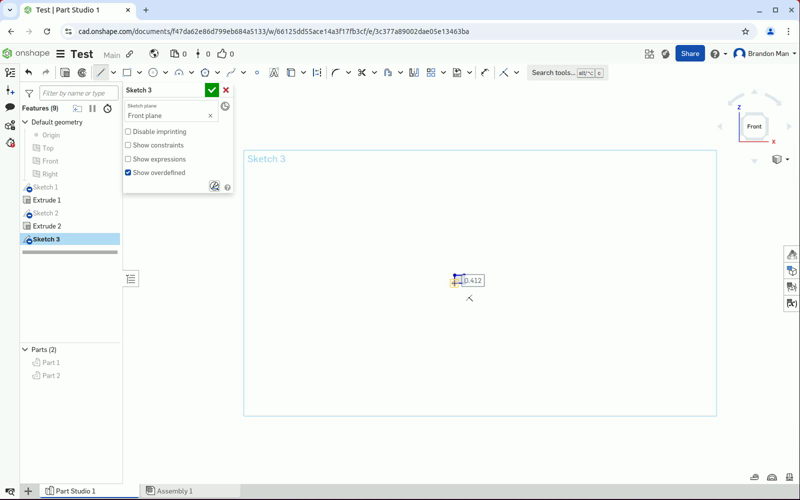
scroll(-6)
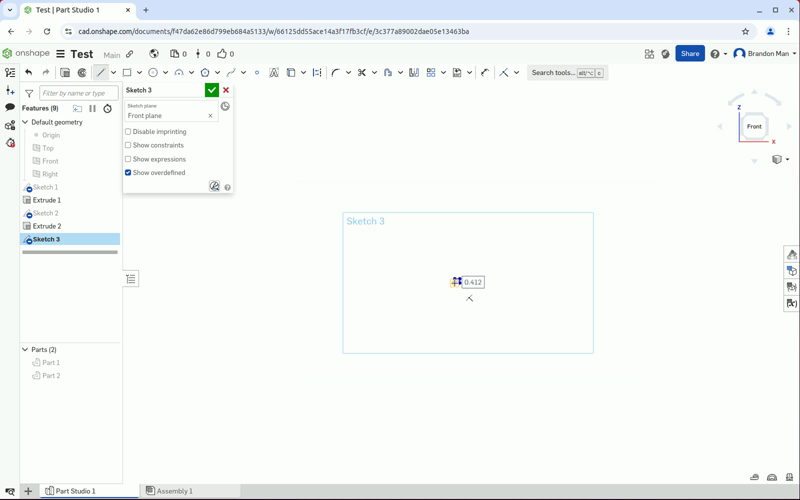
scroll(-6)
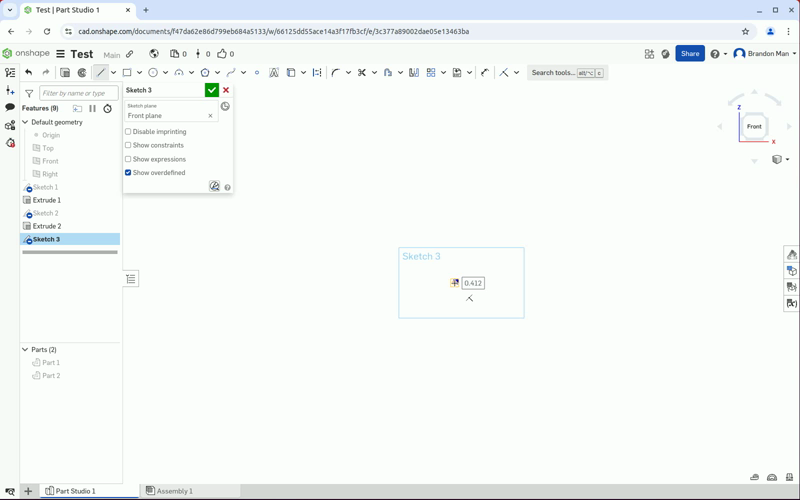
key(esc)
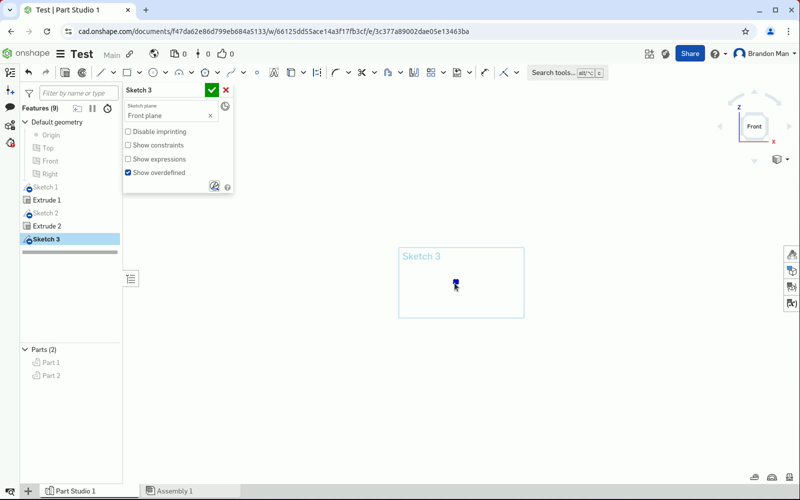
mouse_move(455, 282)
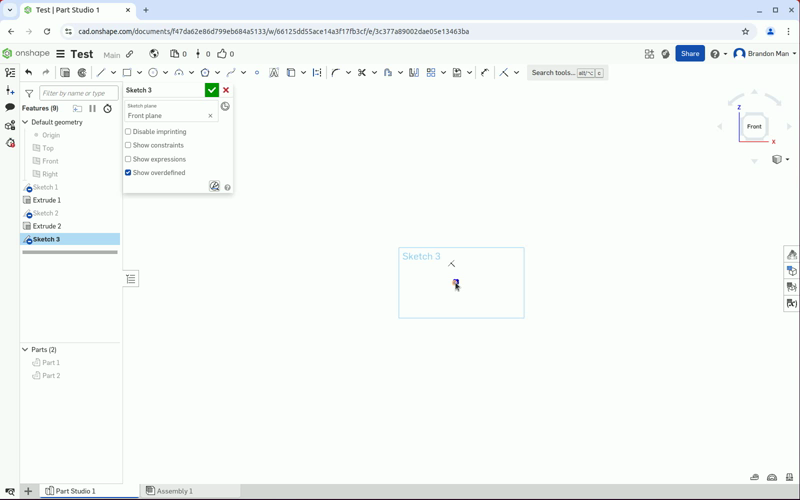
scroll(6)
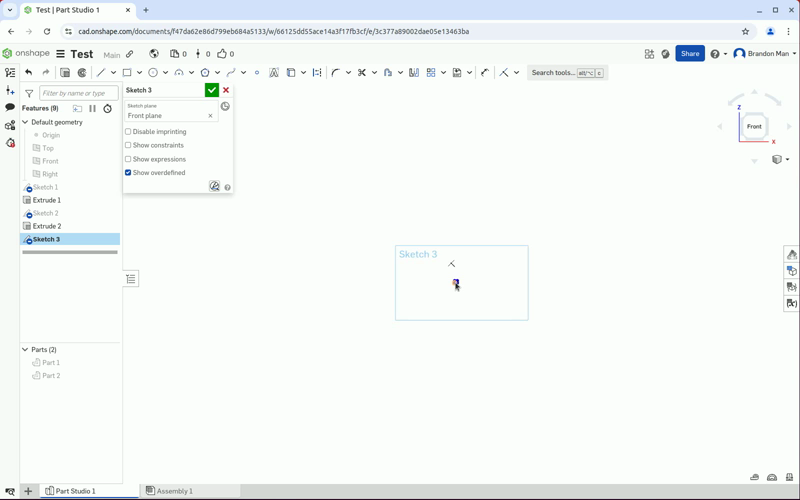
scroll(6)
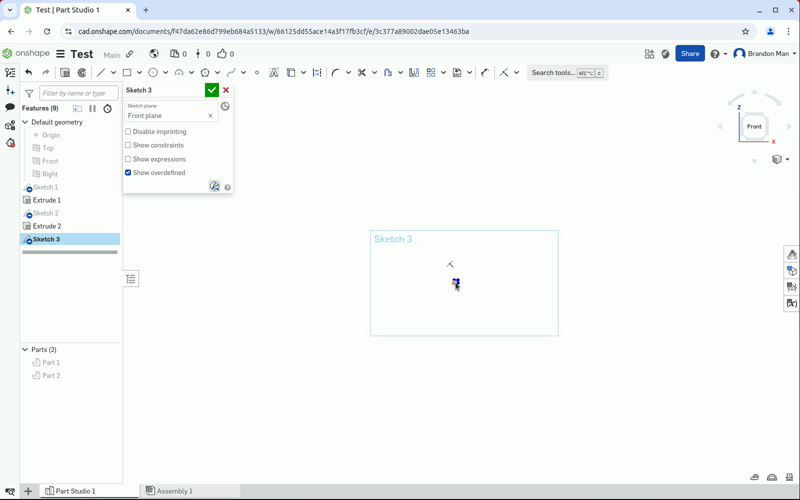
scroll(6)
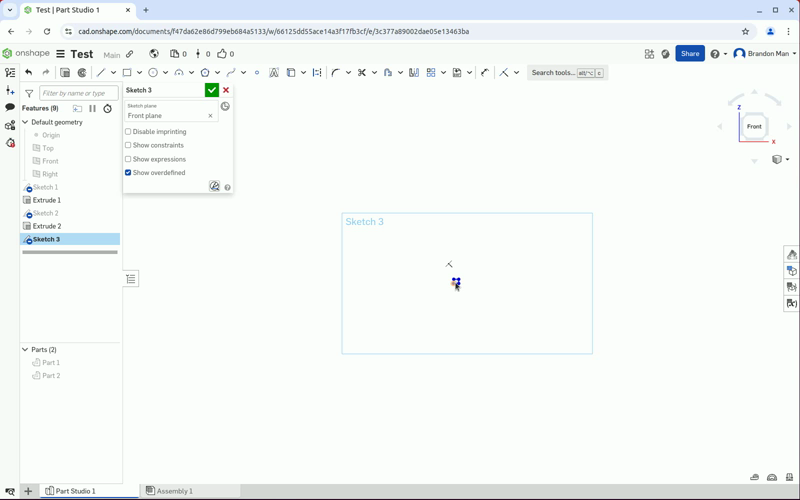
scroll(6)
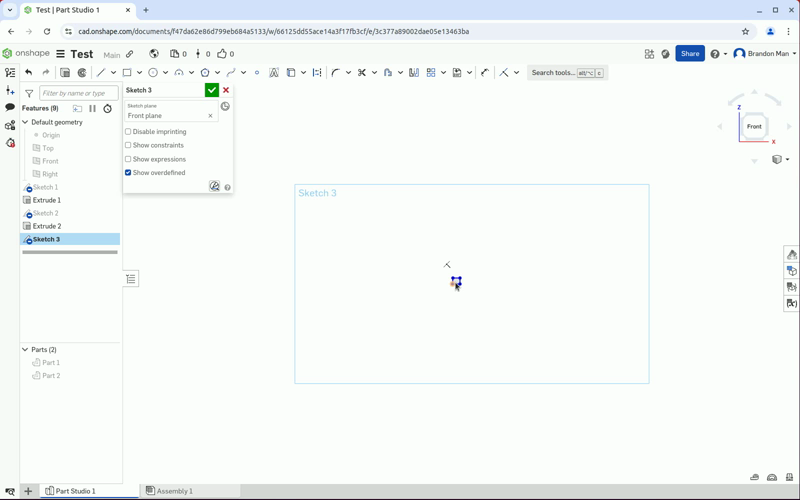
scroll(6)
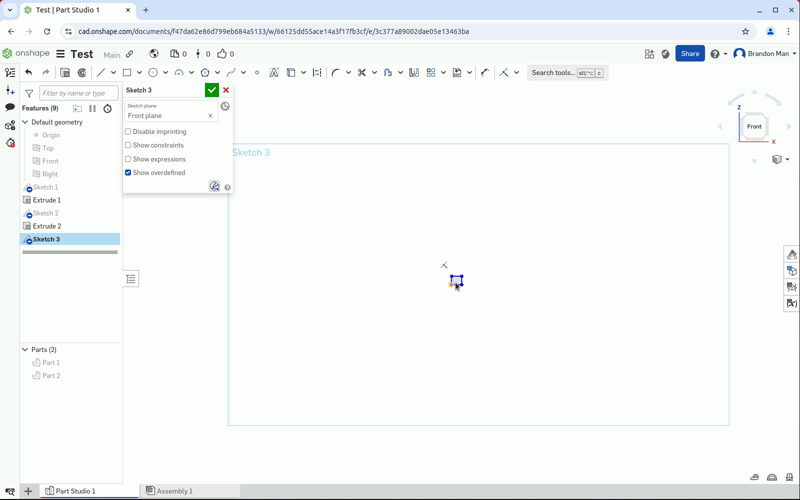
scroll(6)
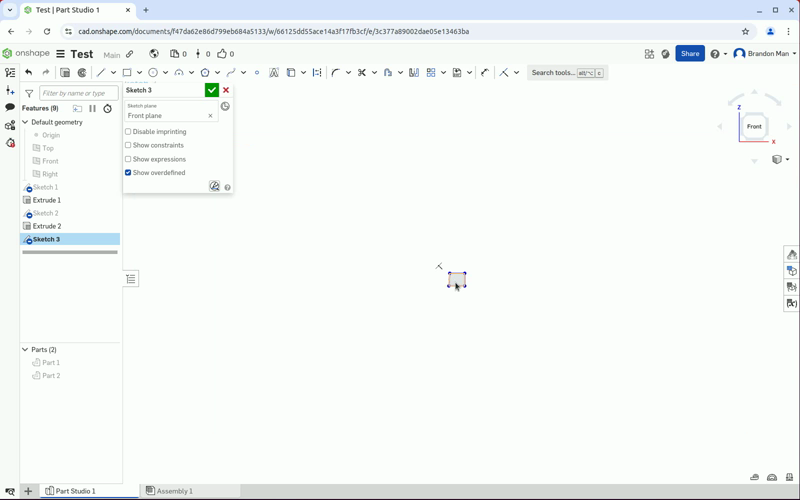
scroll(6)
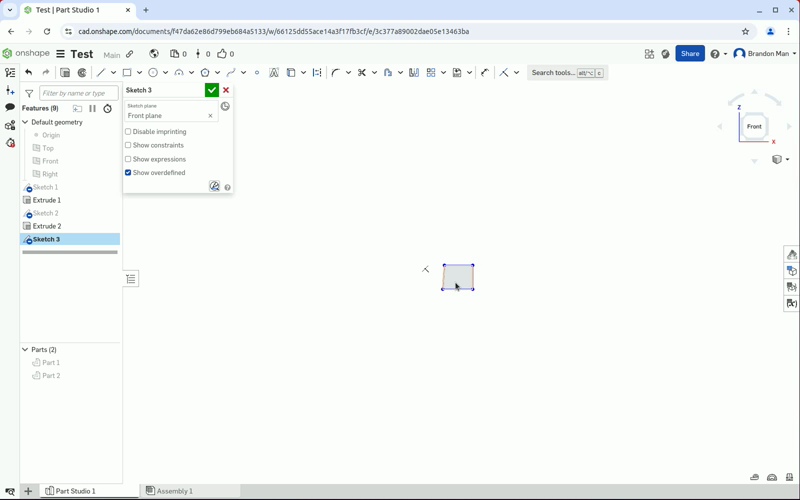
click(455, 282)
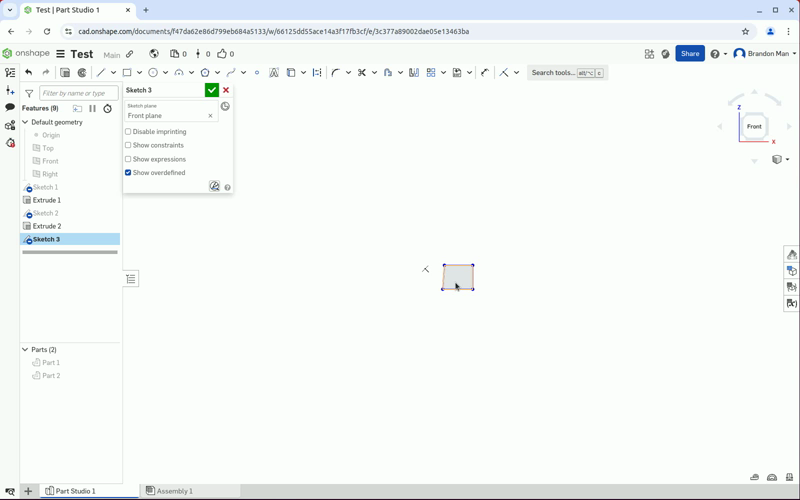
scroll(-6)
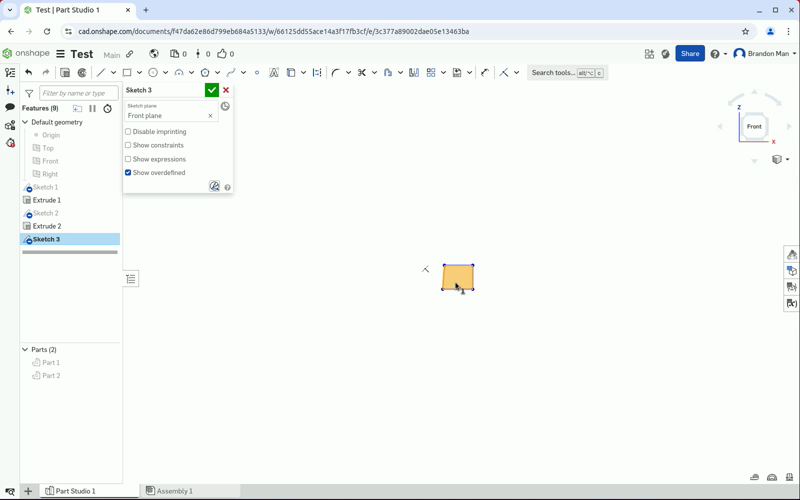
scroll(-6)
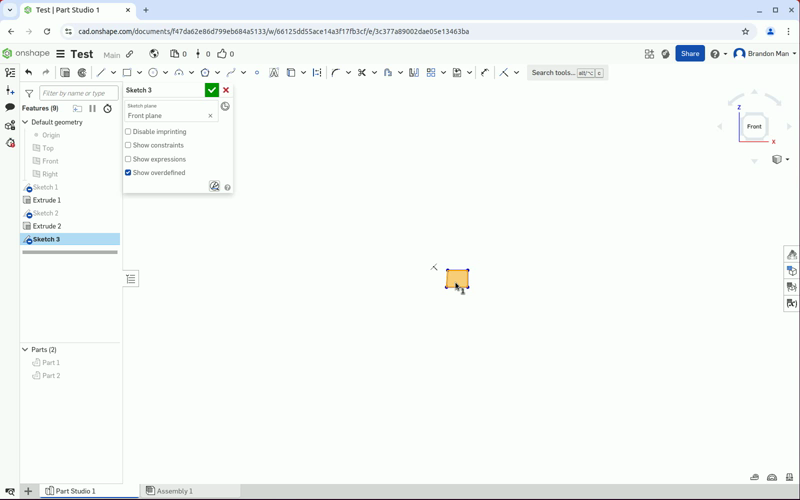
scroll(-6)
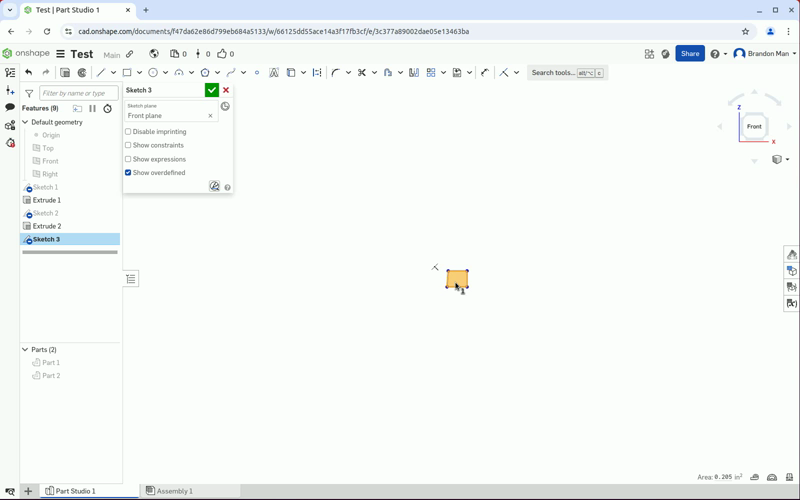
scroll(-6)
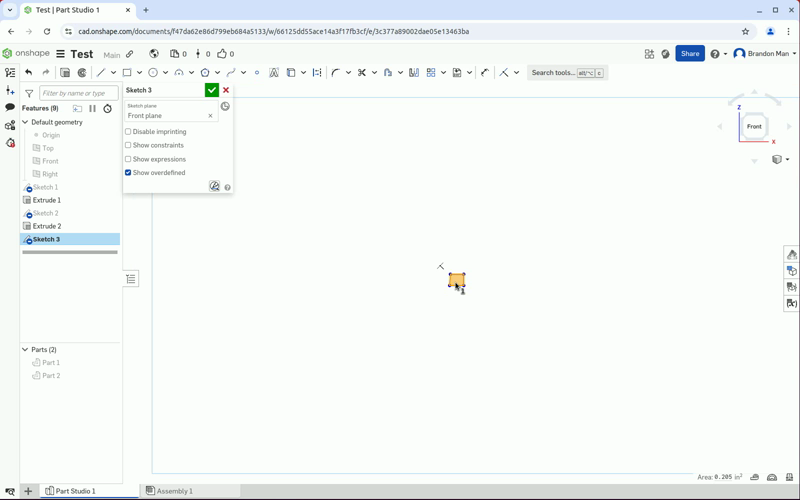
scroll(-6)
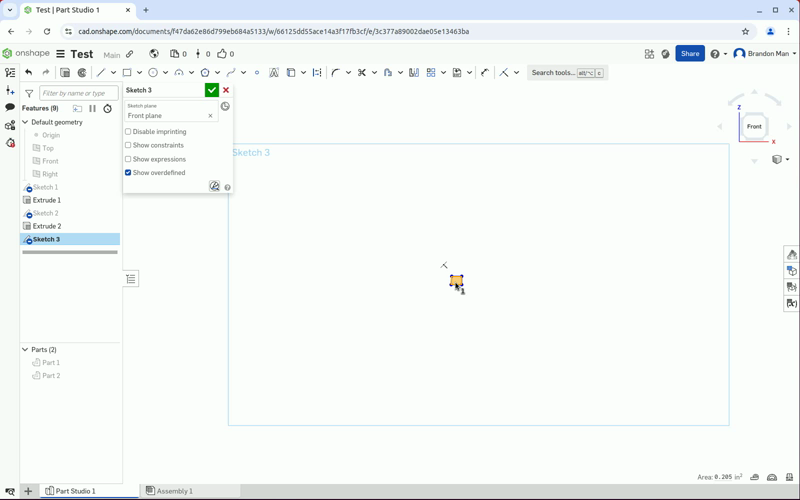
scroll(-6)
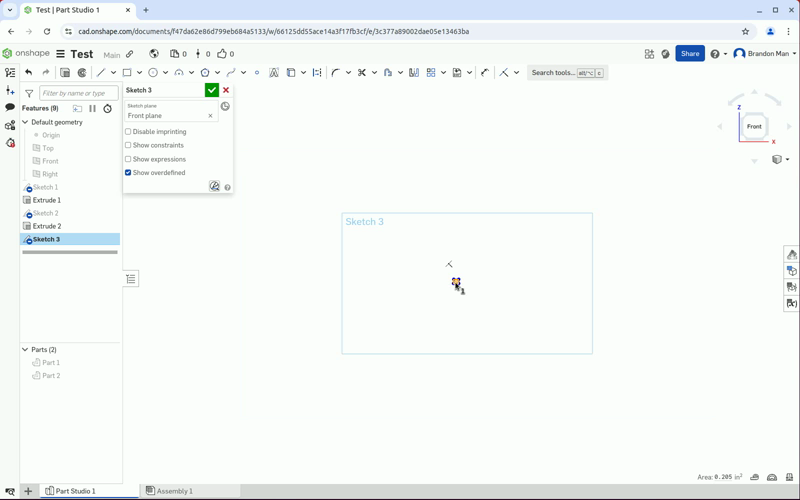
scroll(-6)
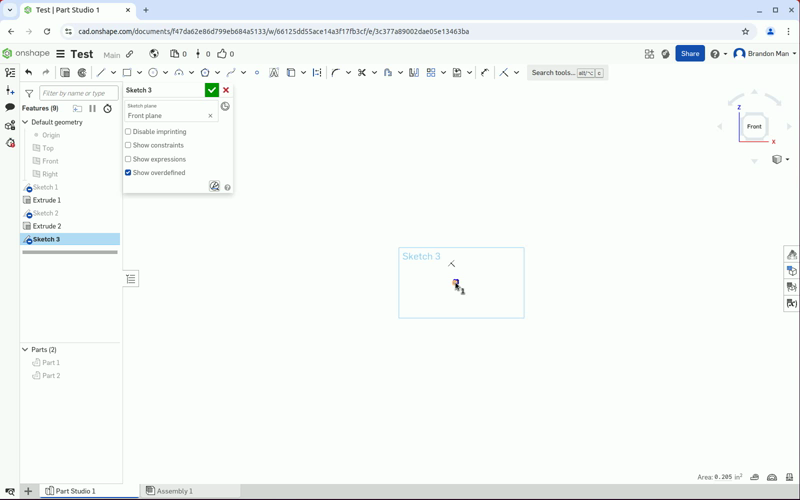
mouse_move(73, 352)
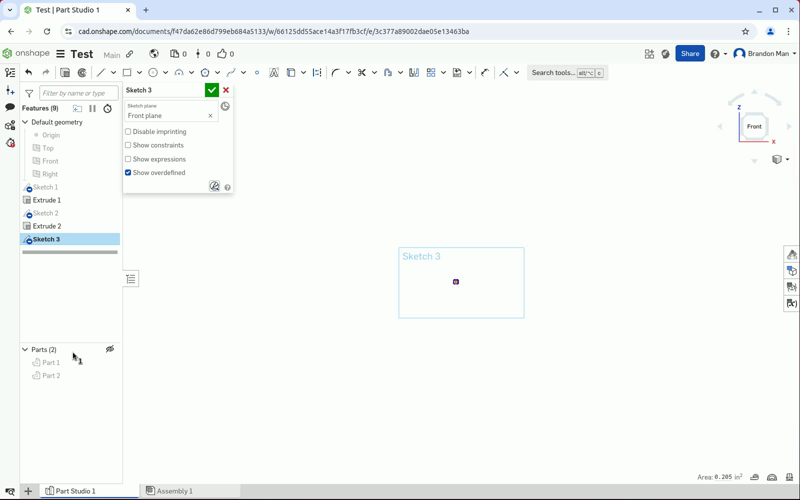
key(shift+y)
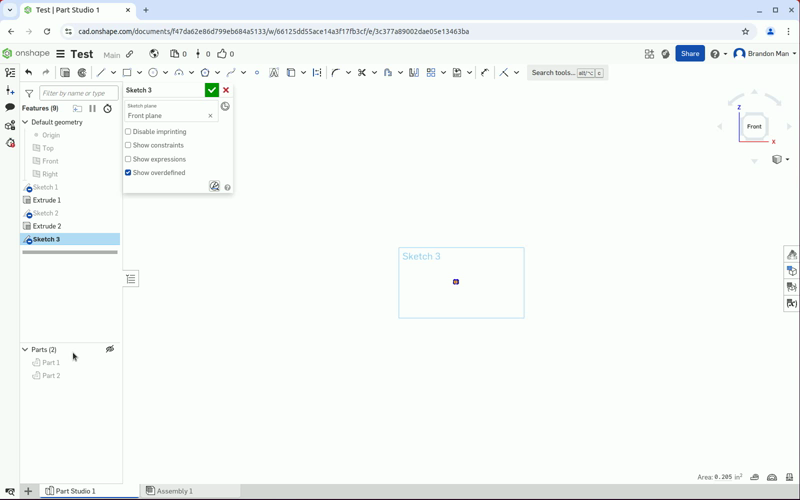
key(shift+e)
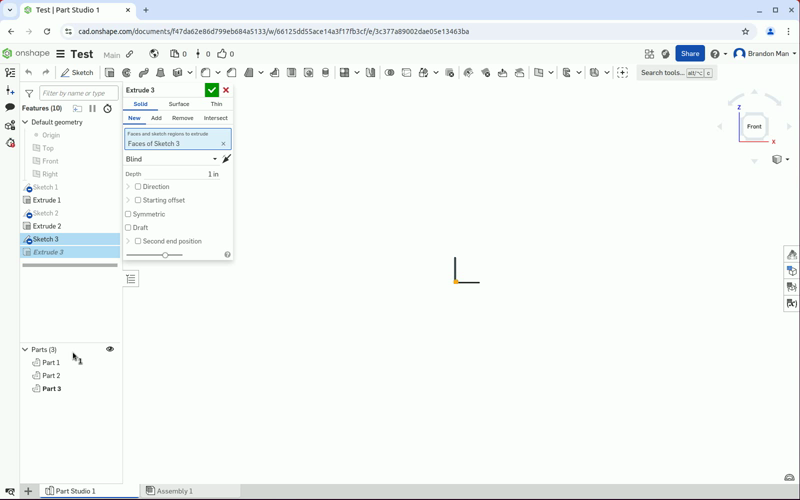
mouse_move(143, 106)
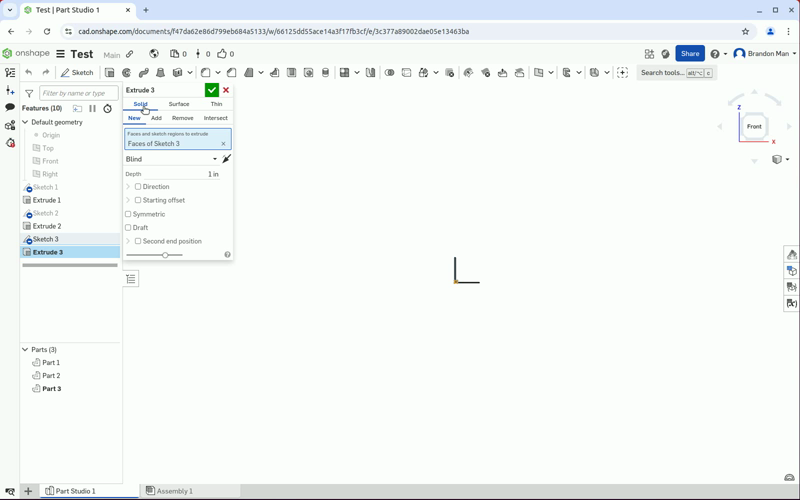
click(143, 106)
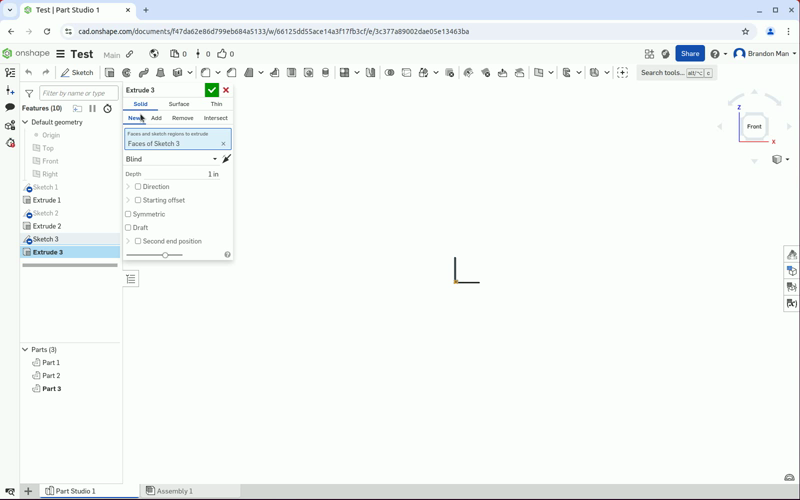
mouse_move(137, 120)
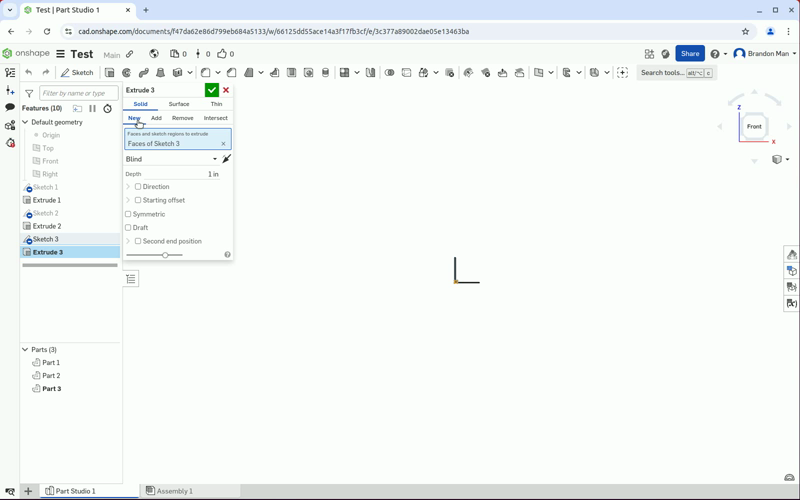
click(137, 120)
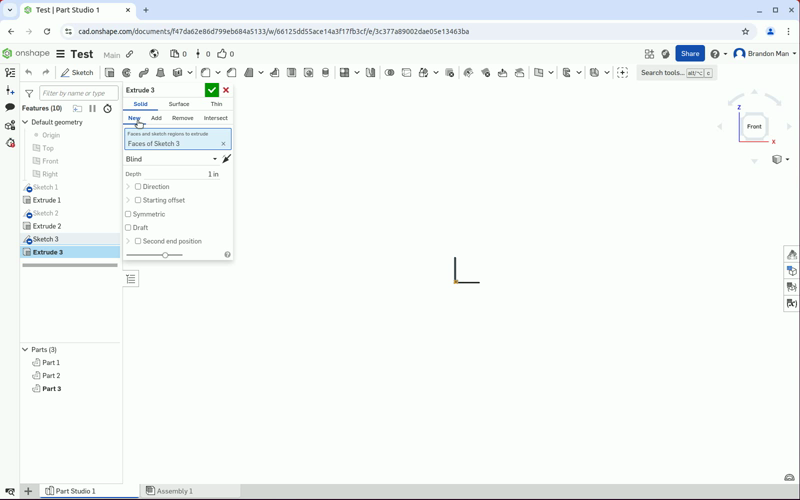
key(tab, 4)
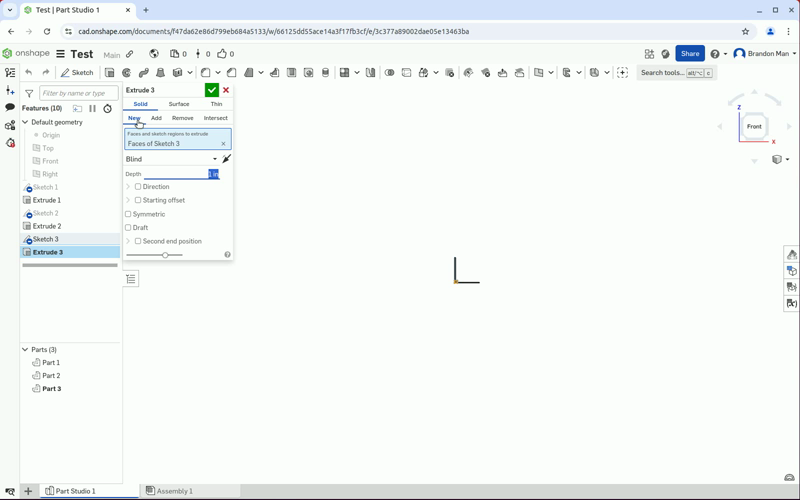
text(23.108)
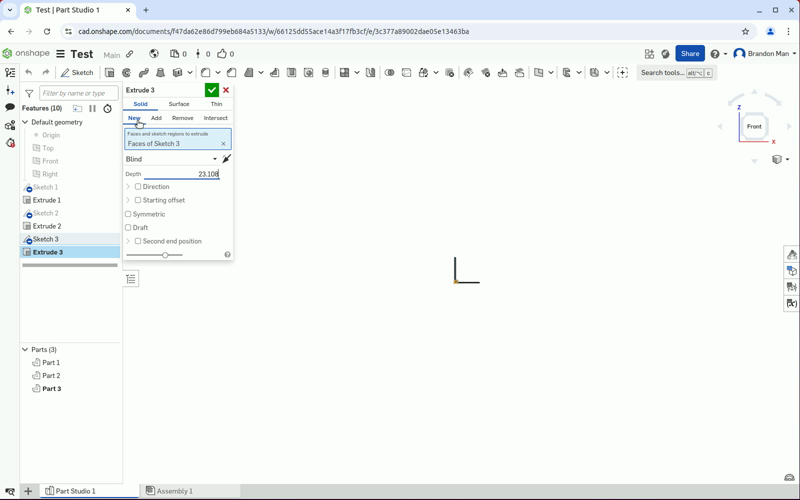
key(enter)
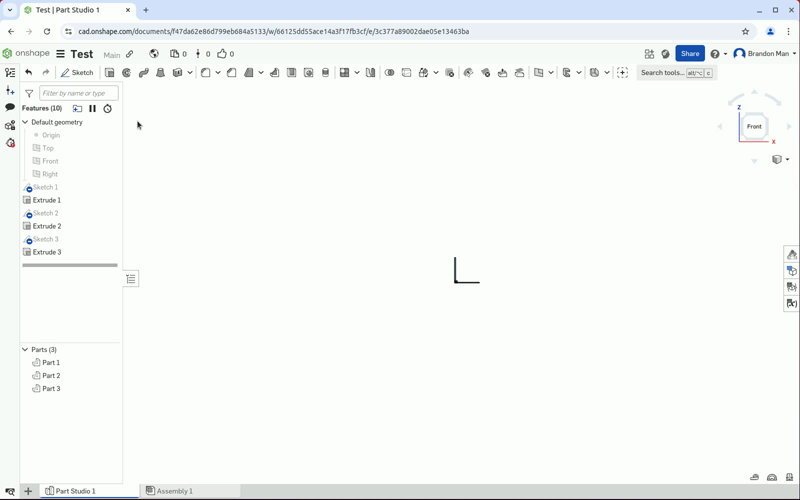
key(shift+h)
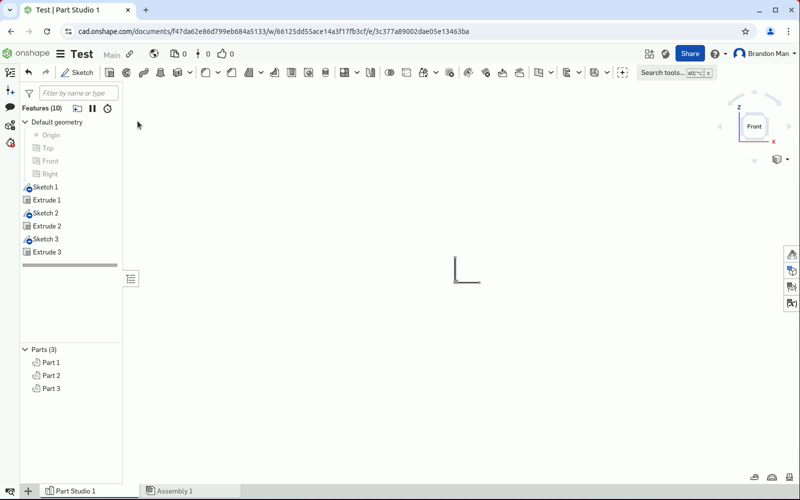
key(shift+h)
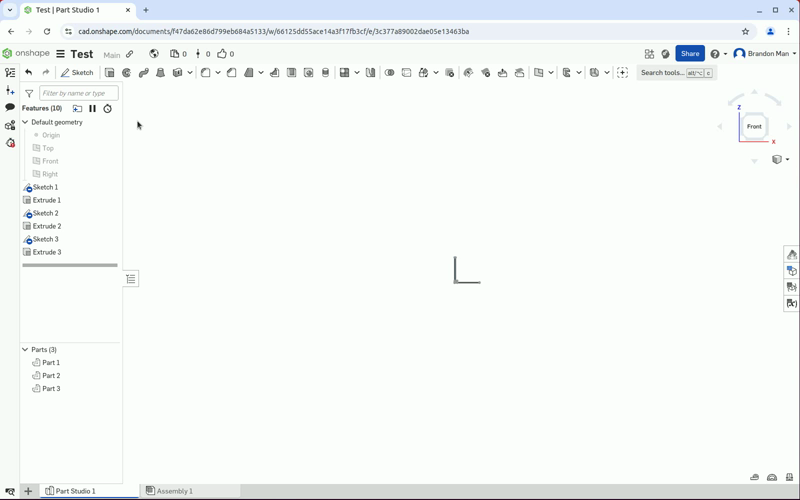
key(shift+7)
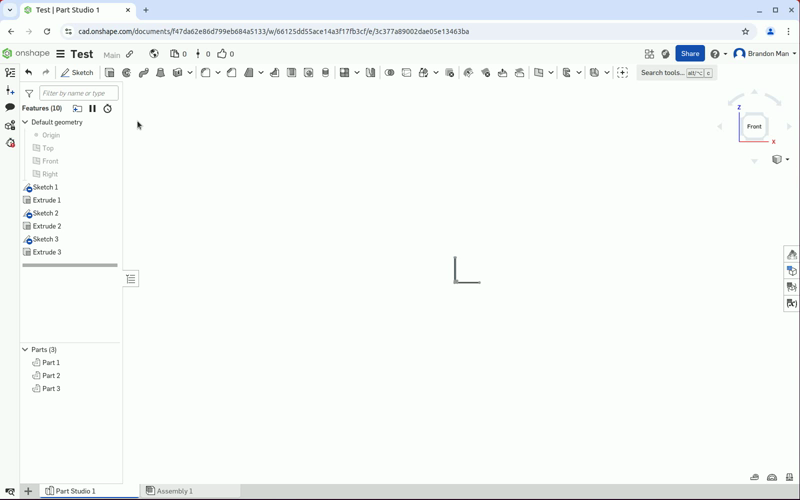
key(left, 2)
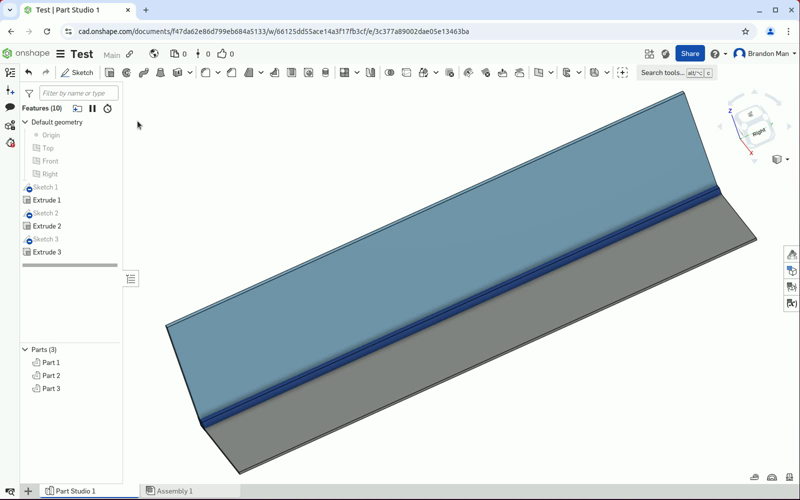
key(down, 2)
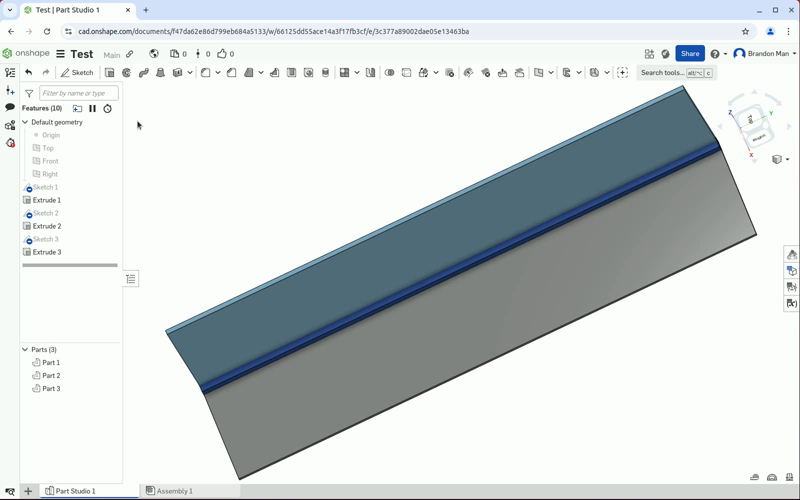
key(up, 2)
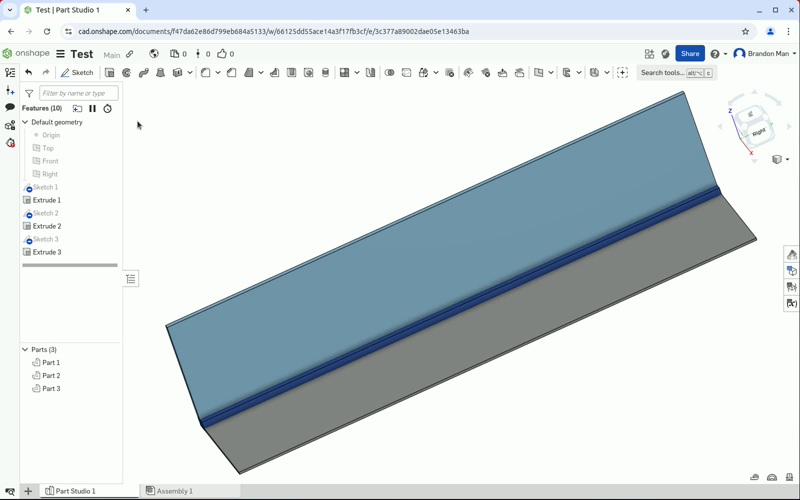
key(right, 2)
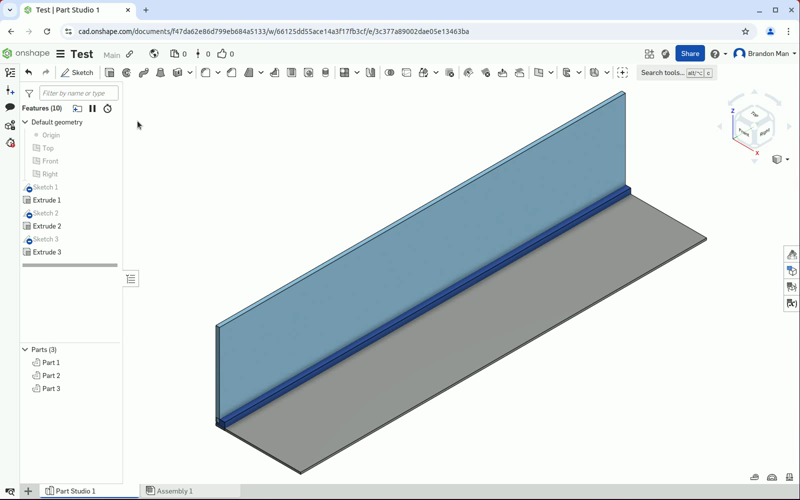
mouse_move(73, 189)
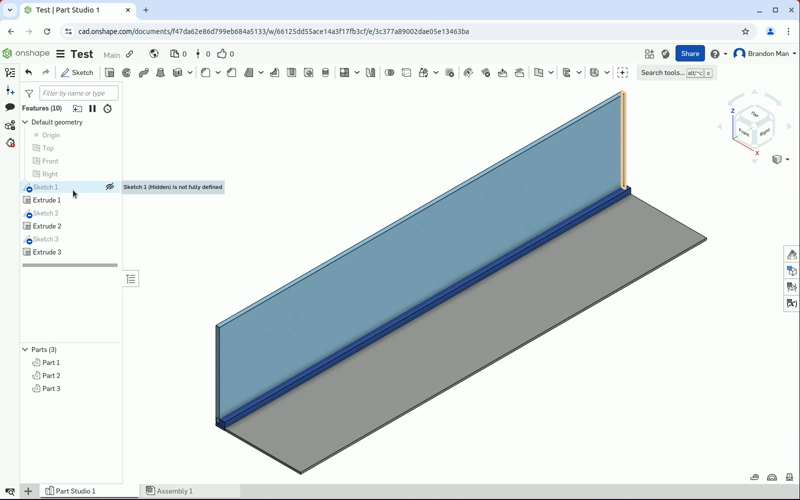
click(73, 189)